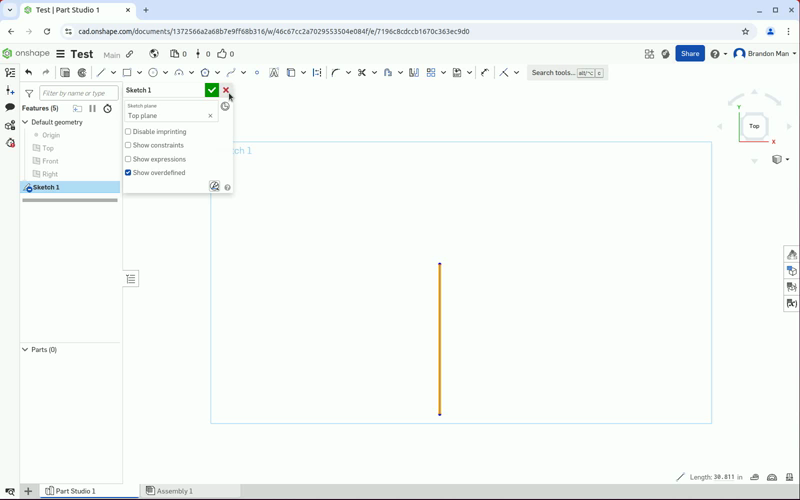
key(shift+h)
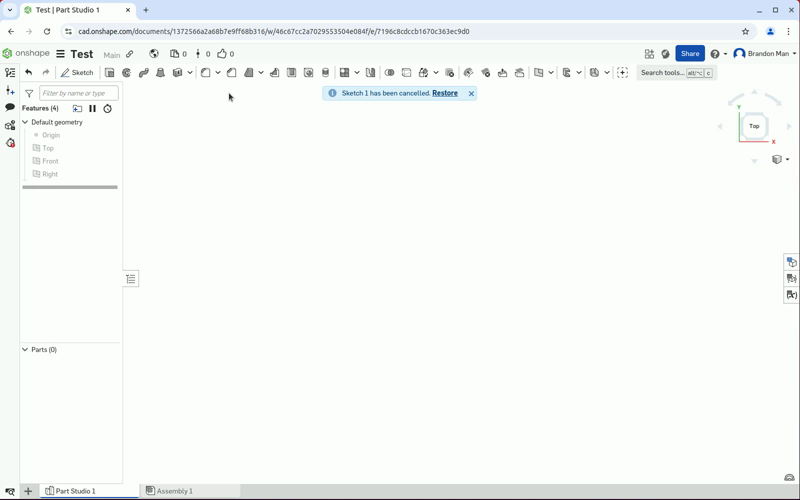
mouse_move(73, 352)
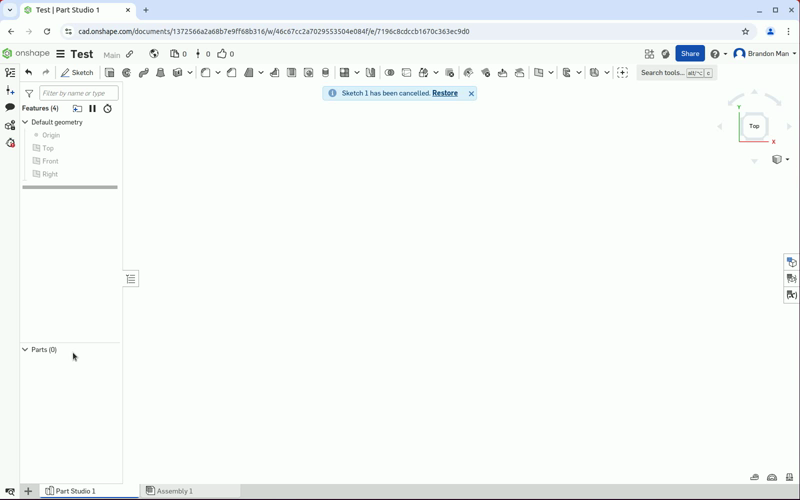
key(y)
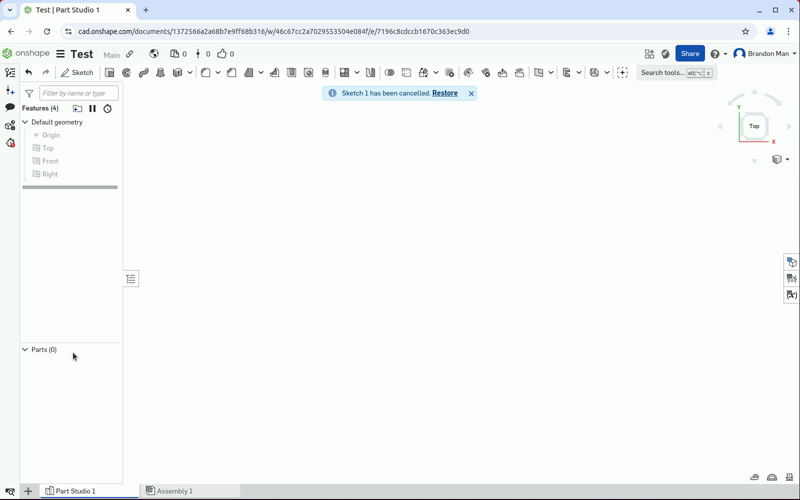
key(shift+p)
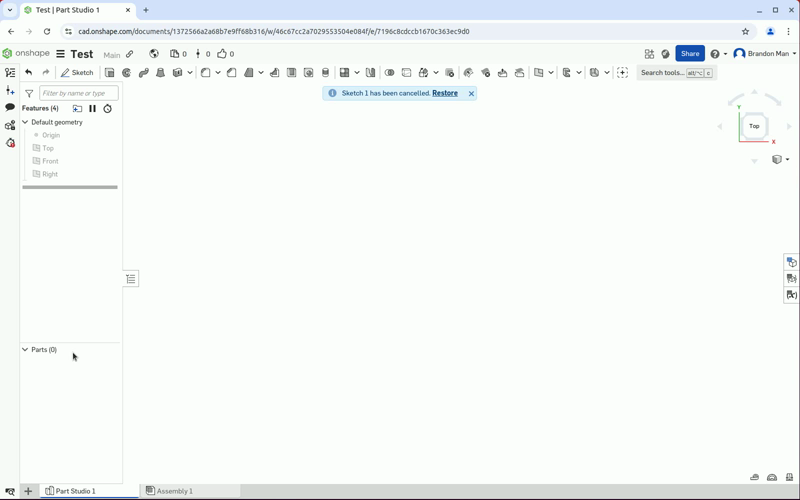
key(space)
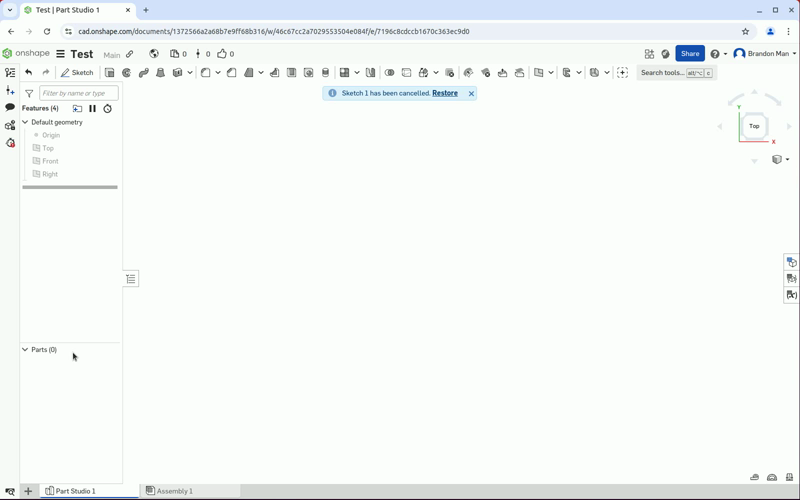
key_down(shift)
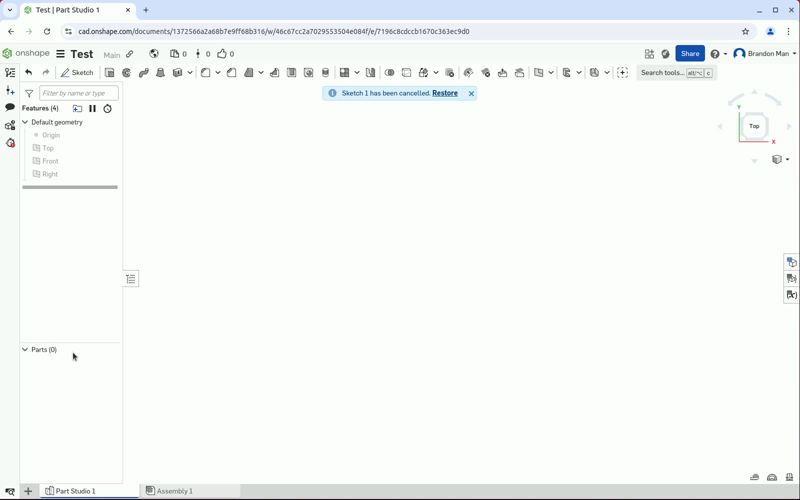
key(up)
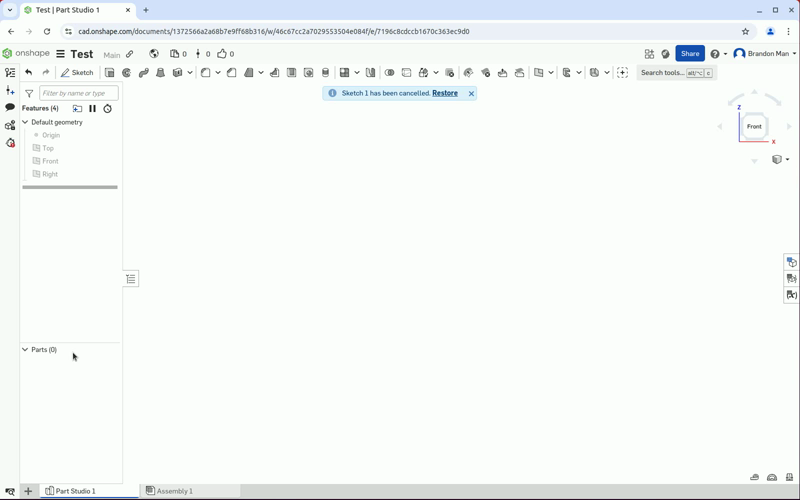
key_up(shift)
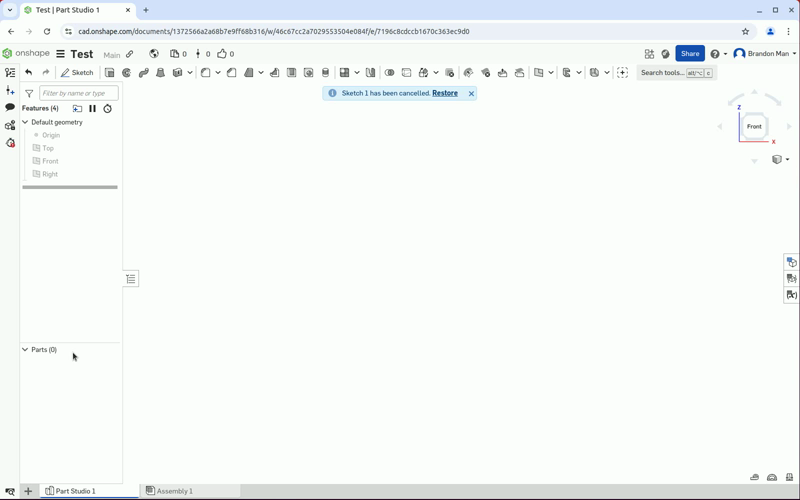
key(space)
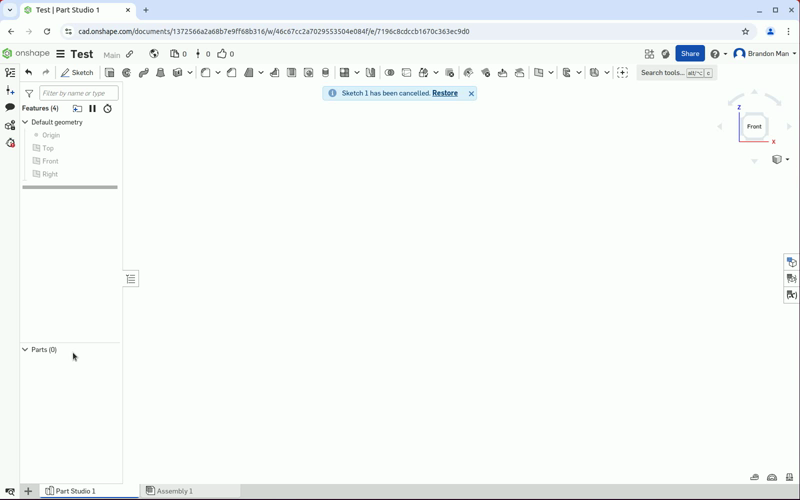
key_down(shift)
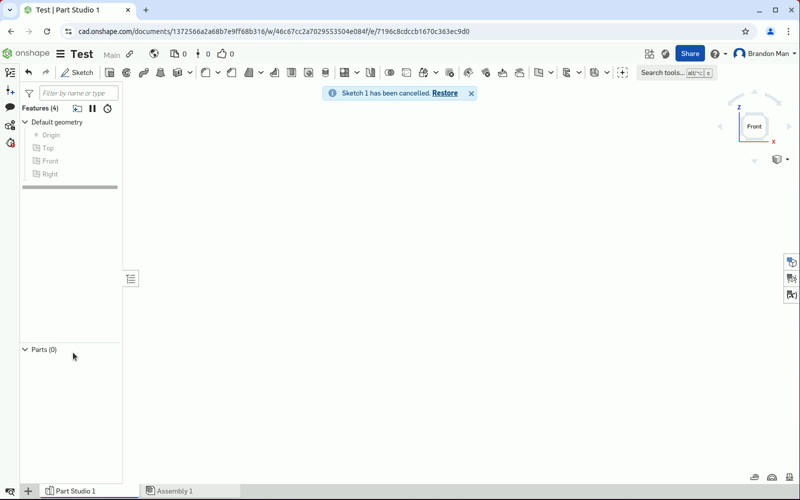
key(left)
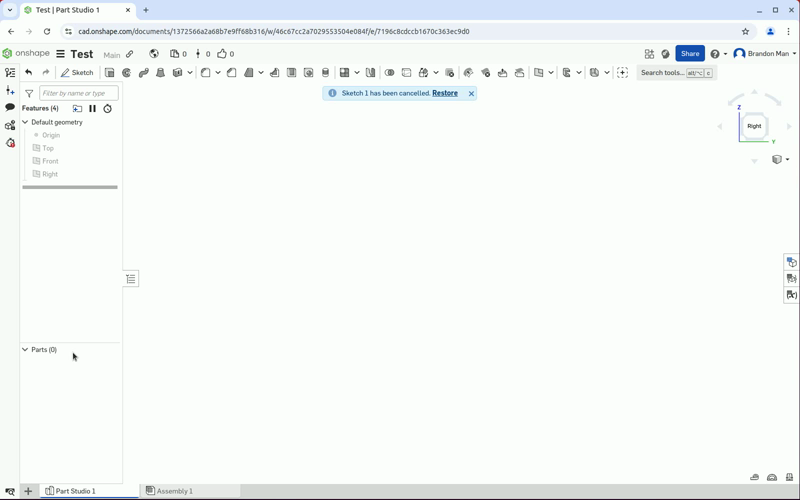
key_up(shift)
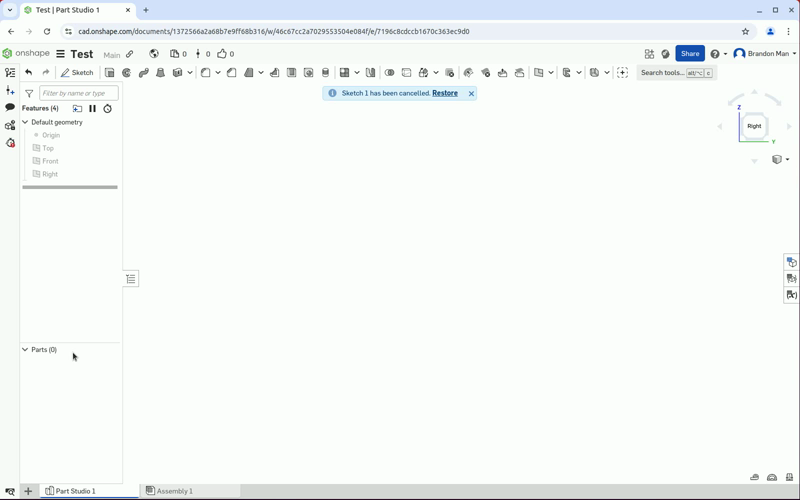
mouse_move(73, 352)
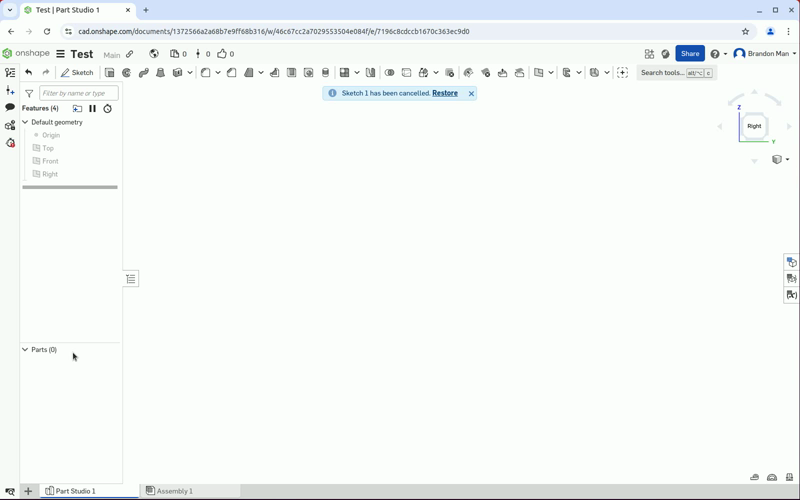
key(shift+y)
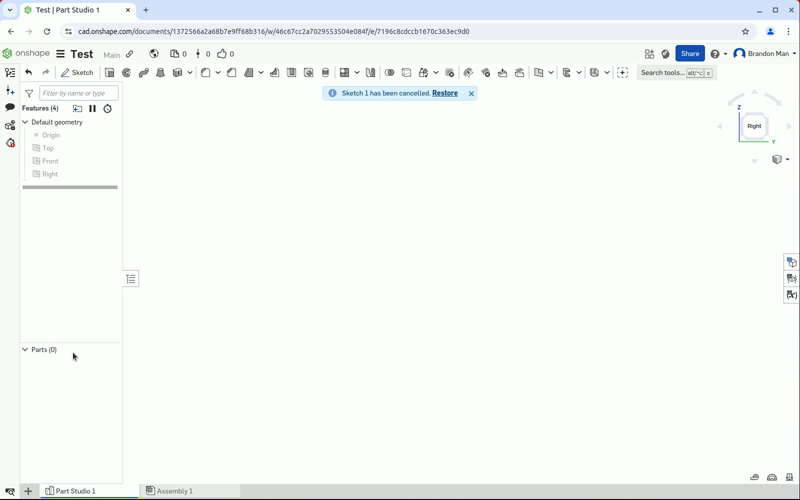
key(shift+s)
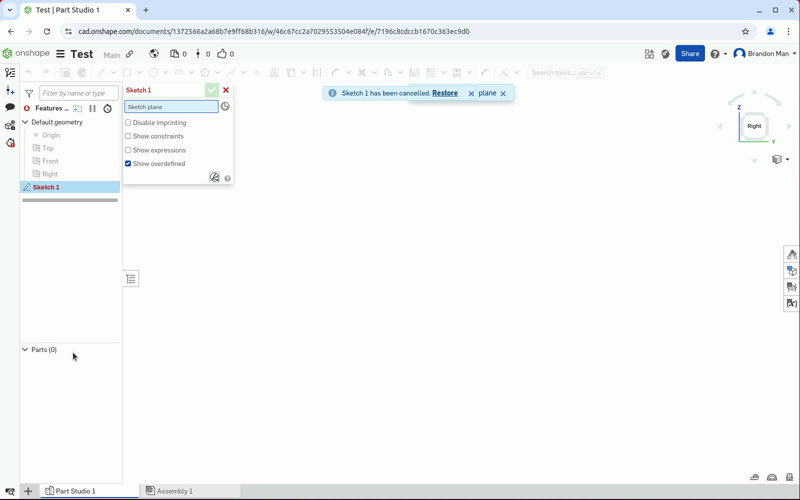
mouse_move(73, 176)
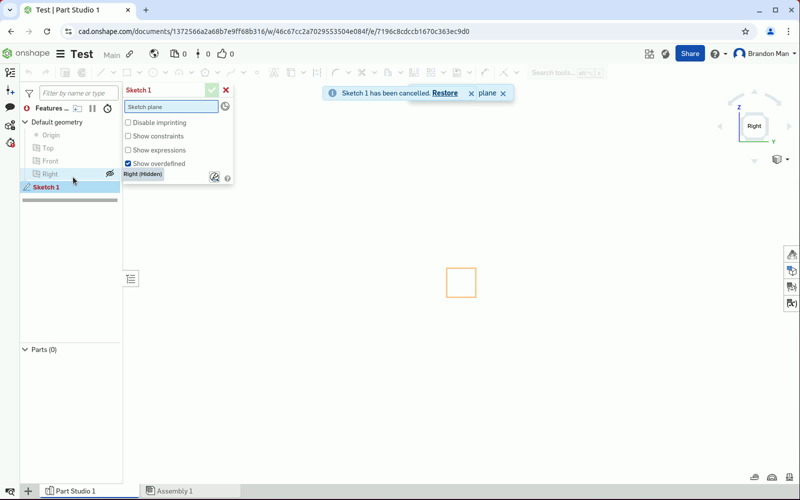
click(73, 176)
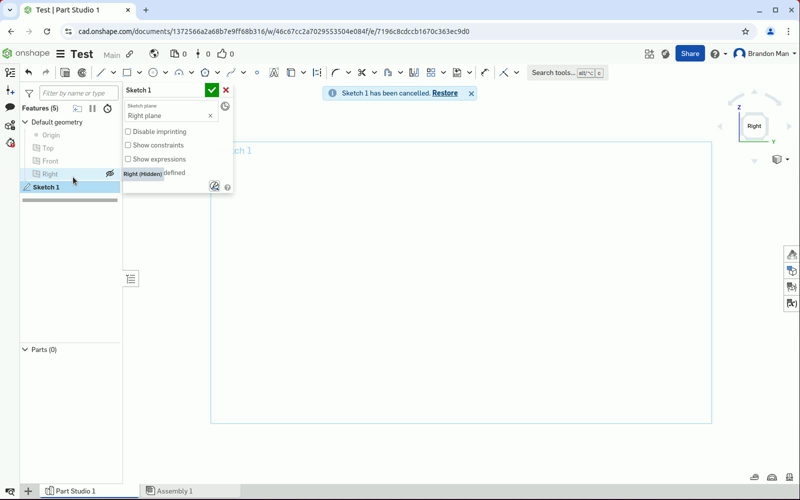
mouse_move(73, 352)
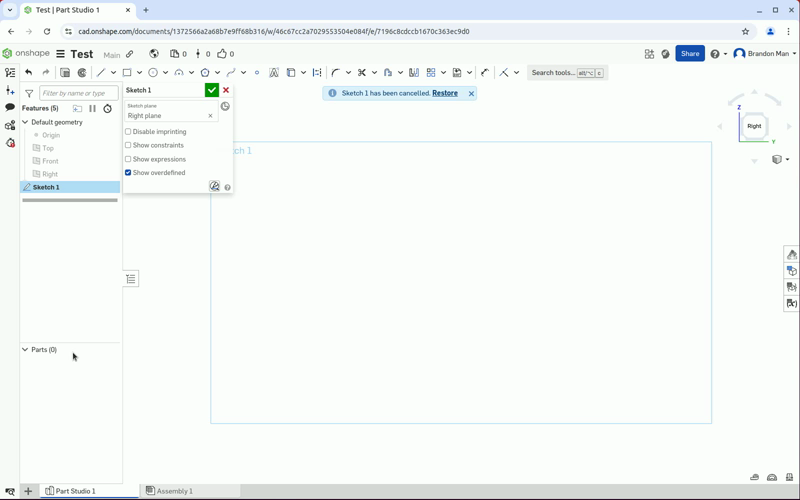
key(y)
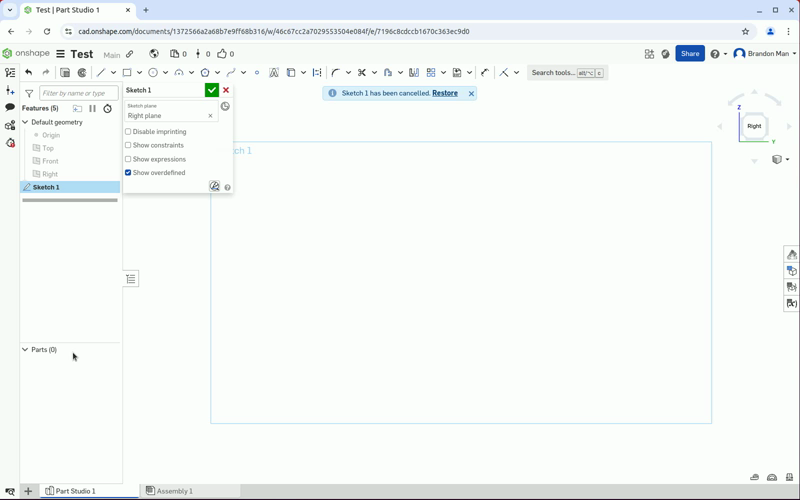
key(c)
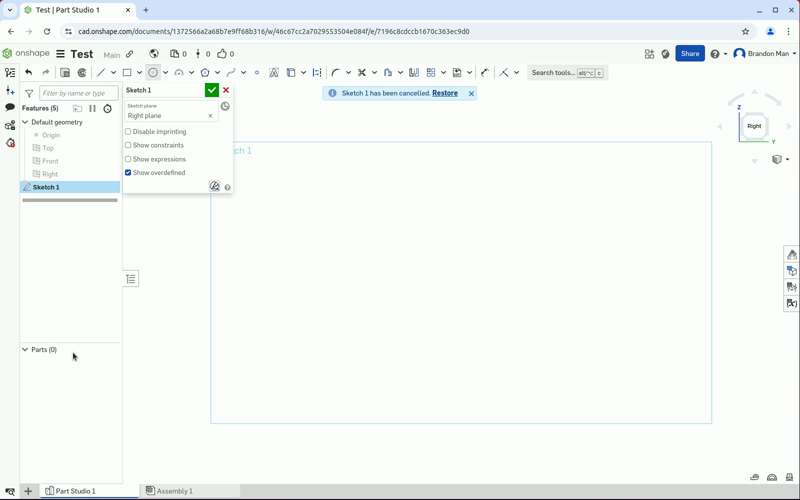
key_down(shift)
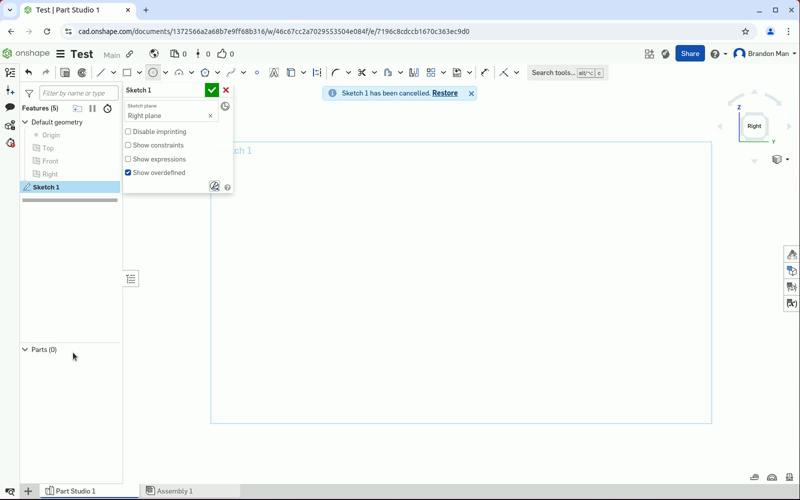
mouse_move(461, 282)
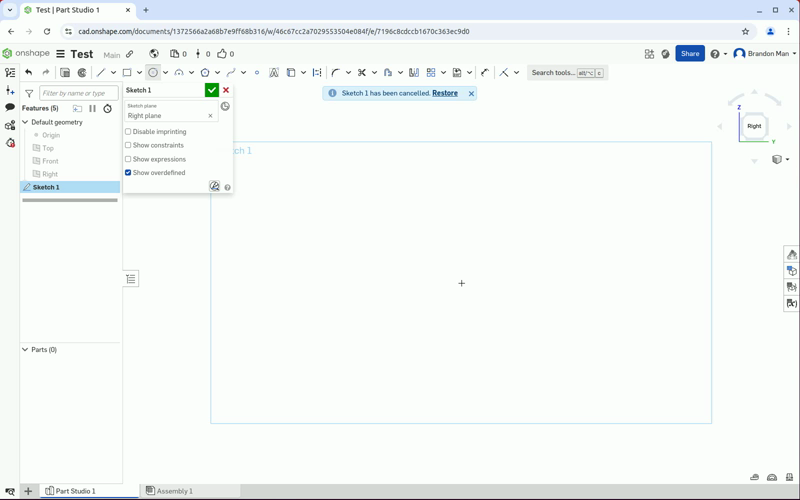
click(461, 282)
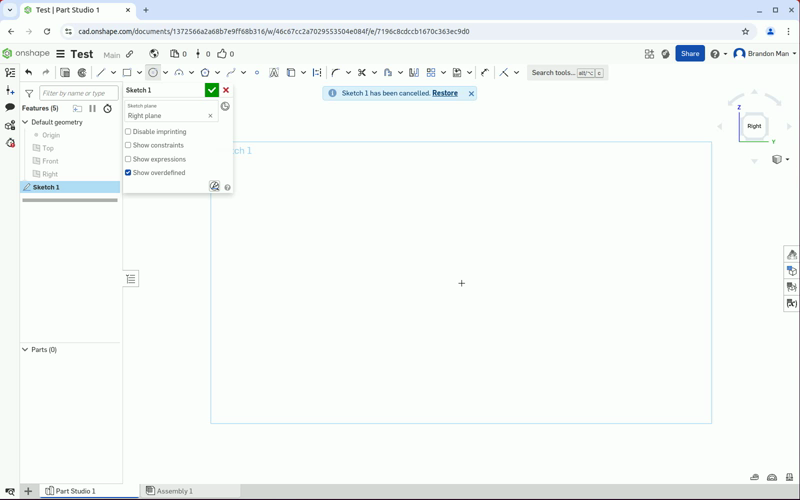
key_up(shift)
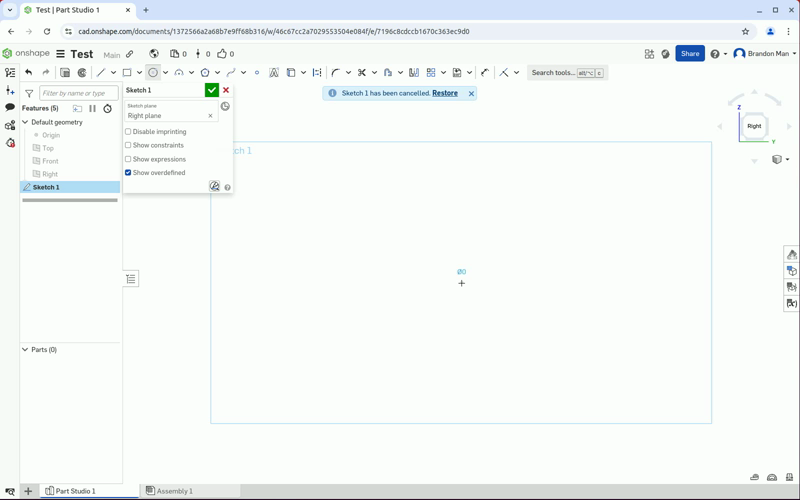
mouse_move(464, 282)
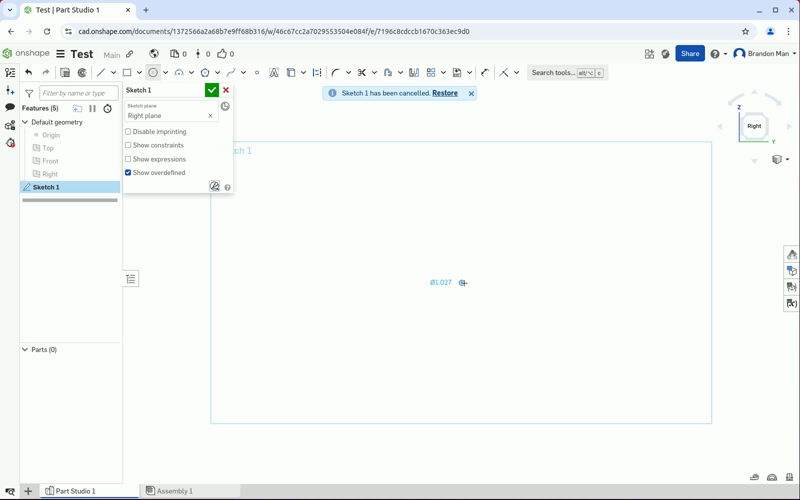
scroll(6)
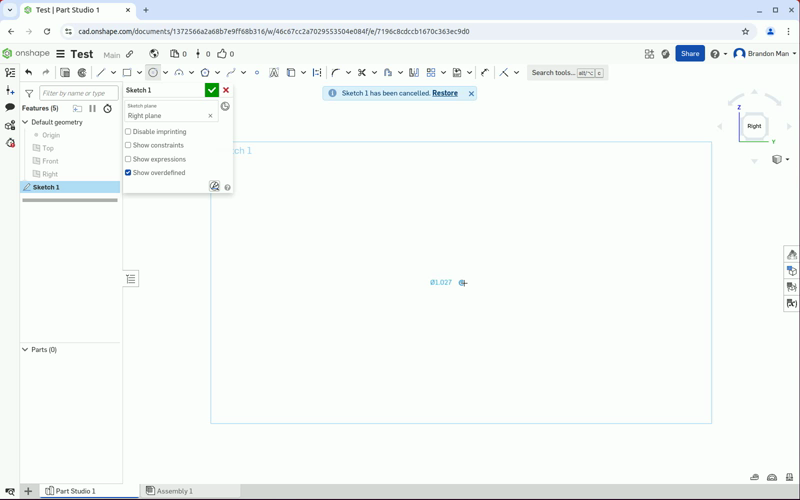
scroll(6)
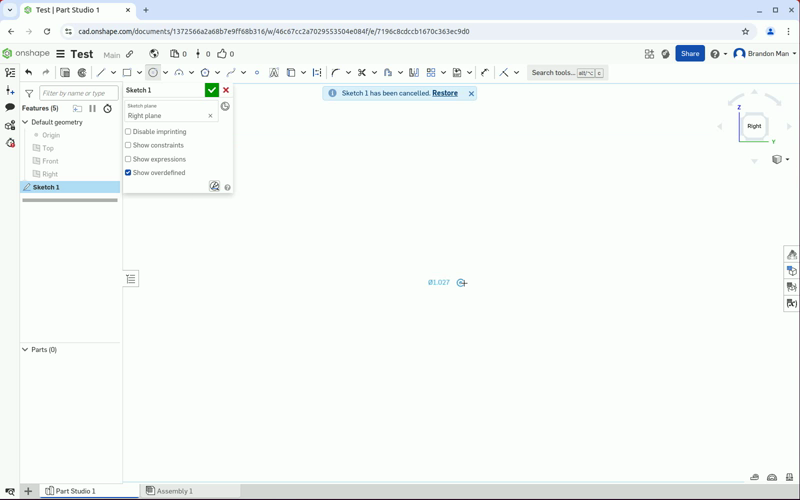
scroll(6)
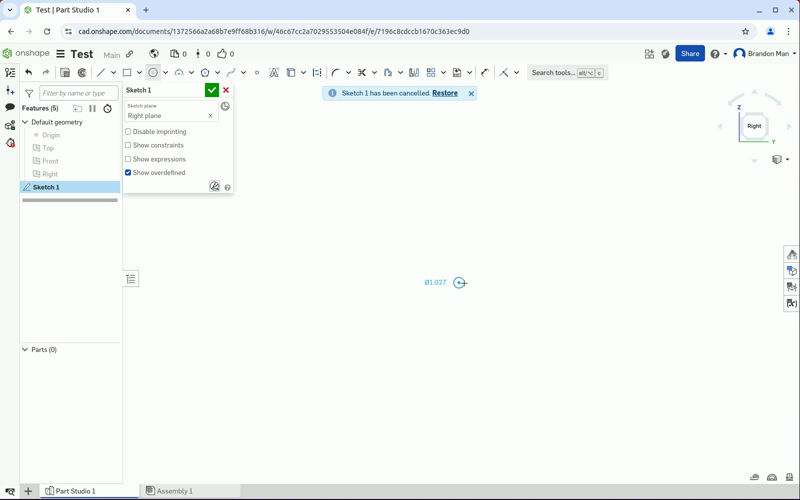
scroll(6)
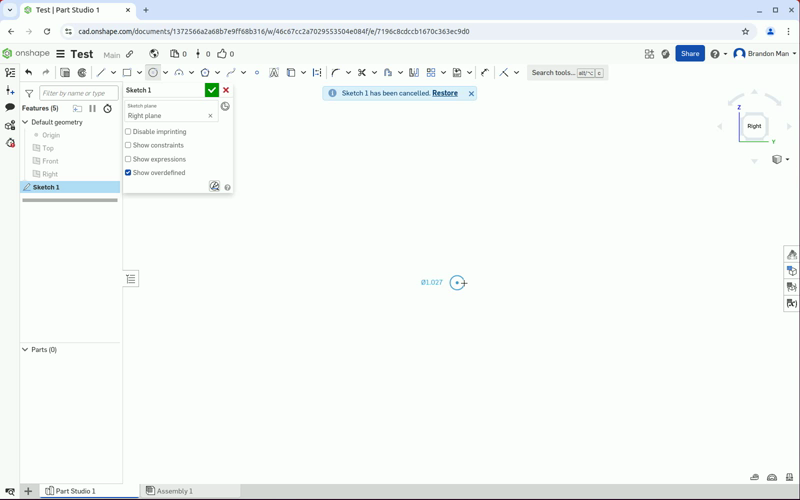
scroll(6)
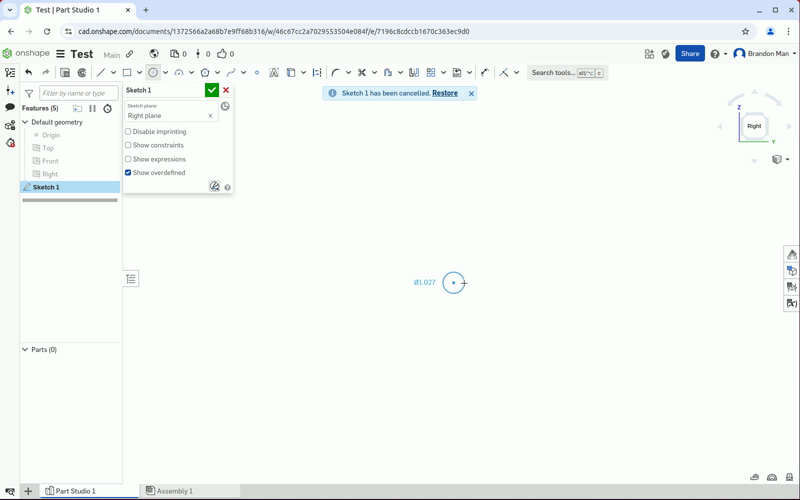
scroll(6)
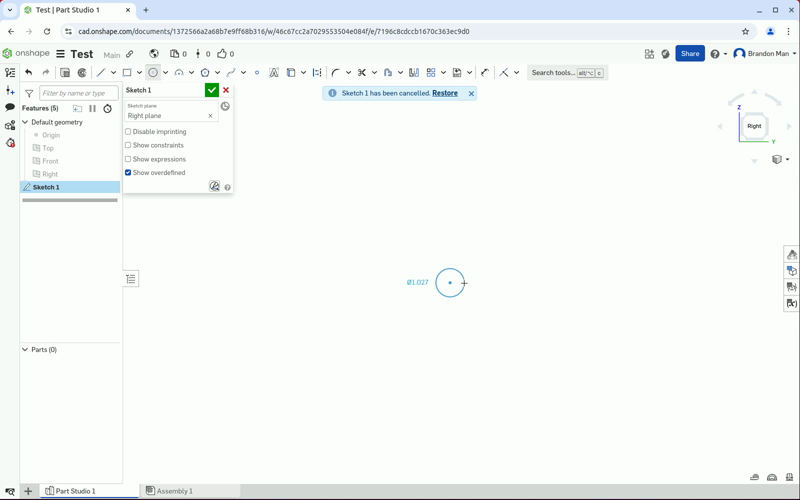
scroll(6)
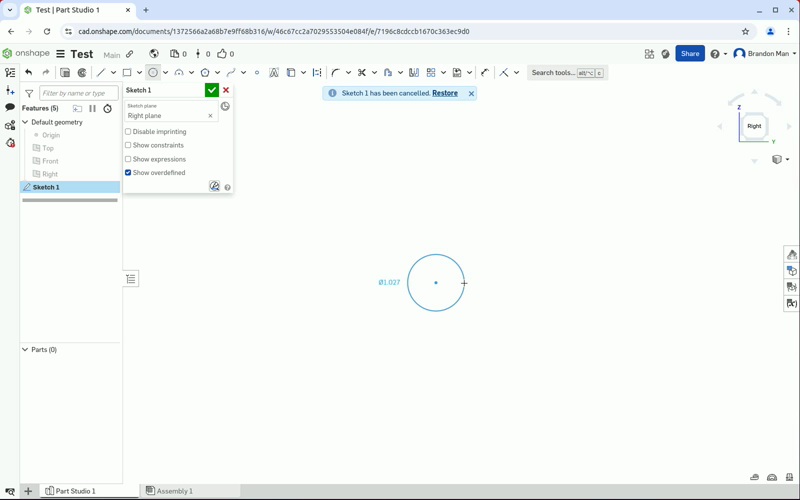
click(464, 282)
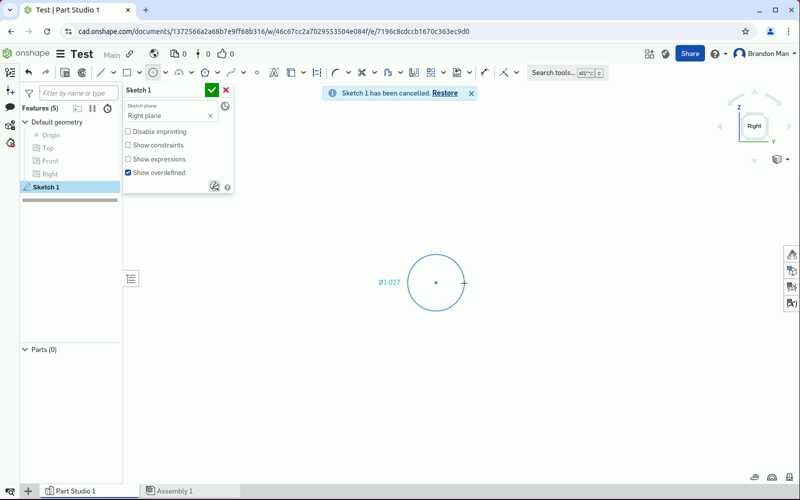
scroll(-6)
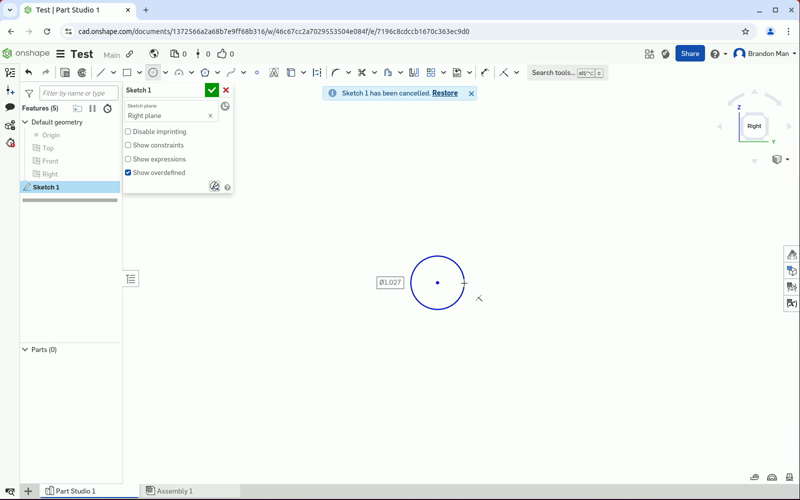
scroll(-6)
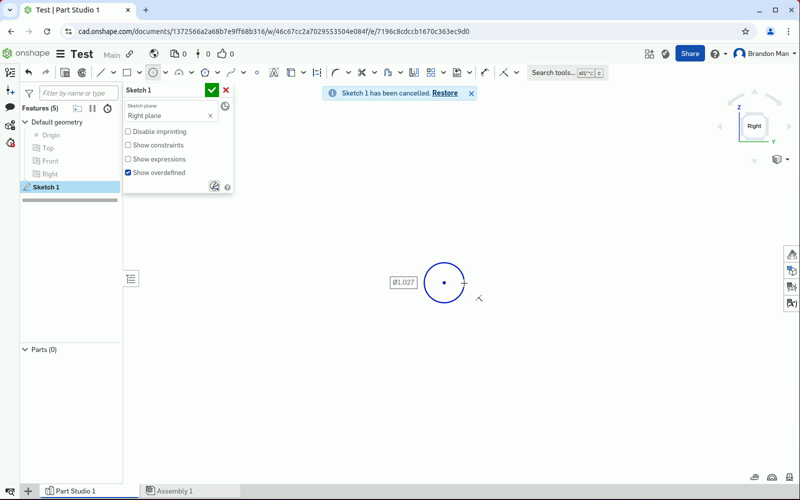
scroll(-6)
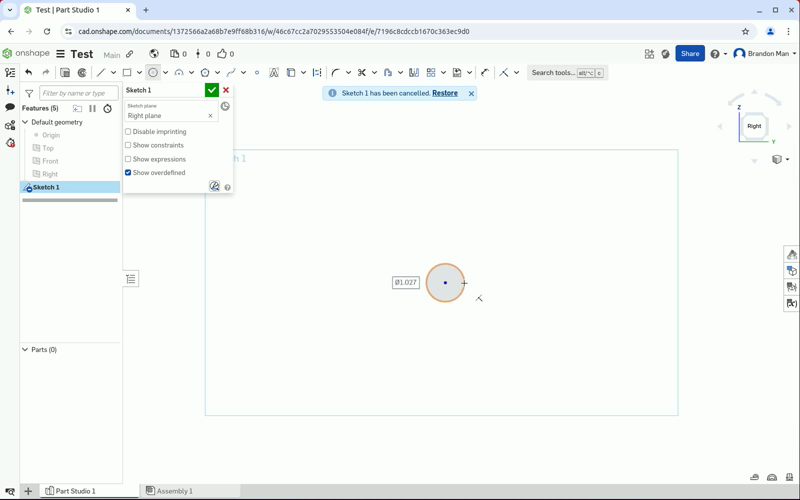
scroll(-6)
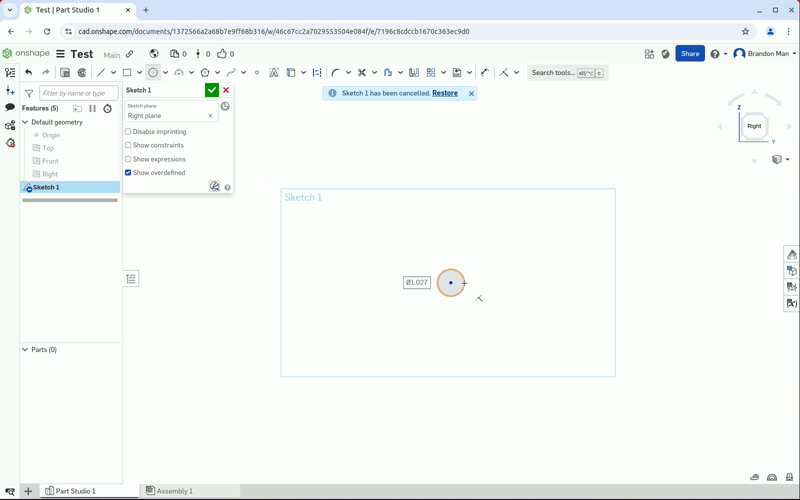
scroll(-6)
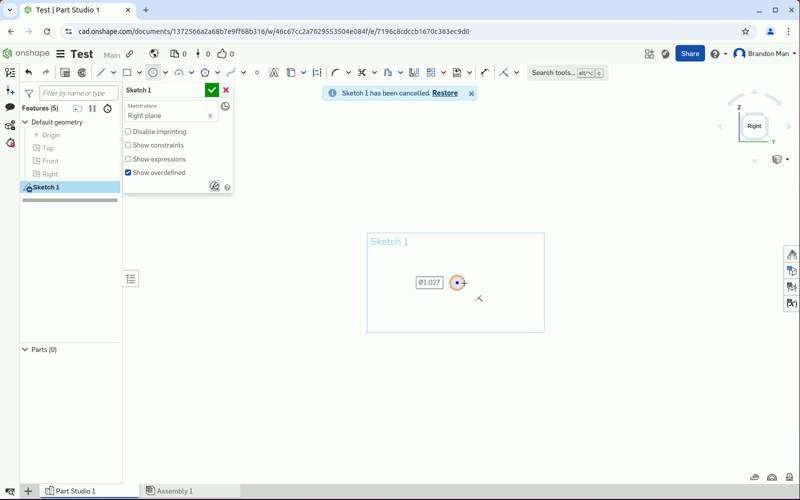
scroll(-6)
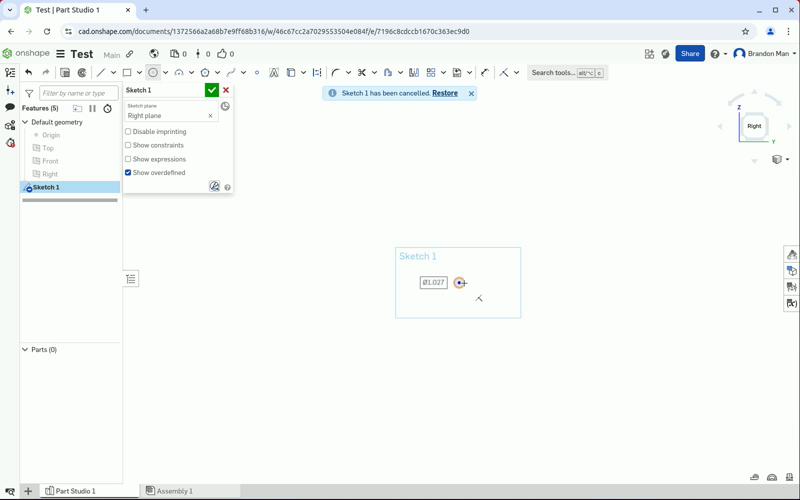
scroll(-6)
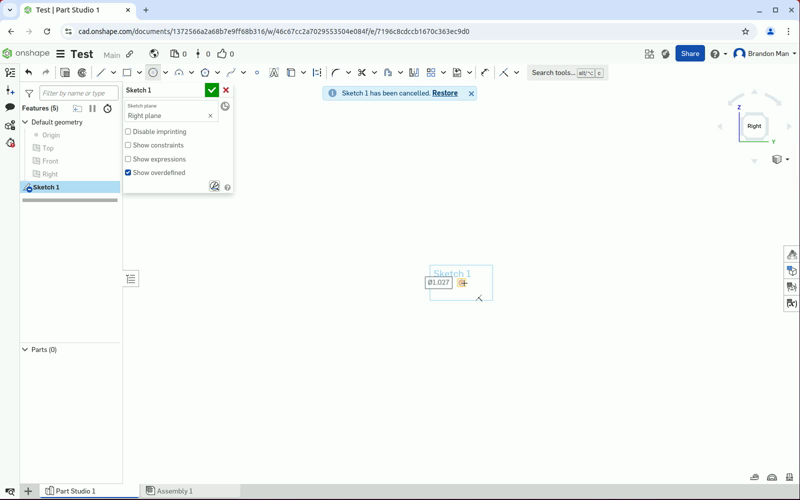
key(esc)
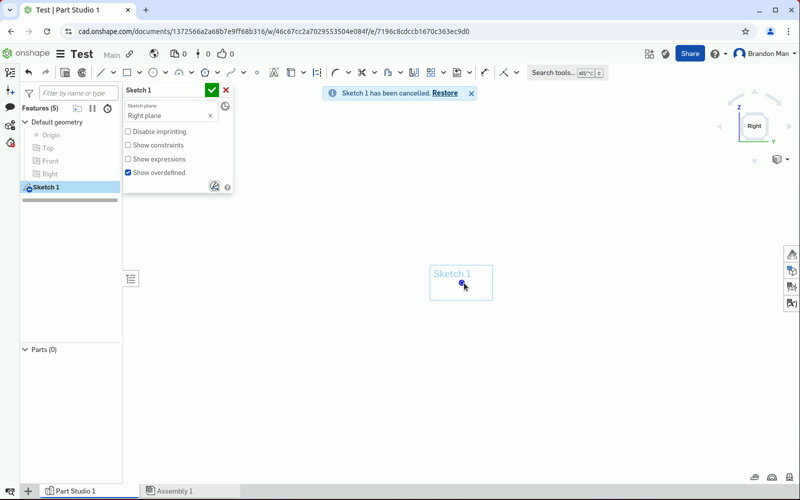
mouse_move(460, 282)
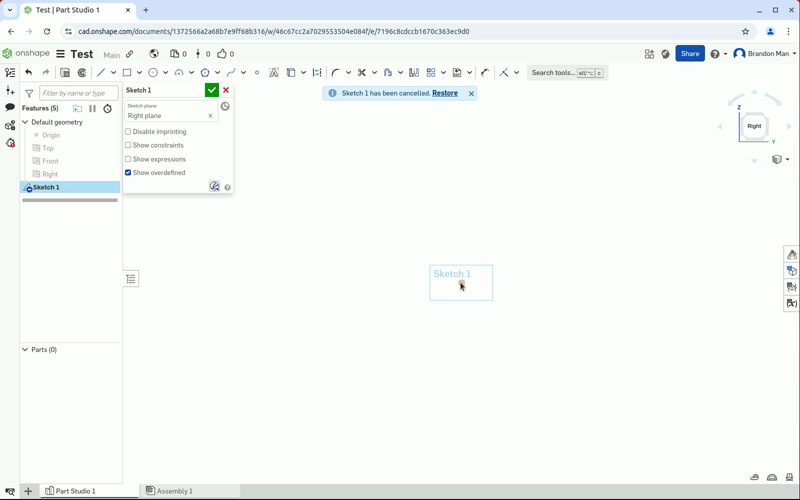
scroll(6)
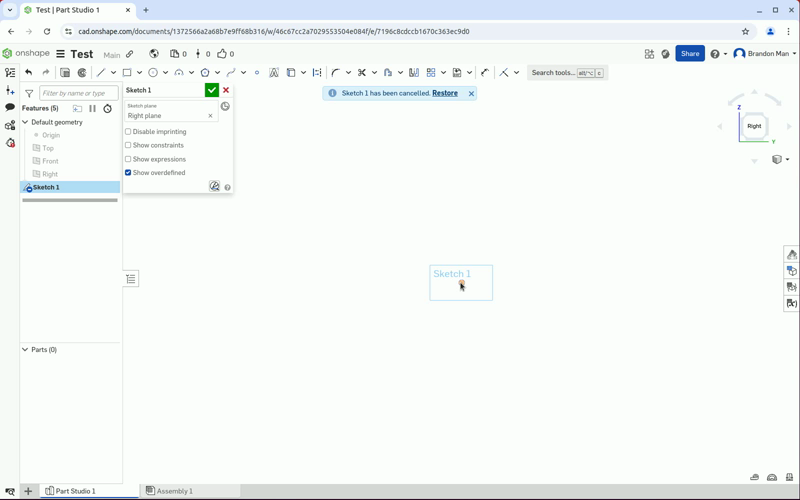
scroll(6)
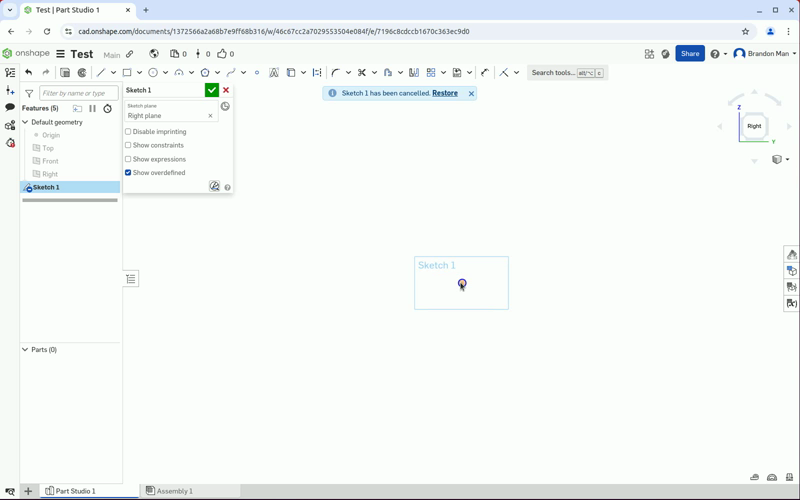
scroll(6)
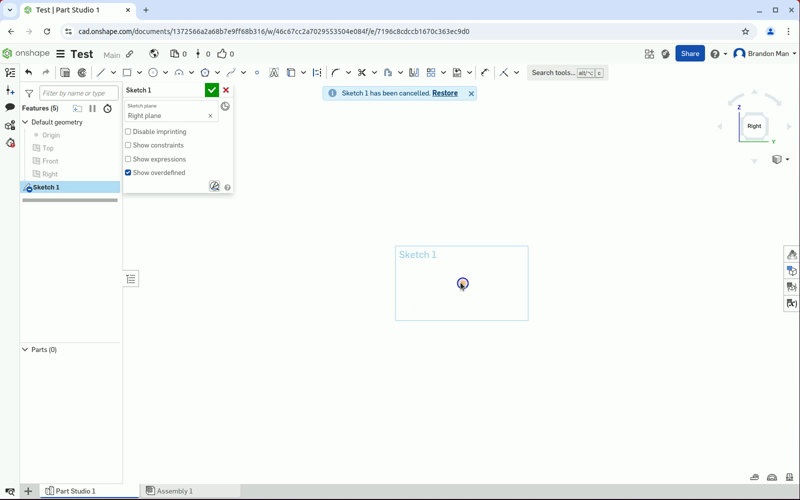
scroll(6)
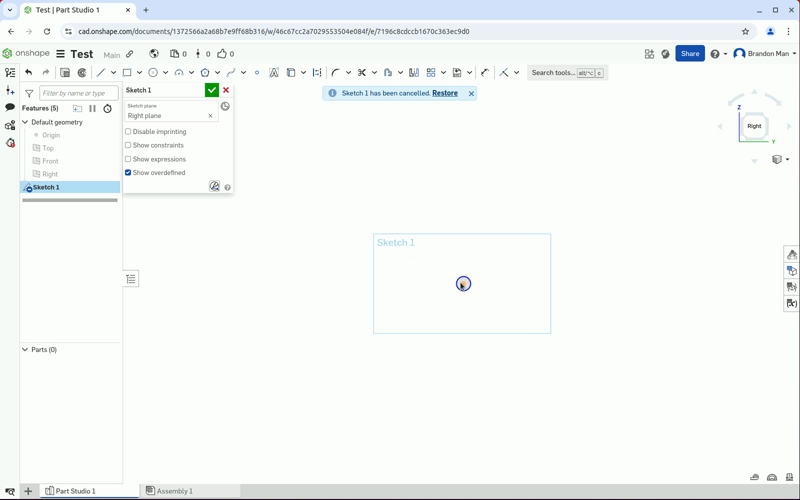
scroll(6)
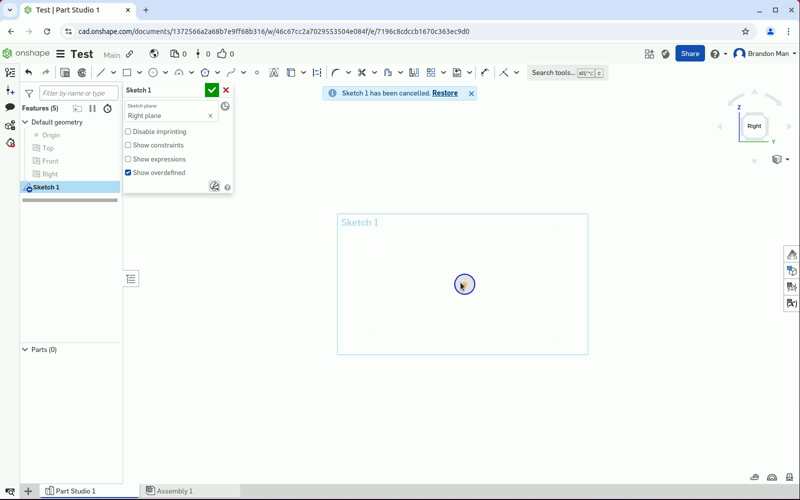
scroll(6)
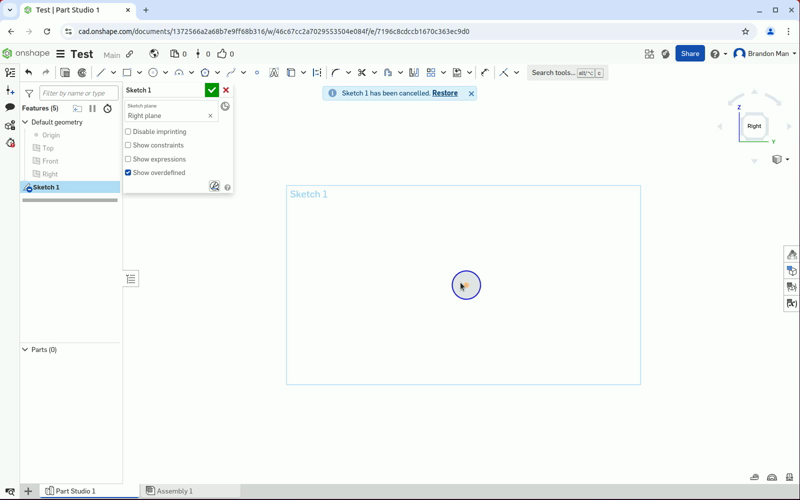
scroll(6)
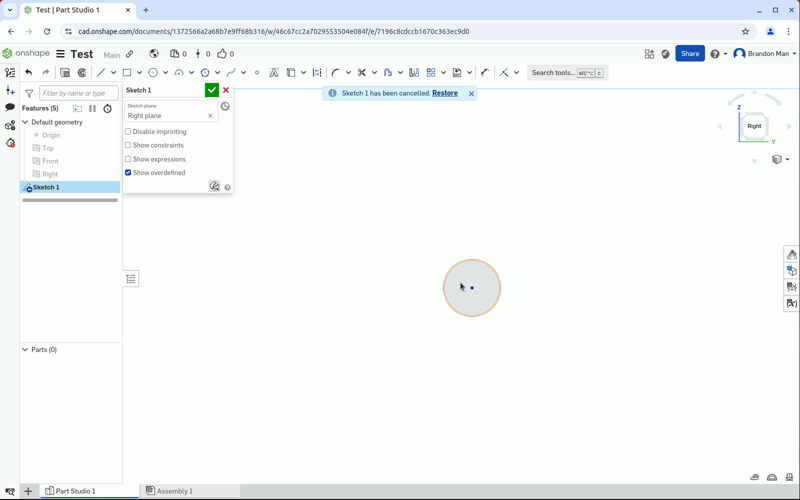
click(460, 282)
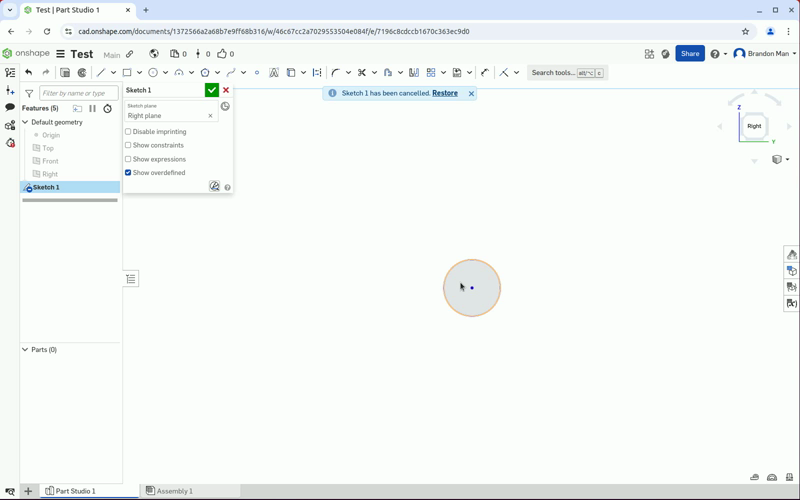
scroll(-6)
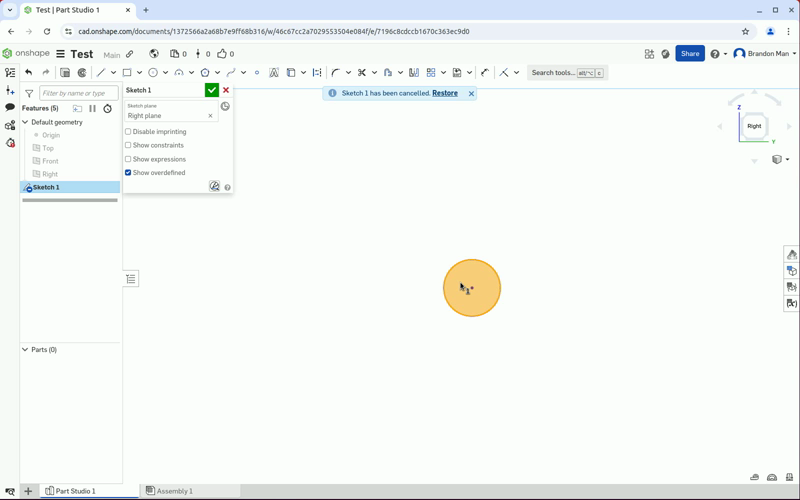
scroll(-6)
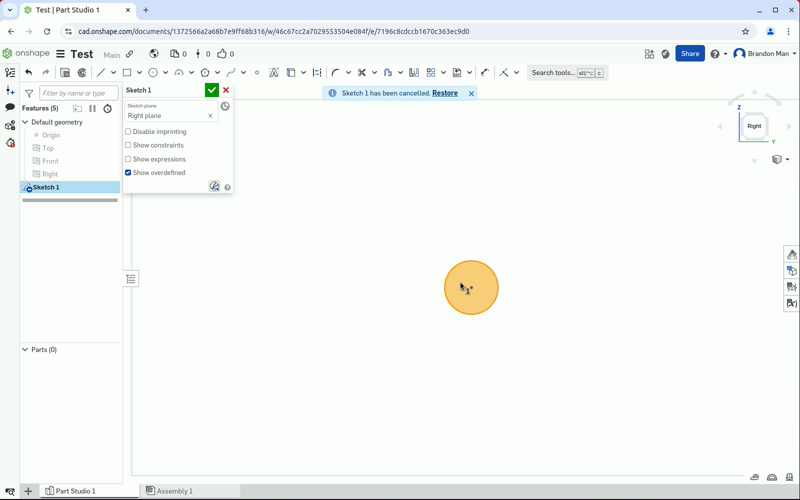
scroll(-6)
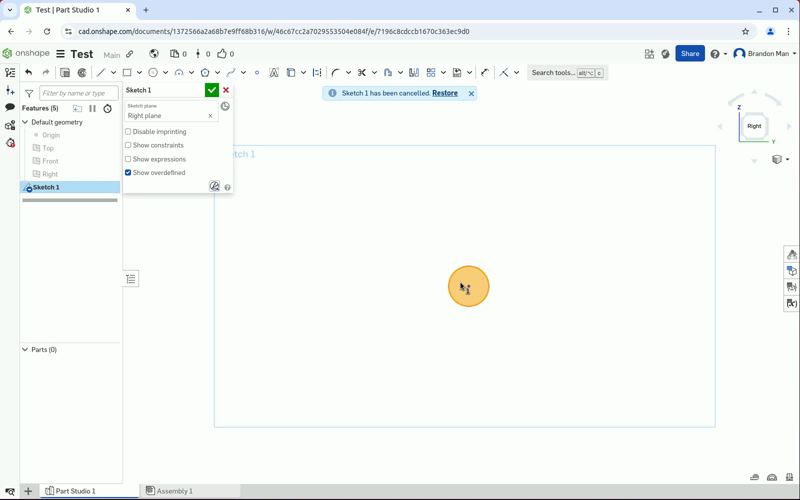
scroll(-6)
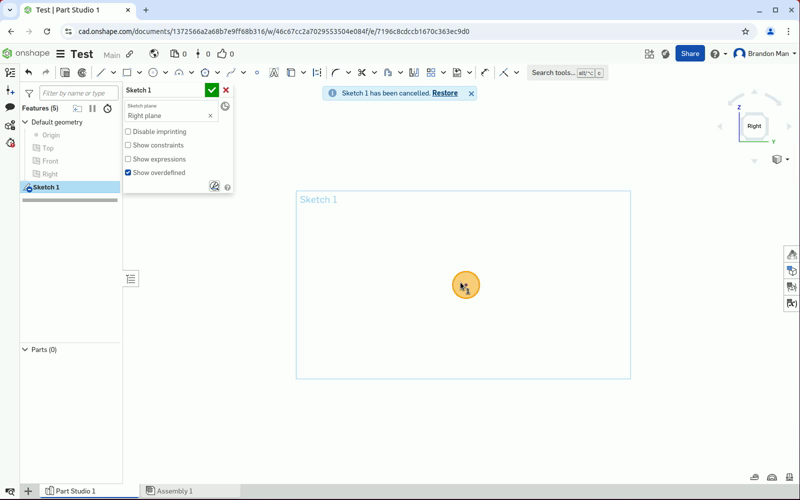
scroll(-6)
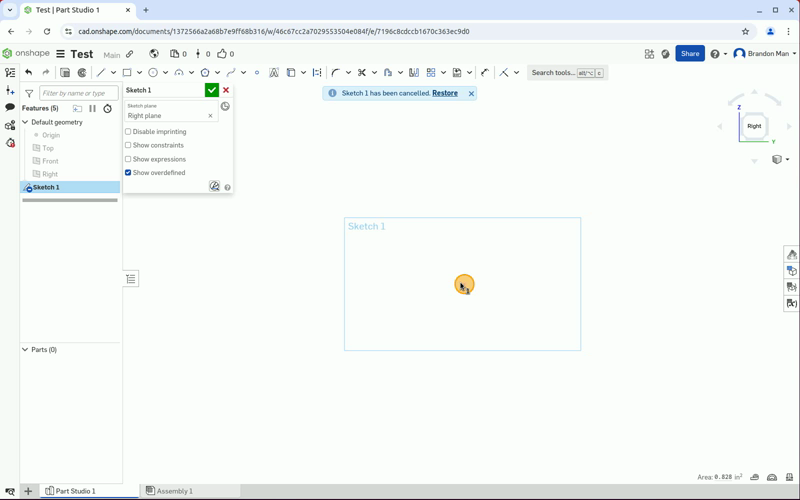
scroll(-6)
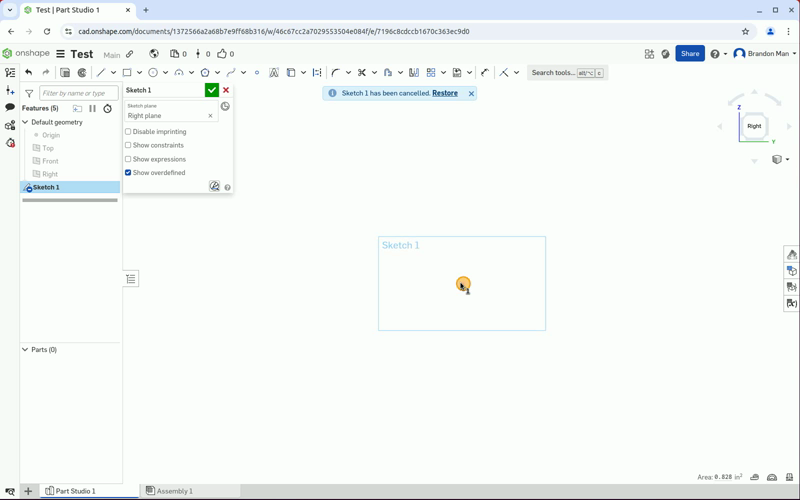
scroll(-6)
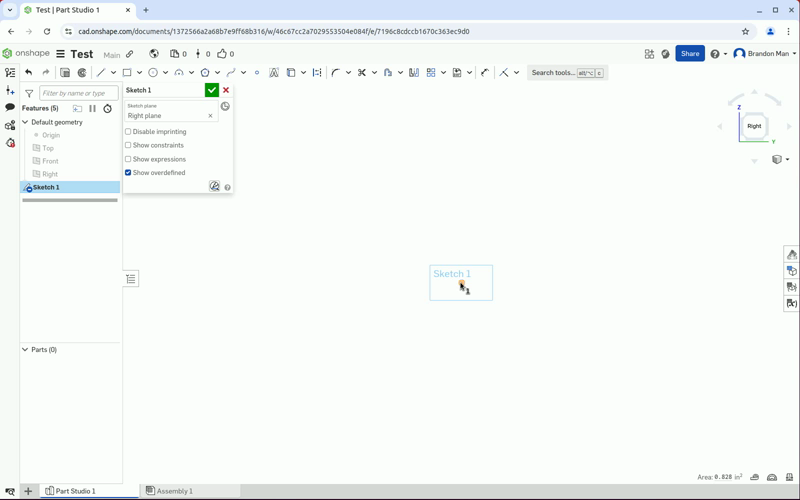
mouse_move(73, 352)
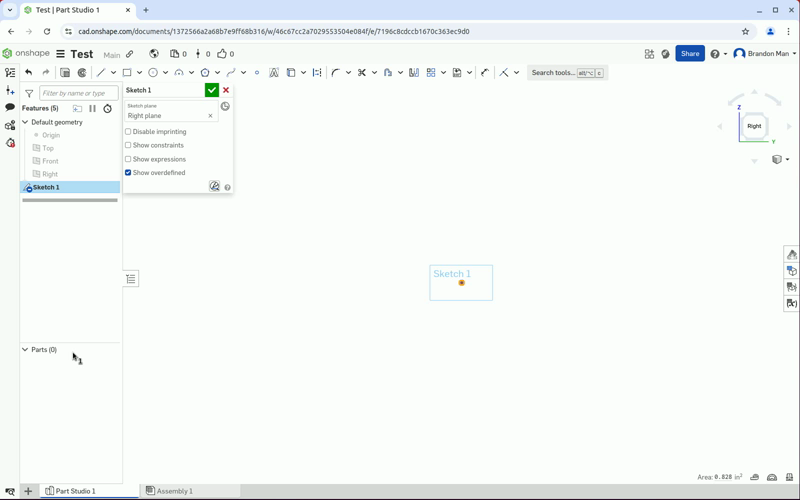
key(shift+y)
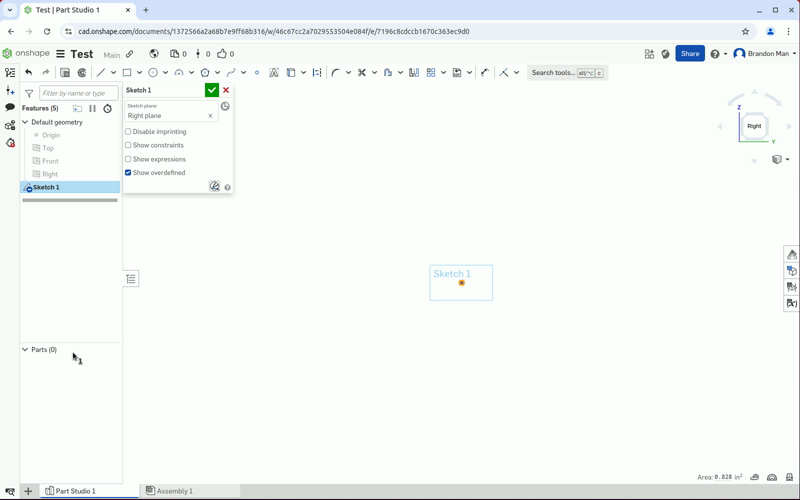
key(shift+e)
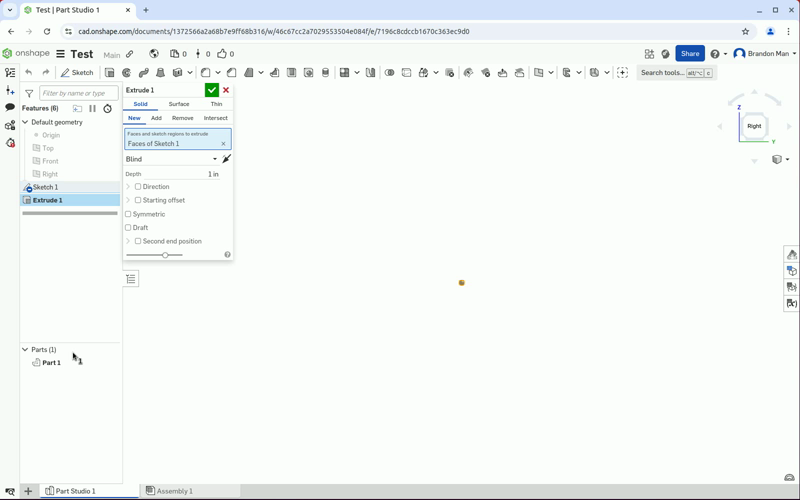
mouse_move(143, 106)
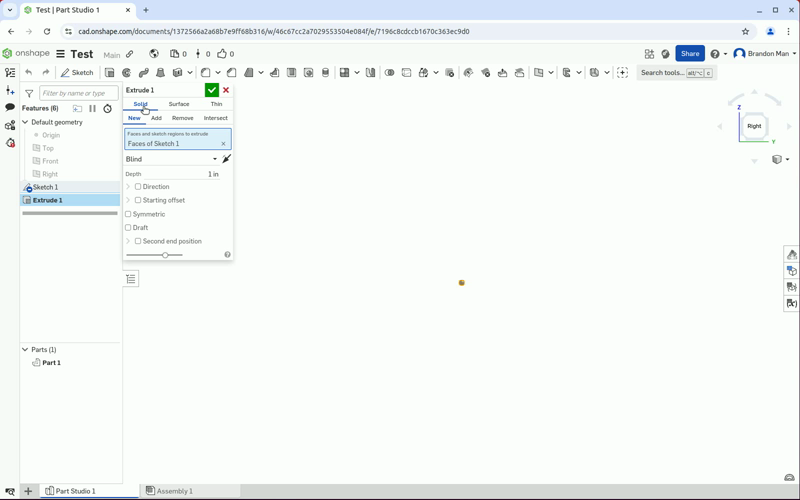
click(143, 106)
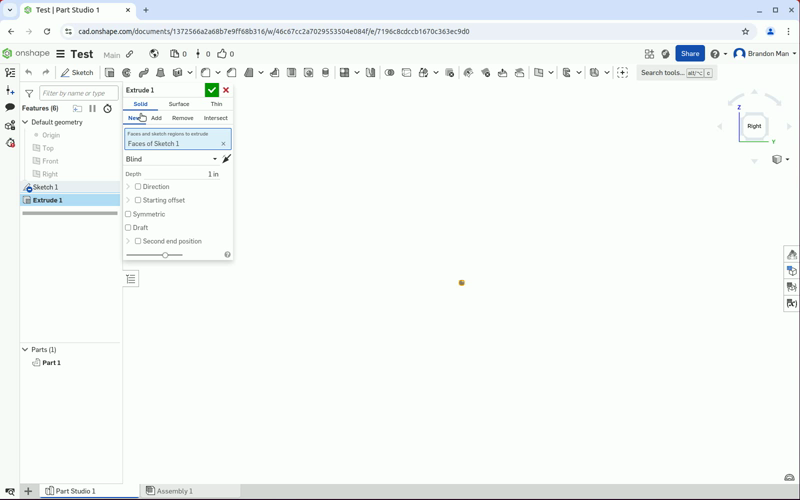
mouse_move(137, 120)
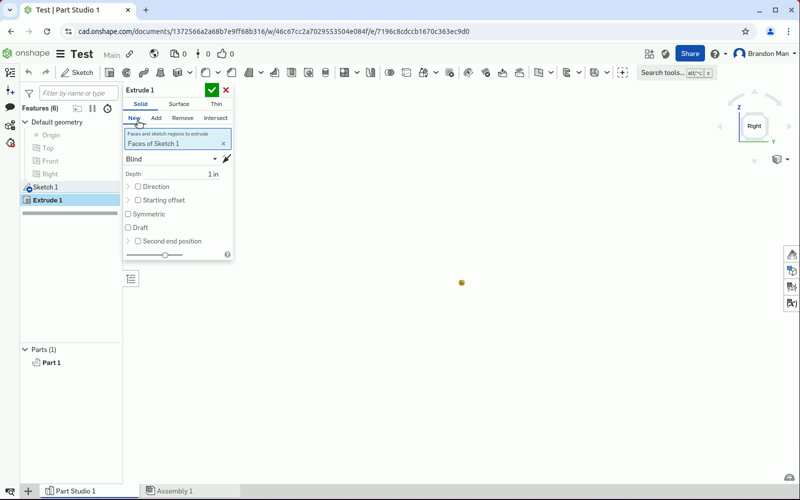
click(137, 120)
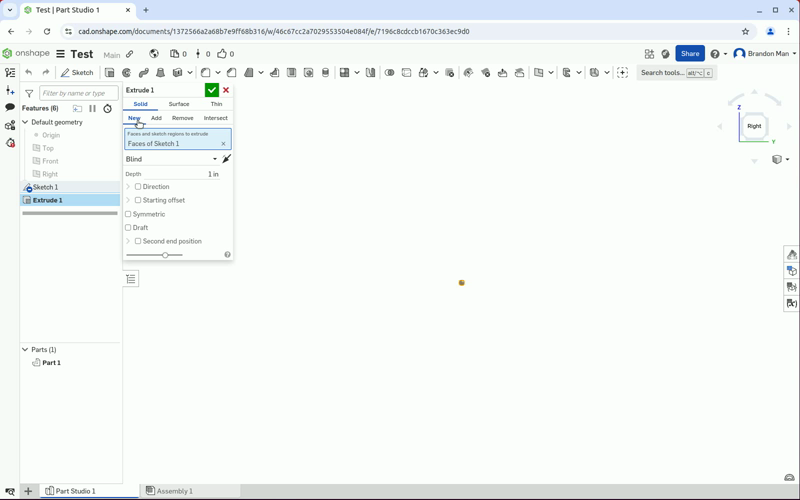
key(tab, 4)
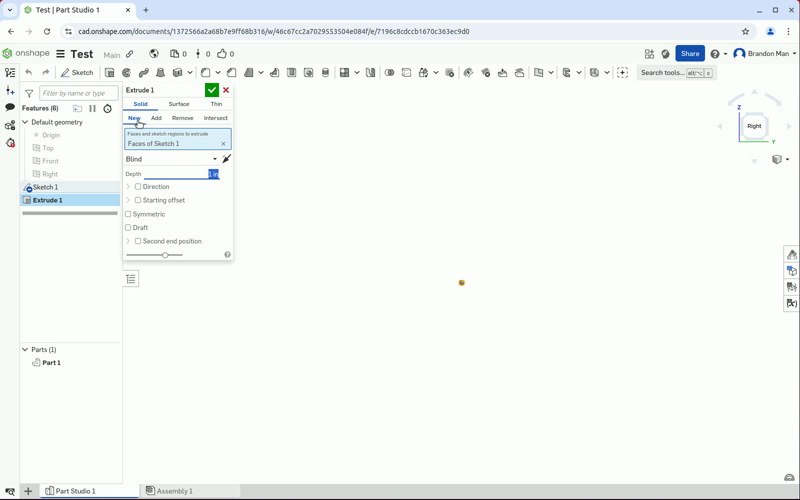
text(23.108)
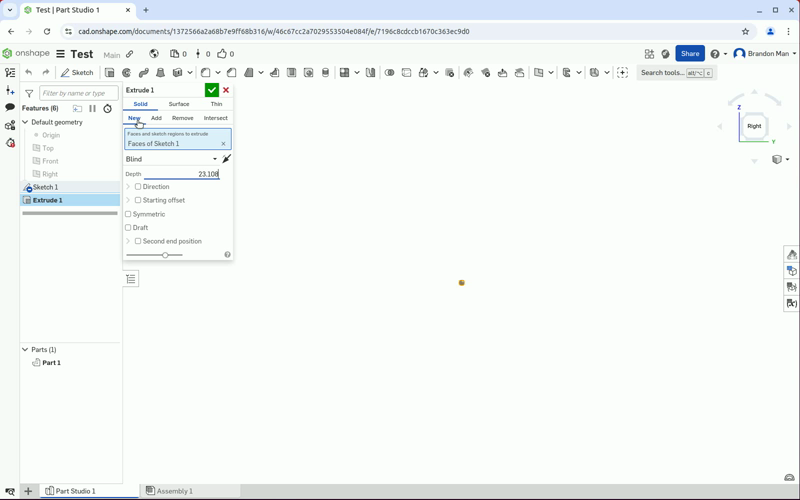
key(enter)
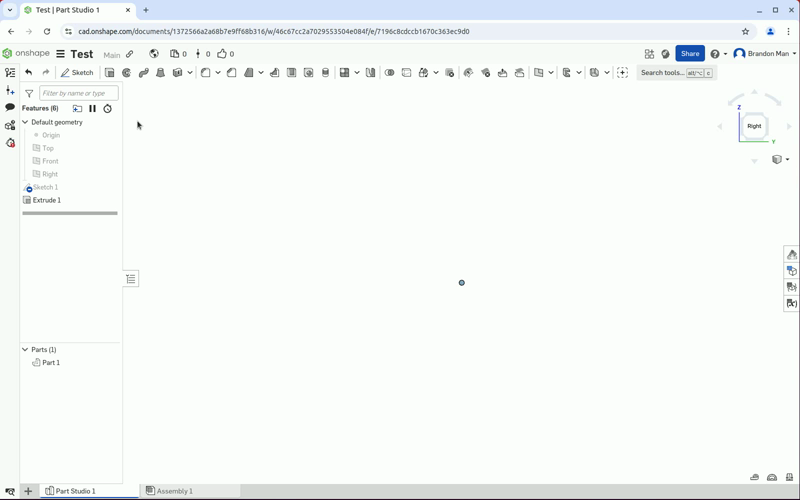
key(shift+h)
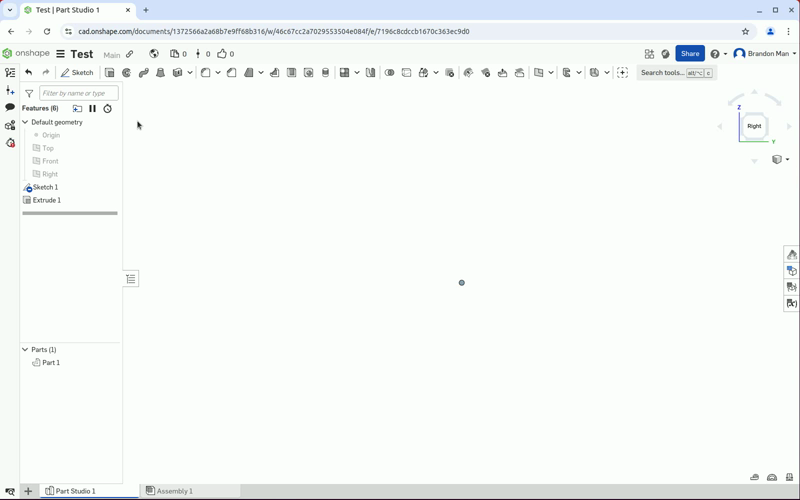
key(shift+h)
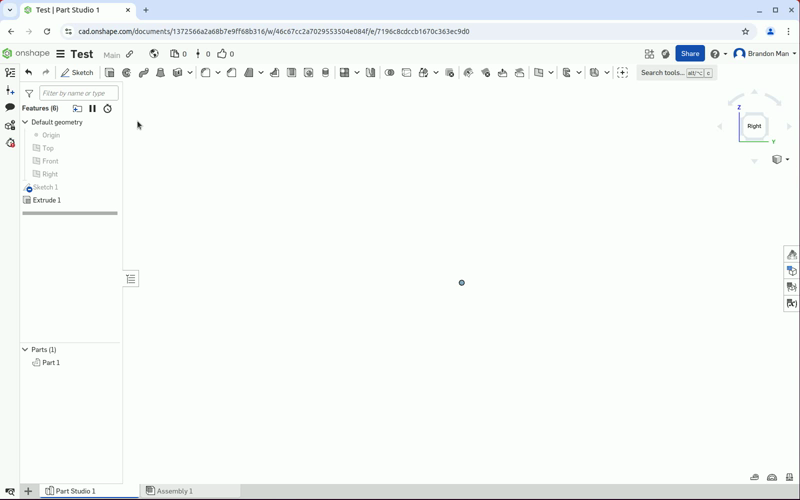
mouse_move(73, 189)
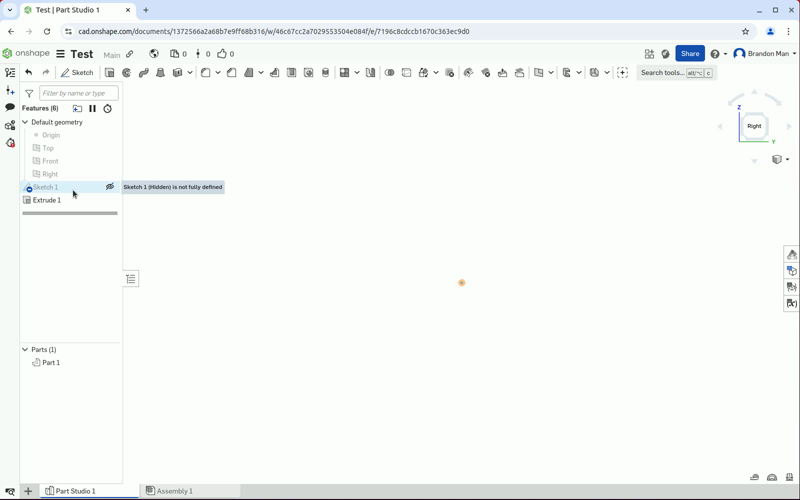
click(73, 189)
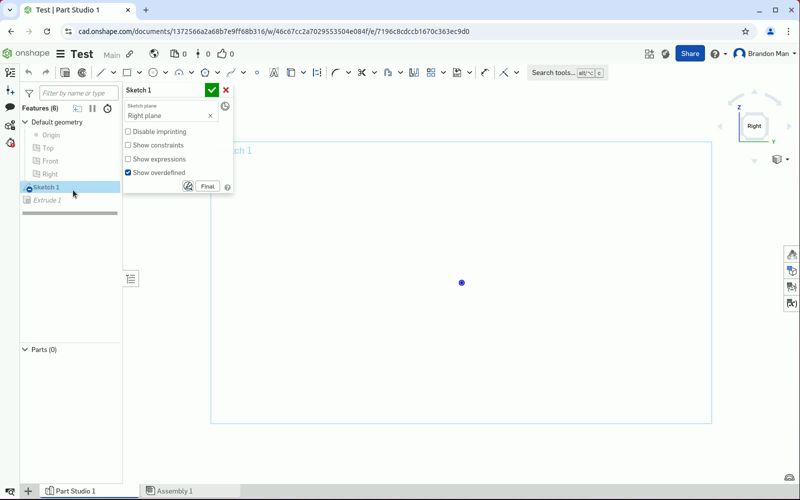
mouse_move(229, 92)
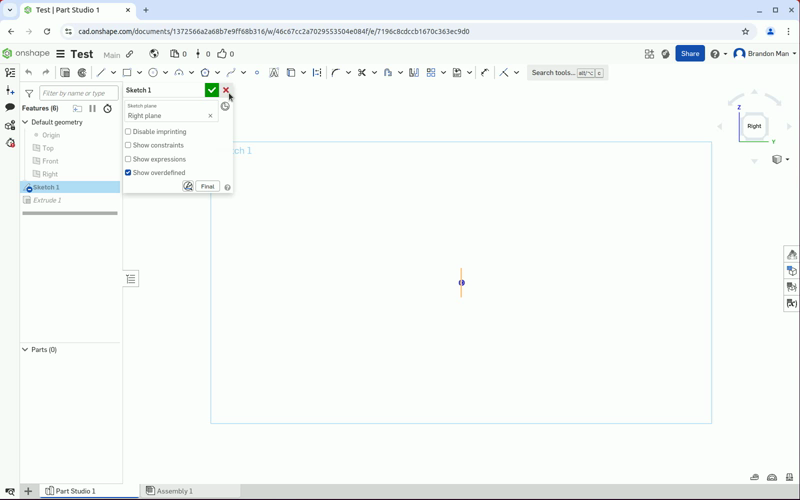
click(229, 92)
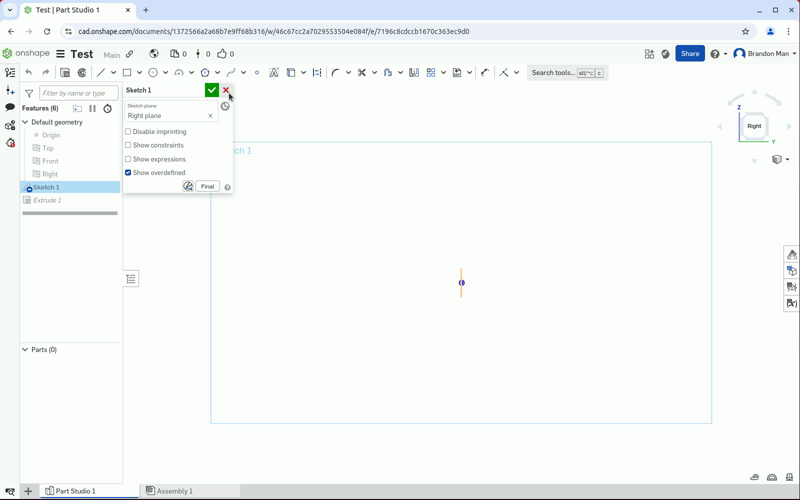
key(shift+s)
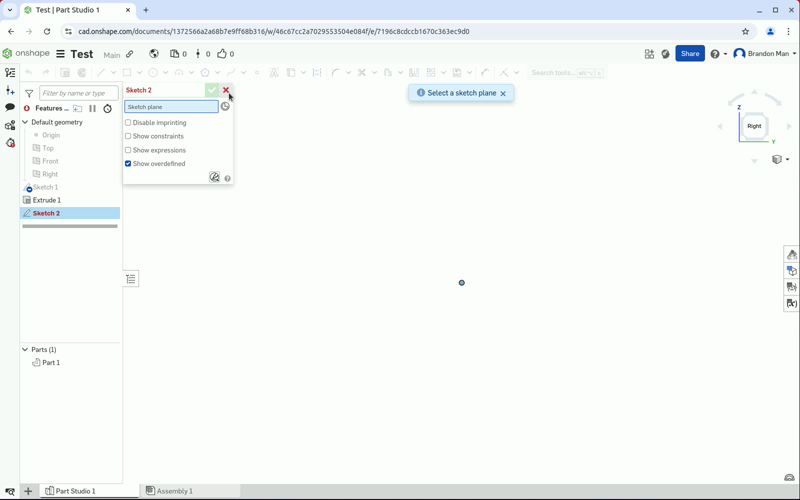
mouse_move(73, 176)
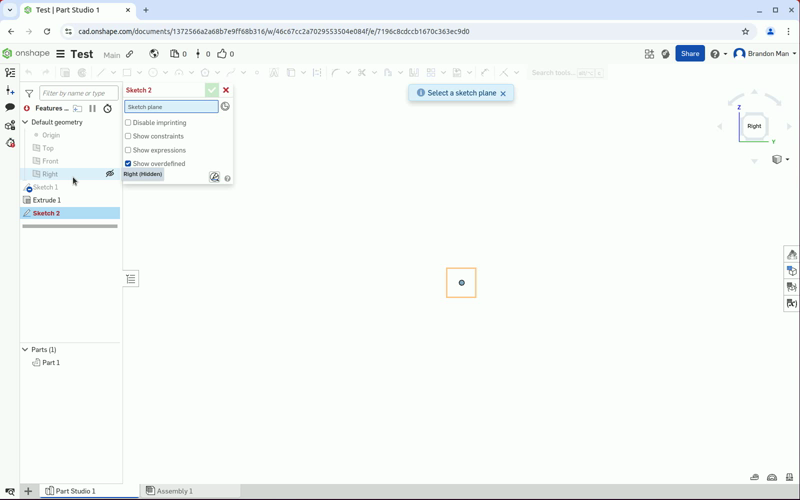
click(73, 176)
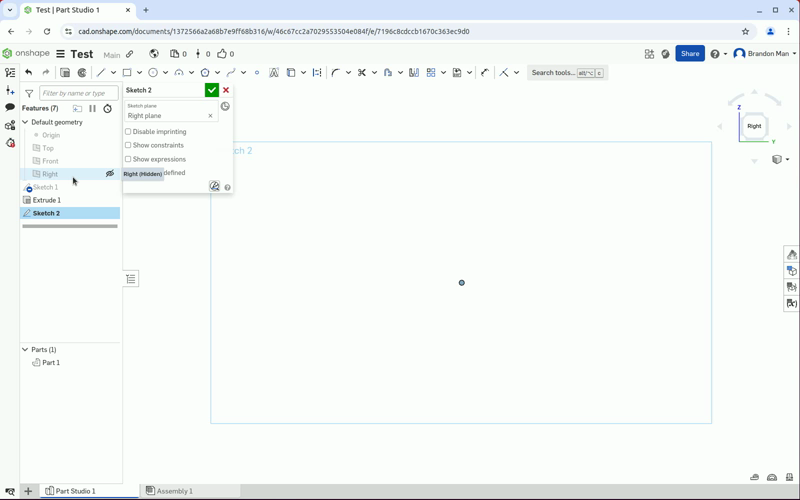
mouse_move(73, 352)
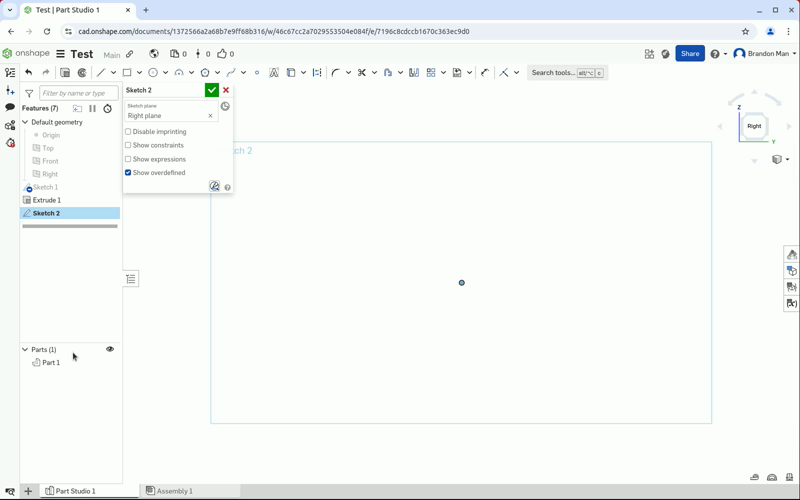
key(y)
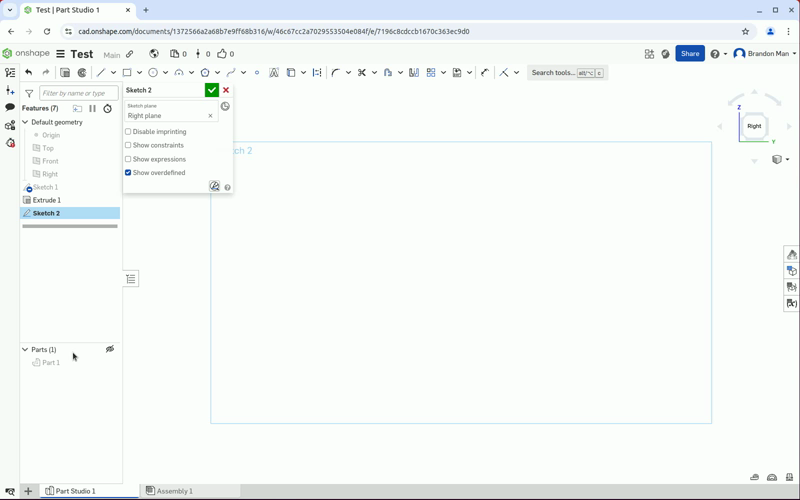
key(c)
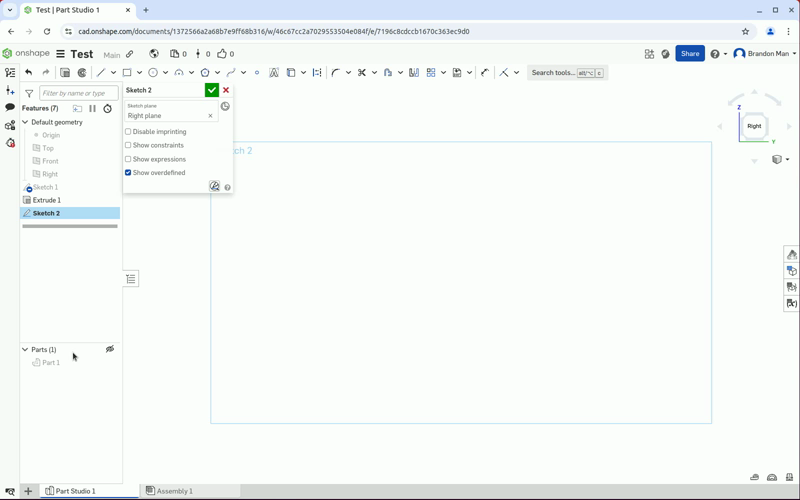
key_down(shift)
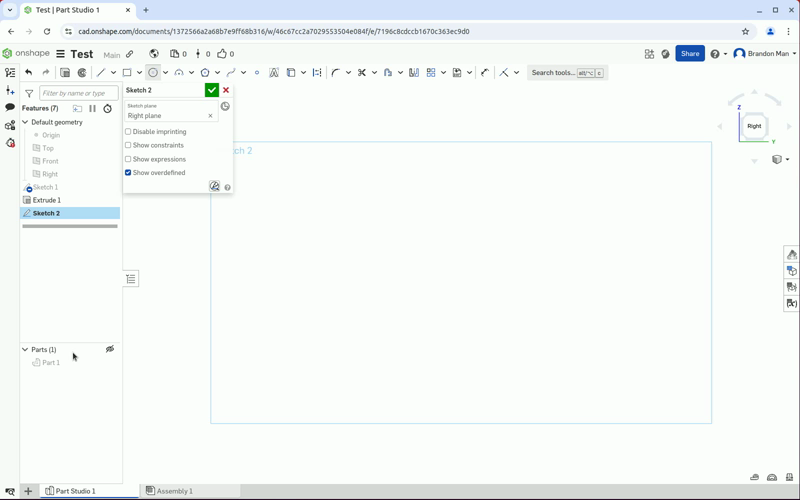
mouse_move(460, 272)
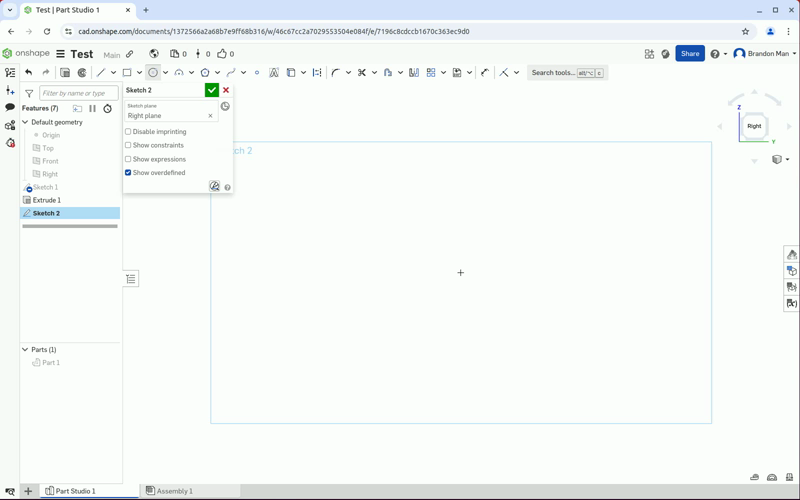
click(460, 272)
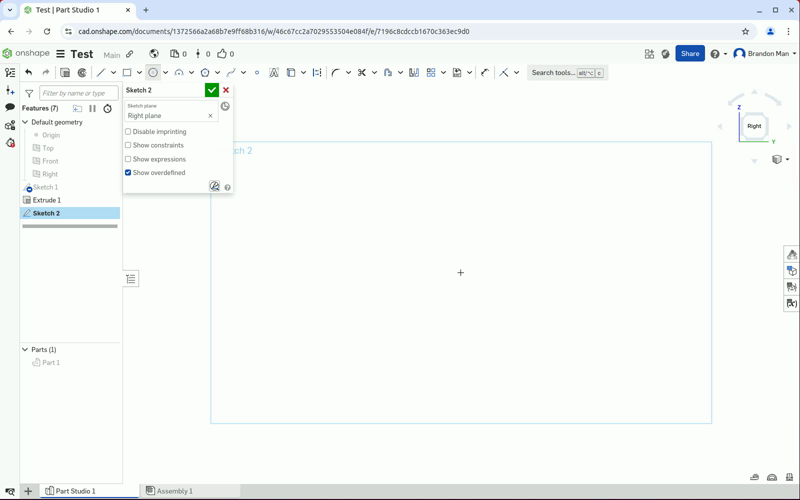
key_up(shift)
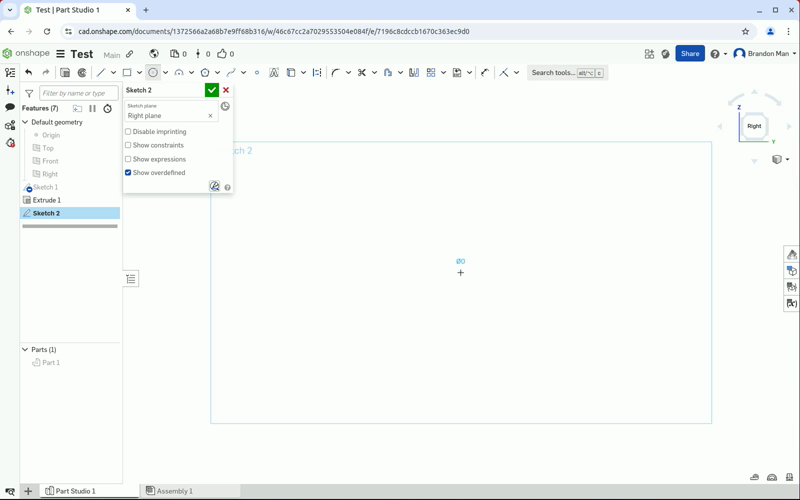
mouse_move(463, 272)
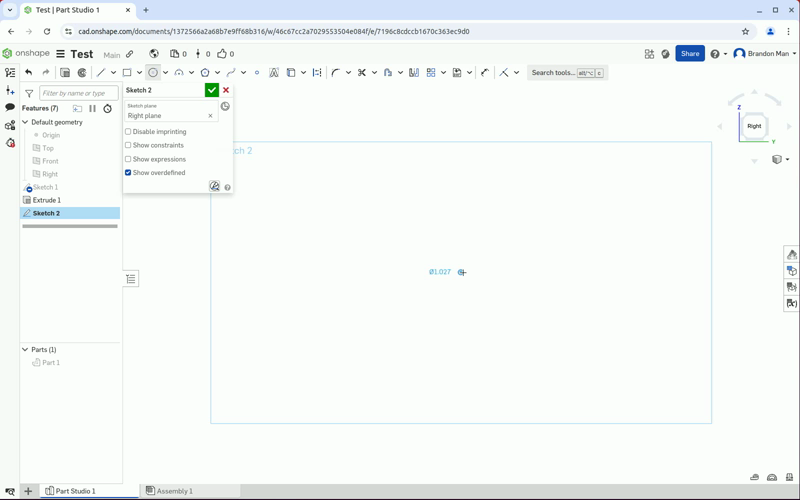
scroll(6)
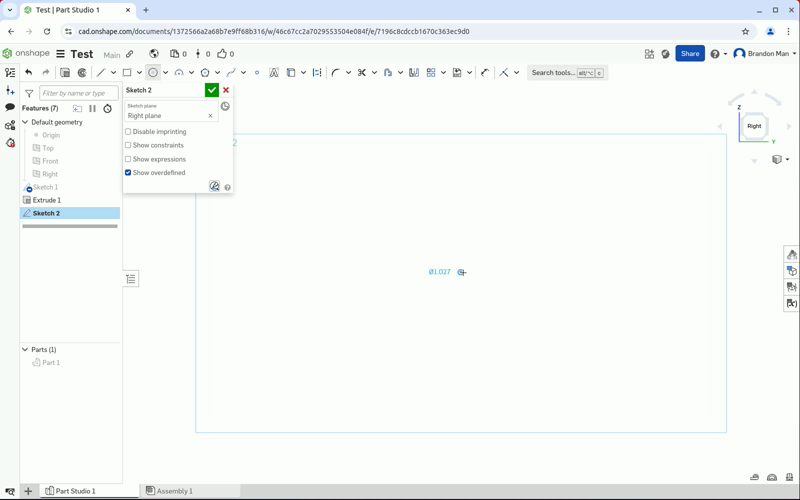
scroll(6)
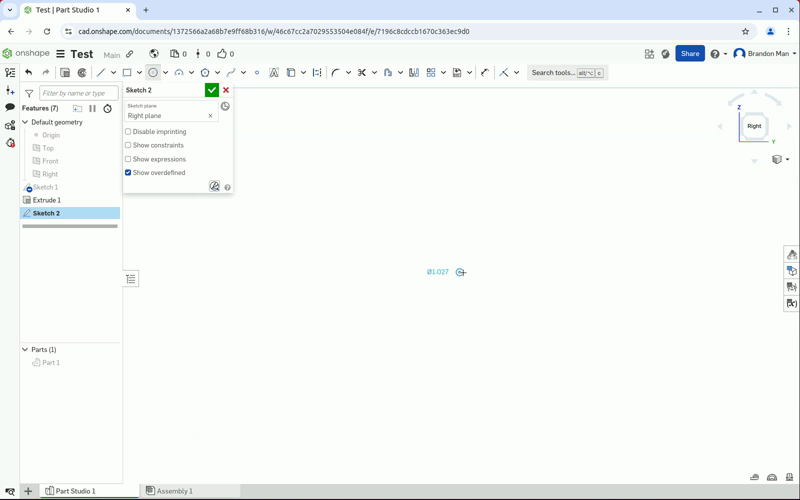
scroll(6)
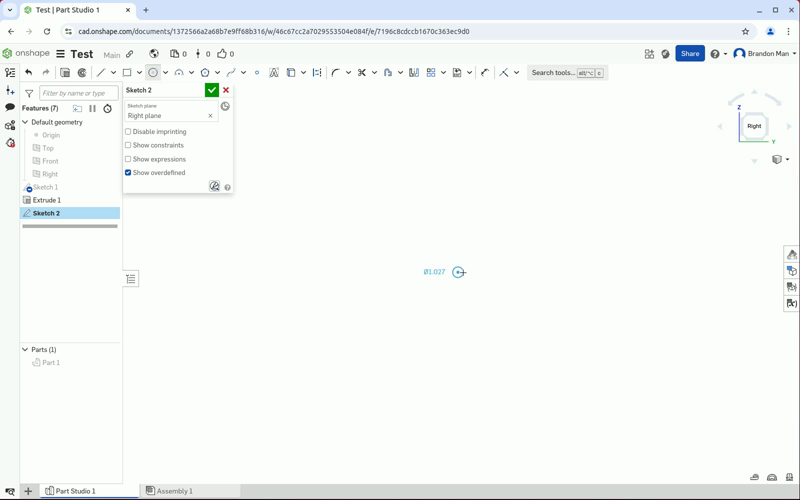
scroll(6)
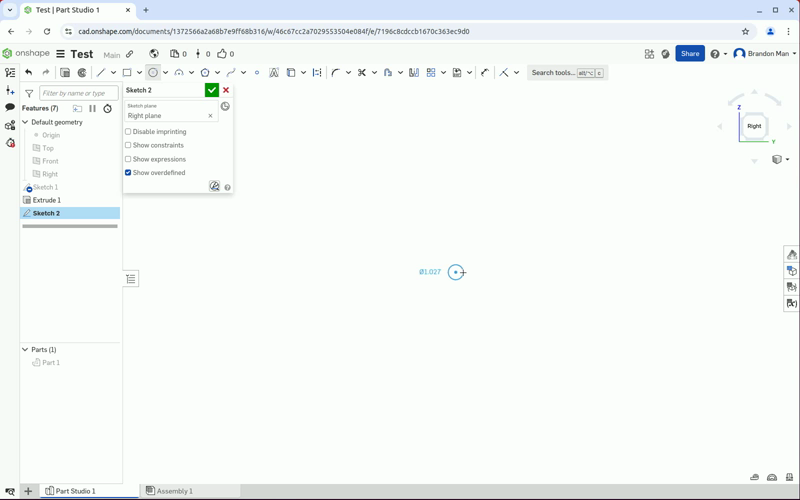
scroll(6)
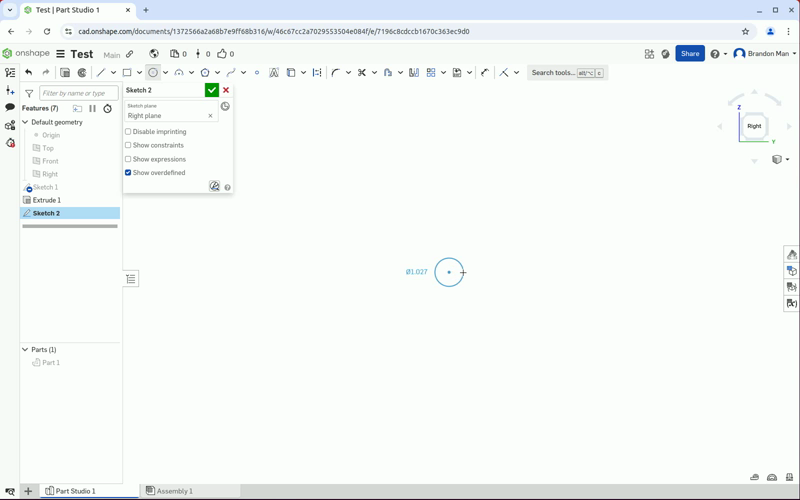
scroll(6)
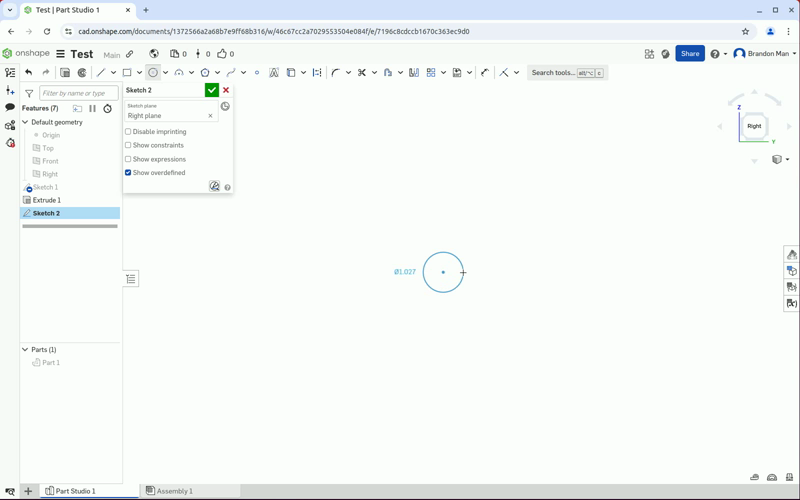
scroll(6)
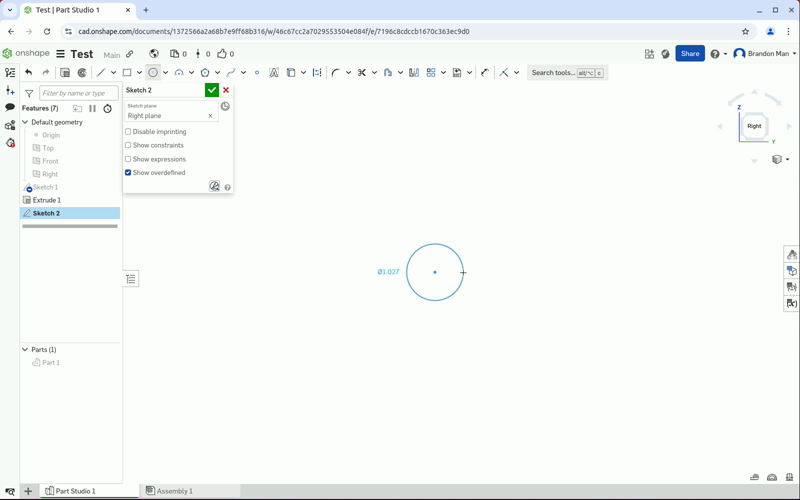
click(463, 272)
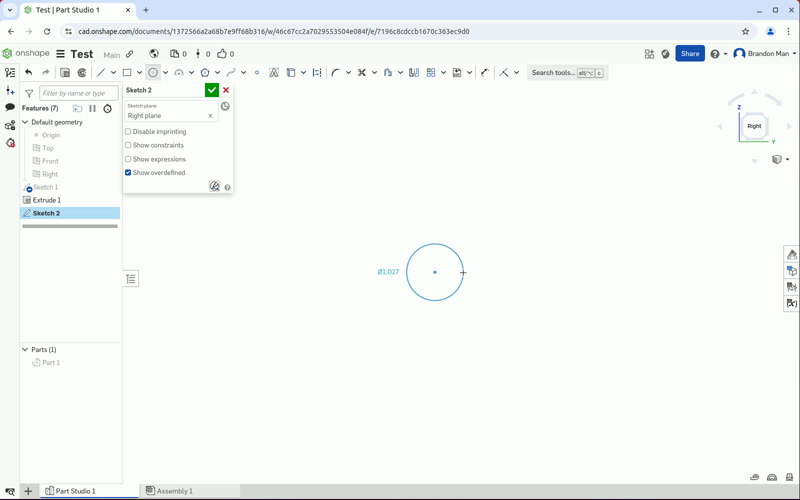
scroll(-6)
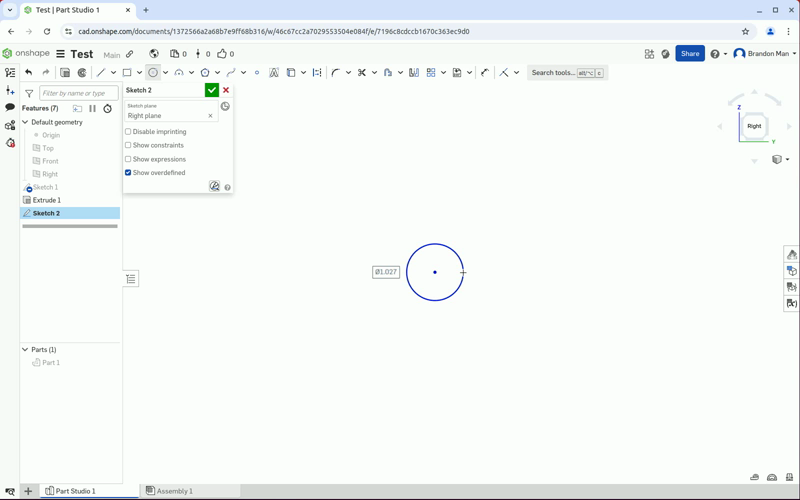
scroll(-6)
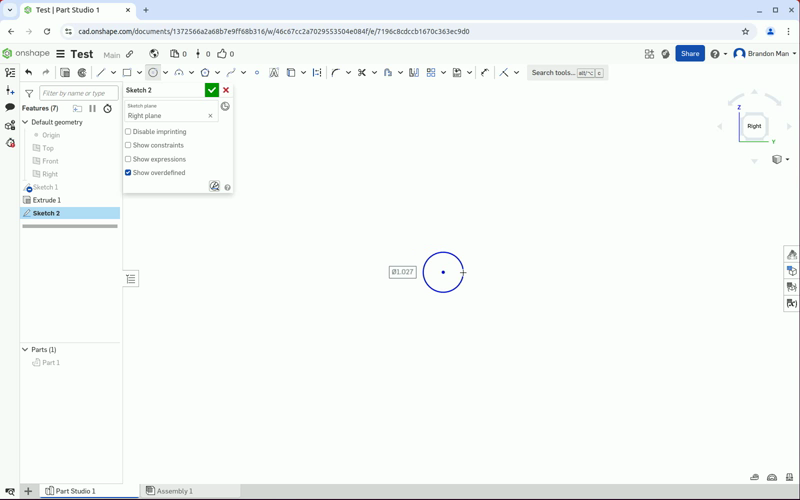
scroll(-6)
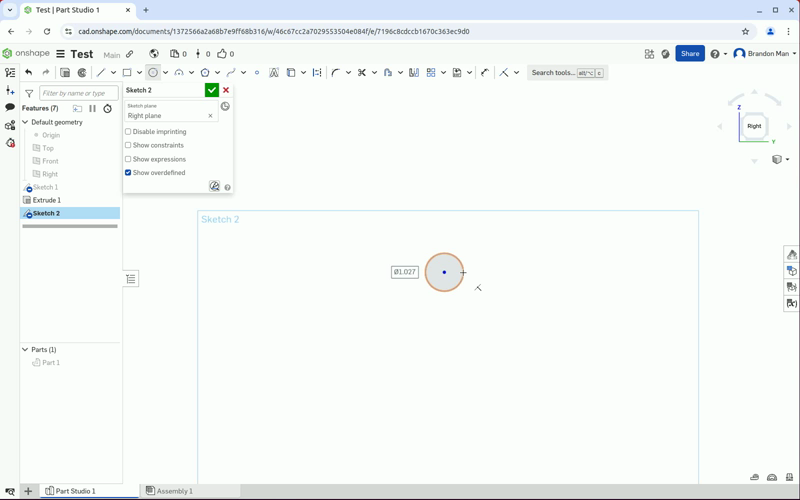
scroll(-6)
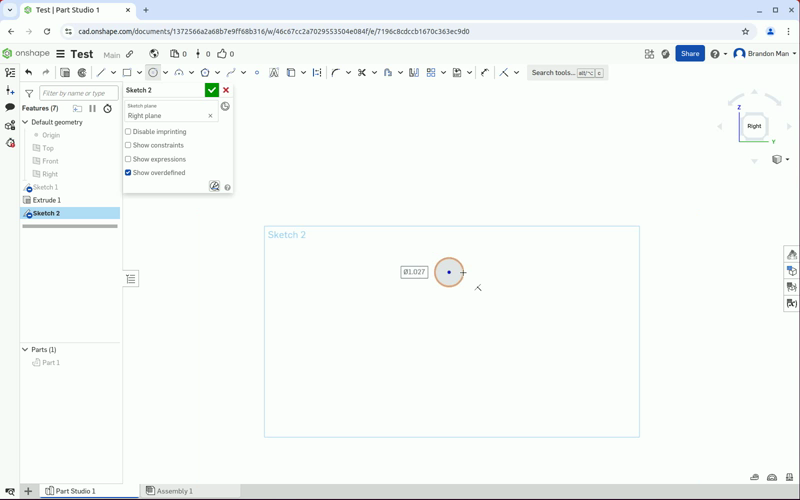
scroll(-6)
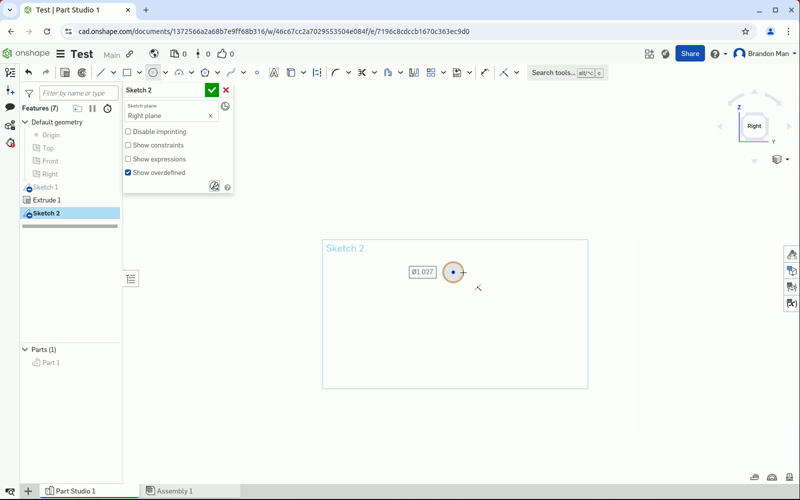
scroll(-6)
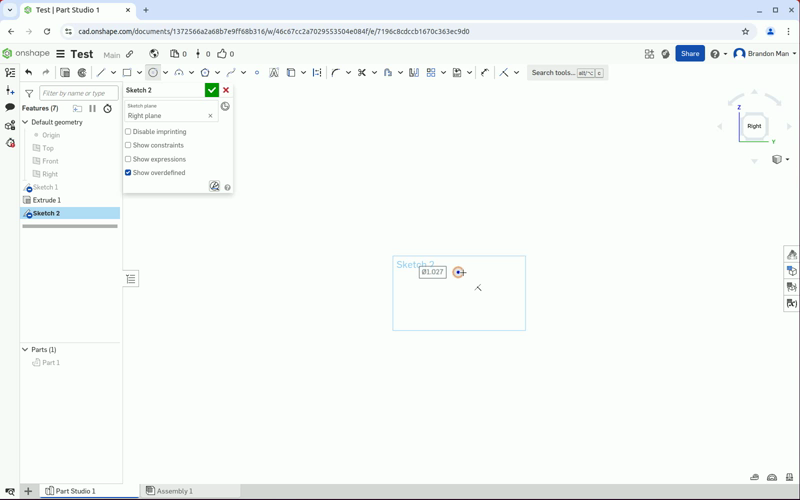
scroll(-6)
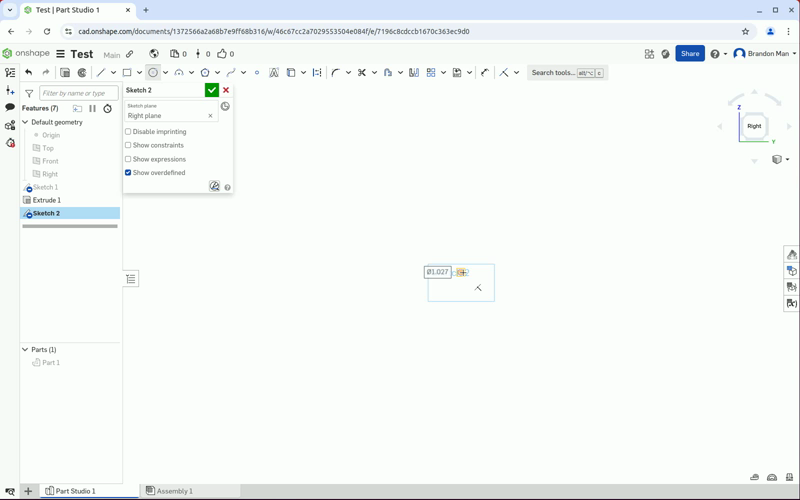
key(esc)
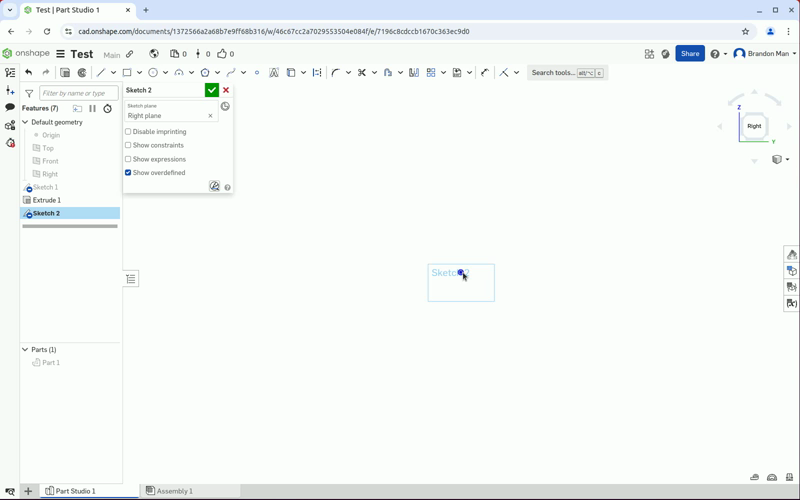
mouse_move(459, 270)
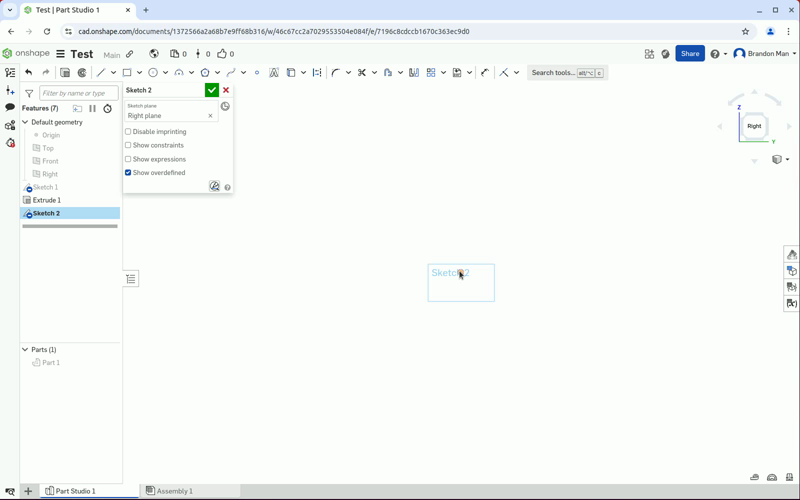
scroll(6)
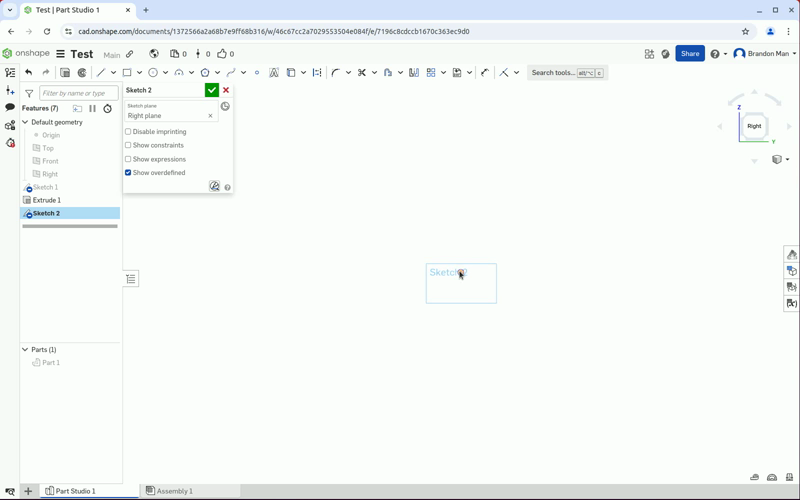
scroll(6)
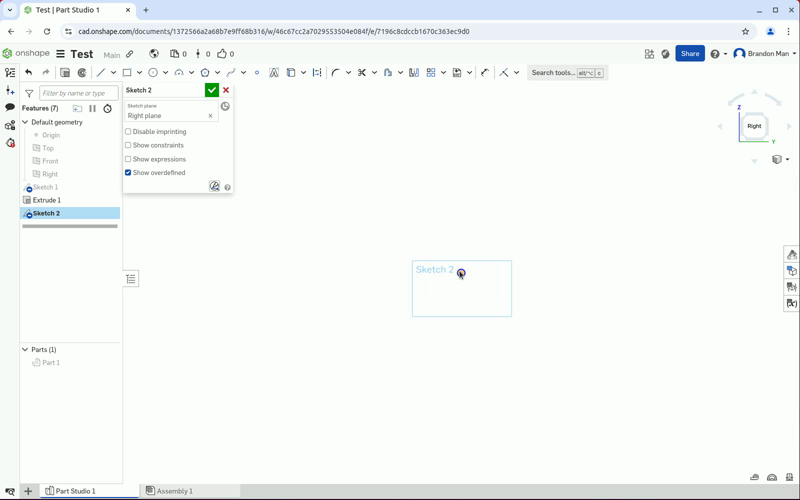
scroll(6)
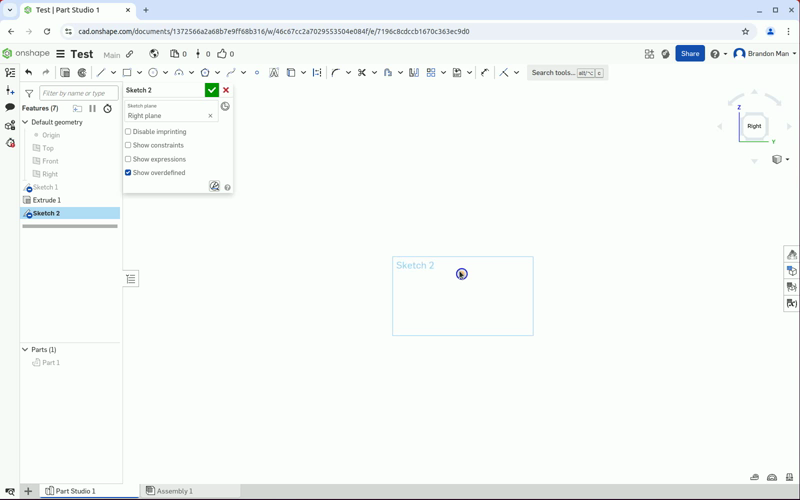
scroll(6)
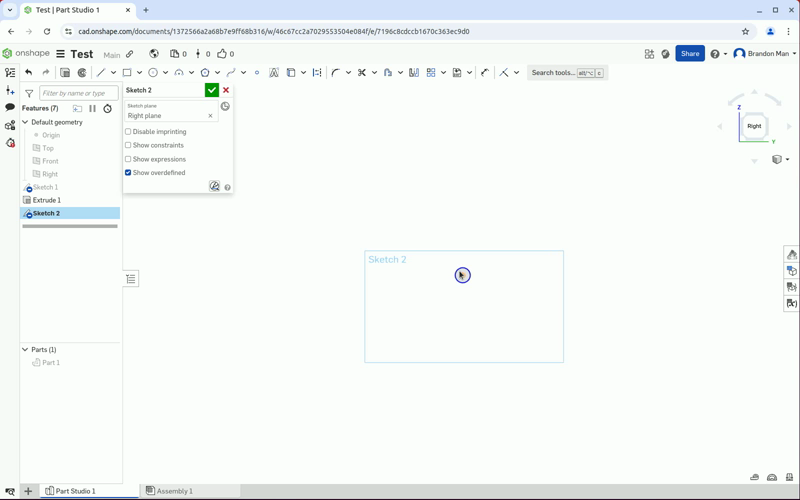
scroll(6)
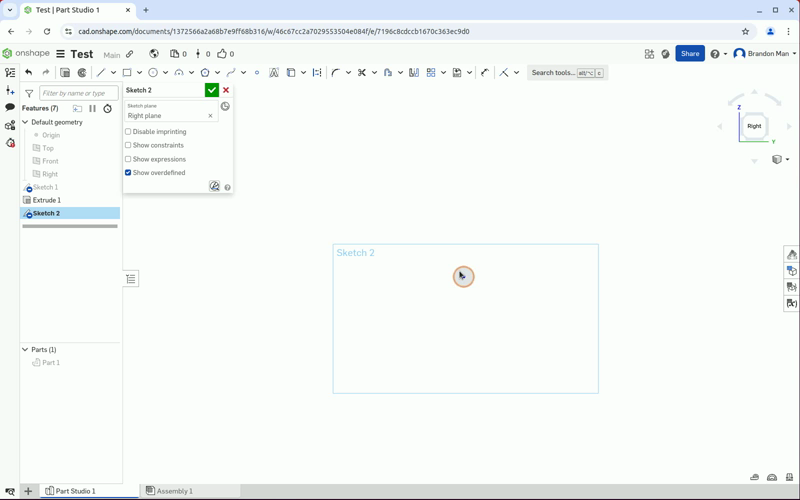
scroll(6)
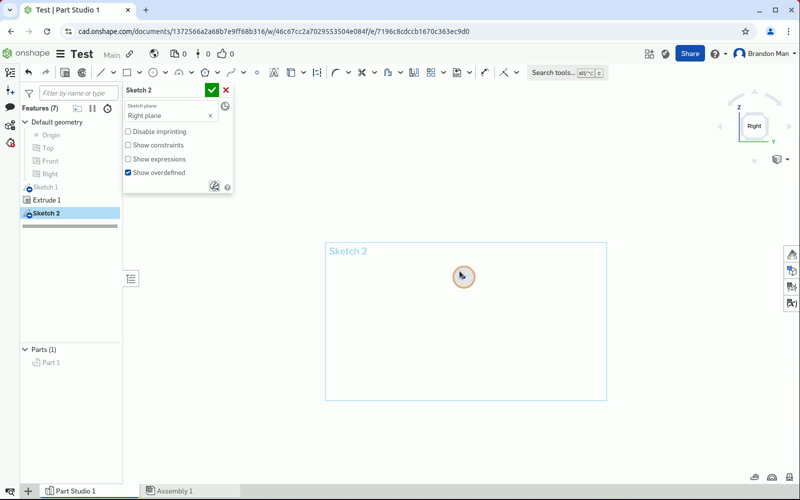
scroll(6)
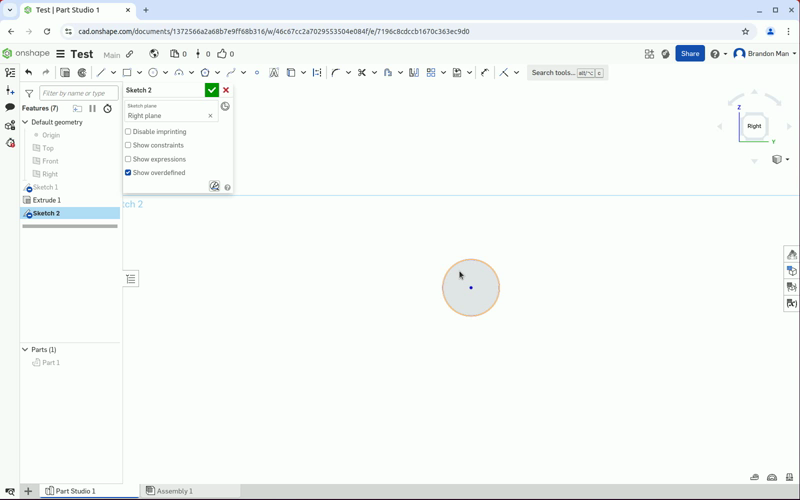
click(459, 270)
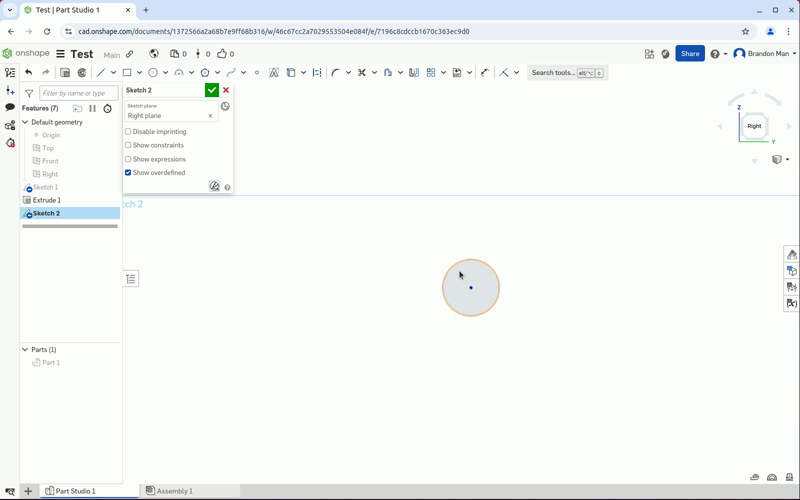
scroll(-6)
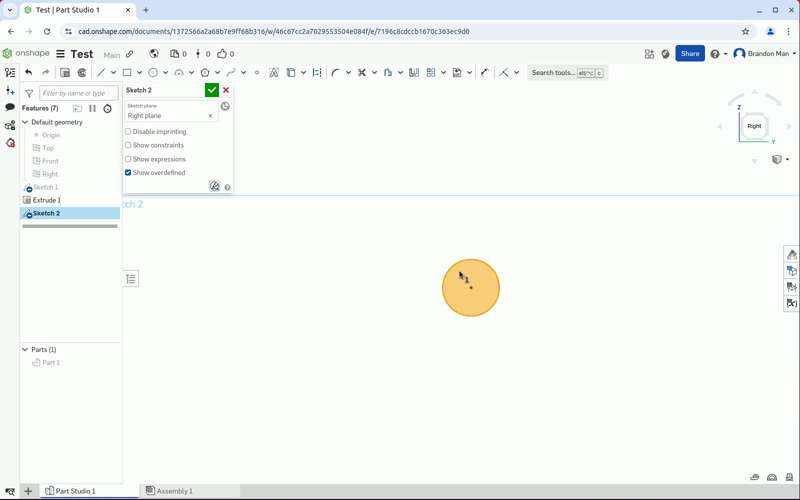
scroll(-6)
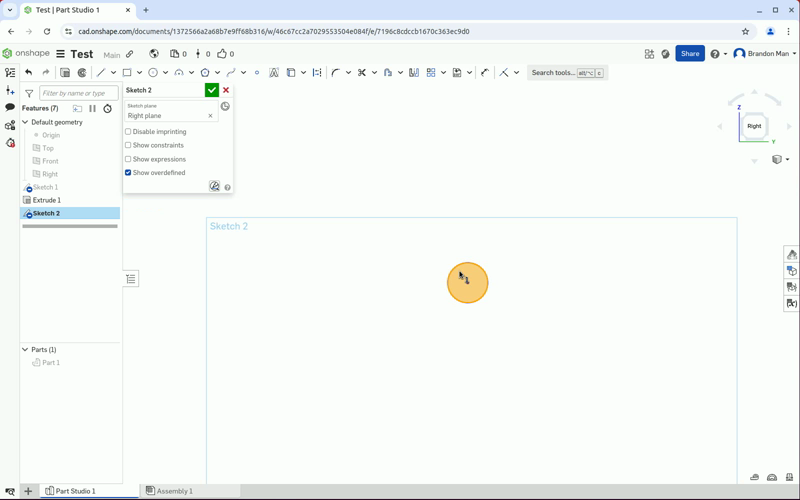
scroll(-6)
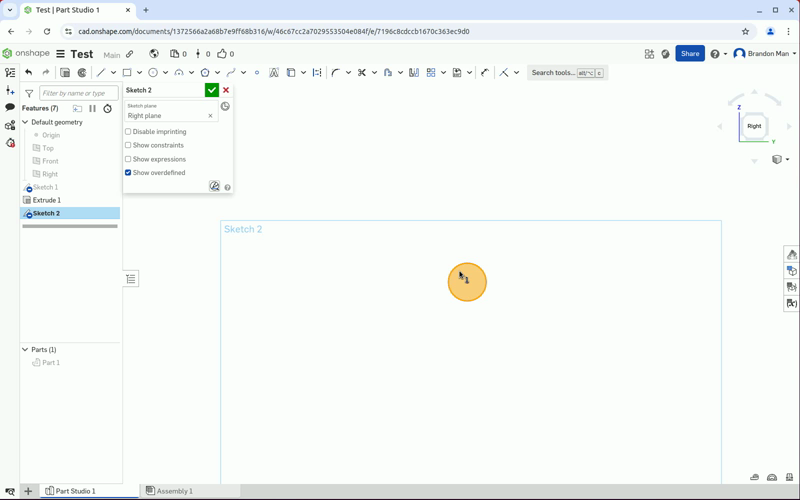
scroll(-6)
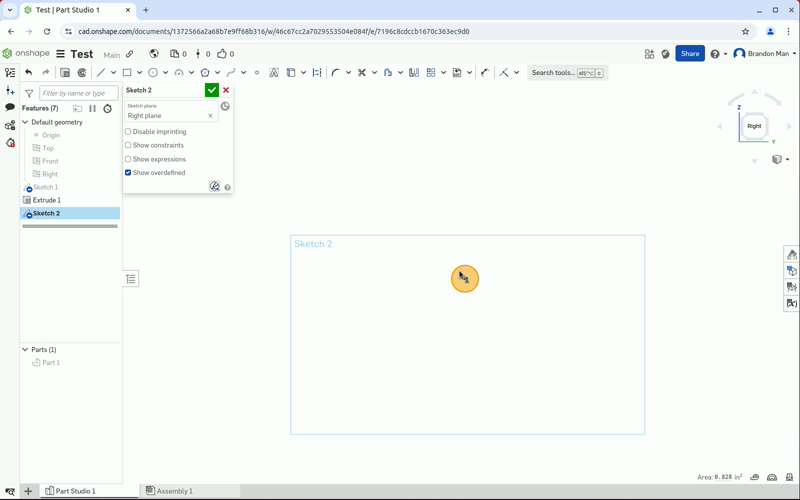
scroll(-6)
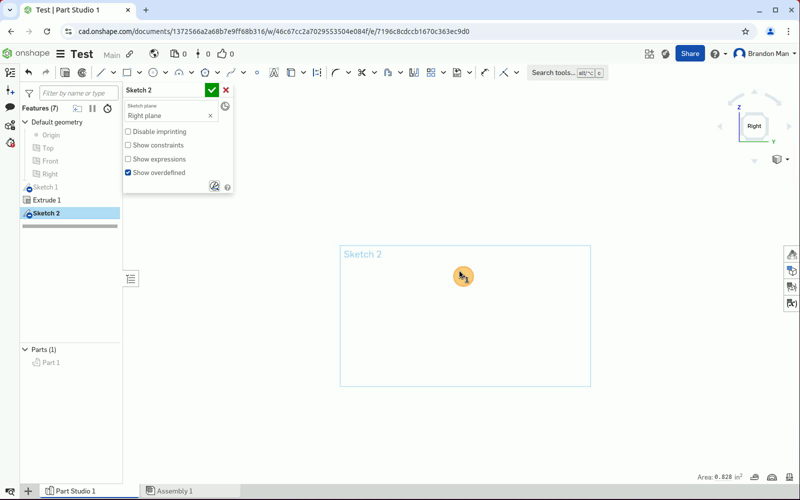
scroll(-6)
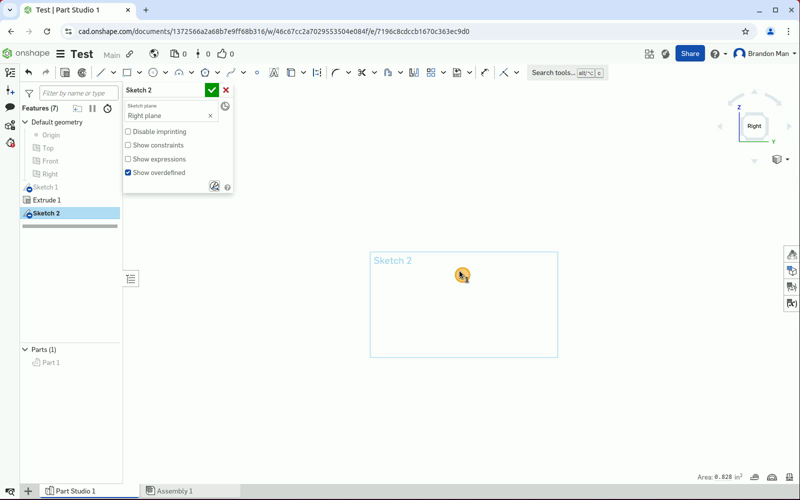
scroll(-6)
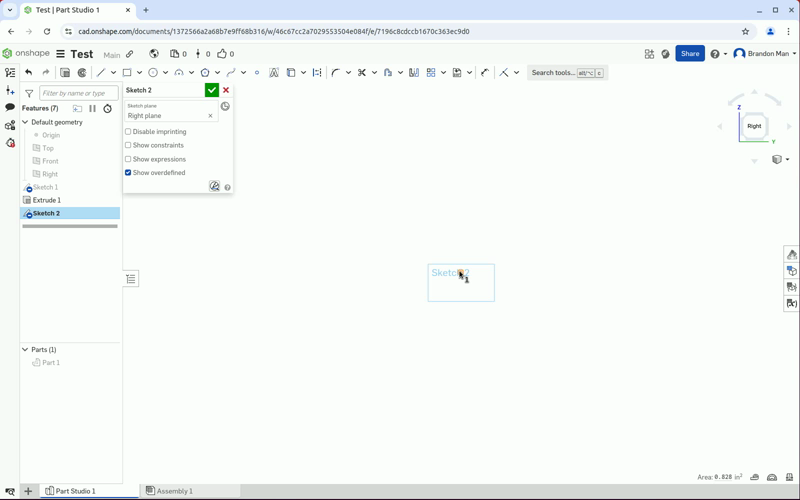
mouse_move(73, 352)
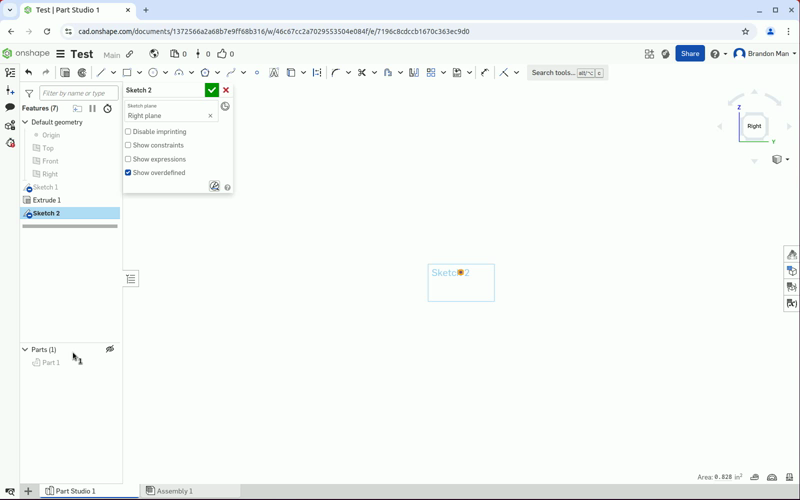
key(shift+y)
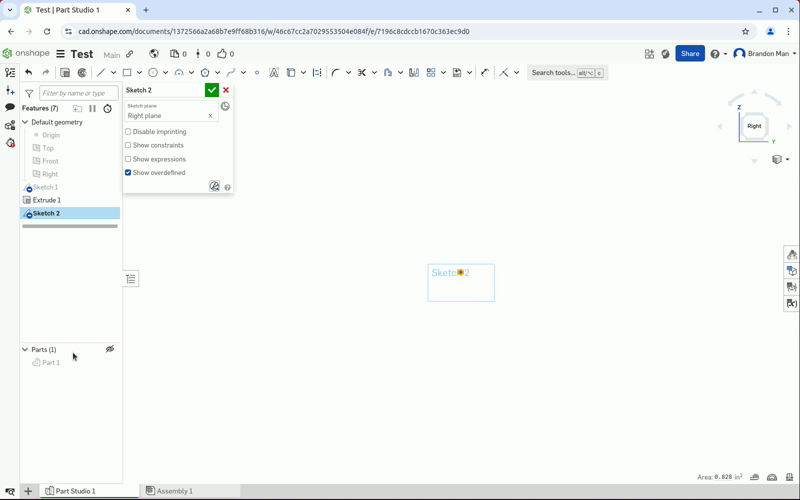
key(shift+e)
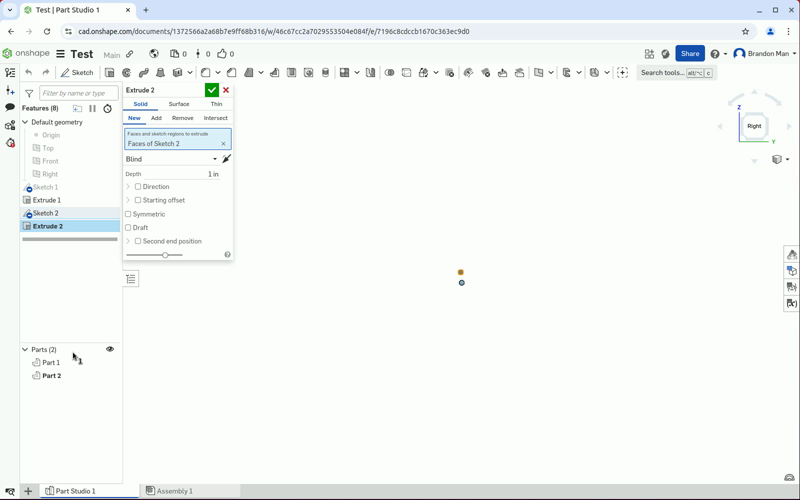
mouse_move(143, 106)
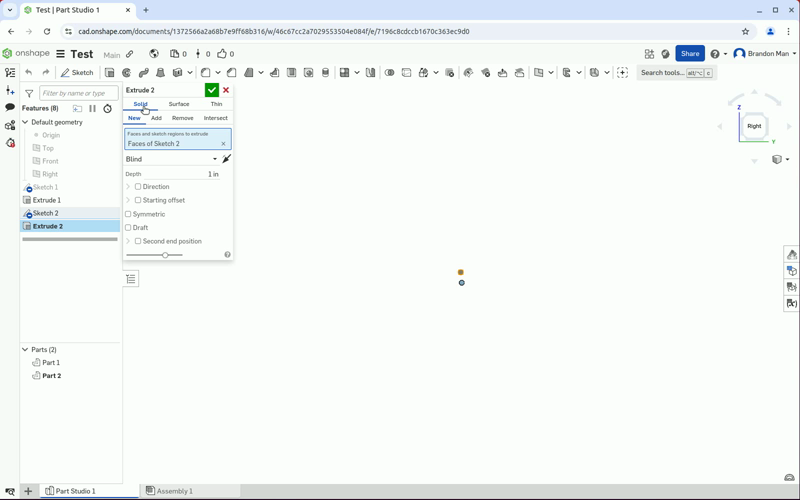
click(143, 106)
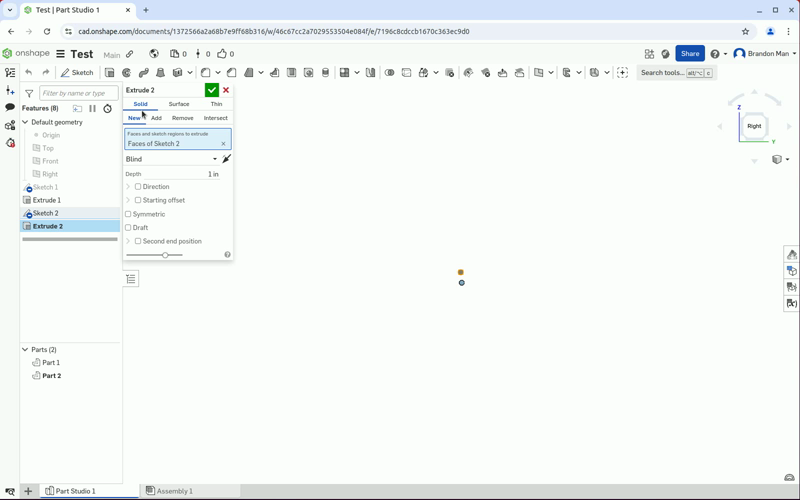
mouse_move(137, 120)
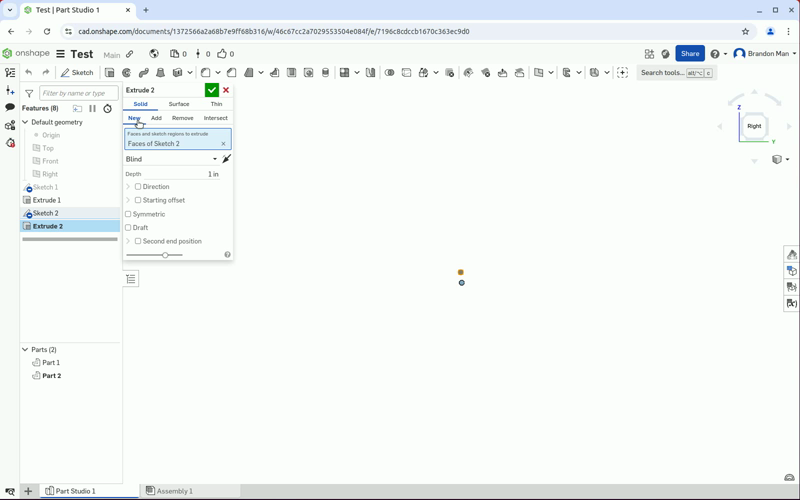
click(137, 120)
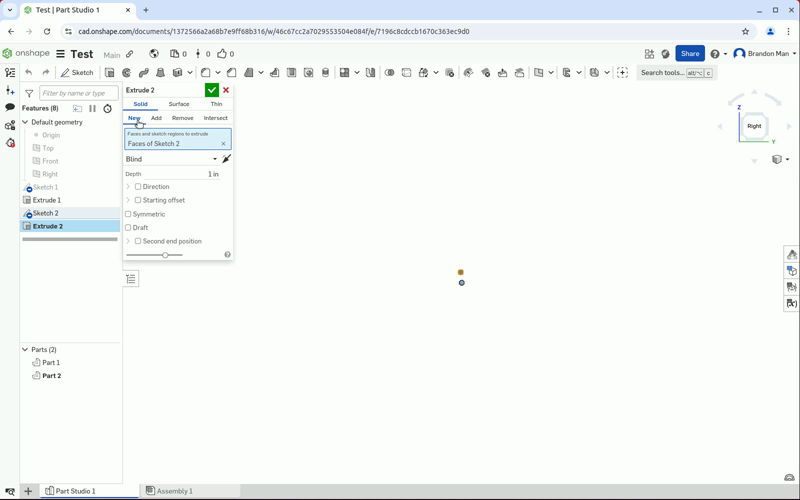
key(tab, 4)
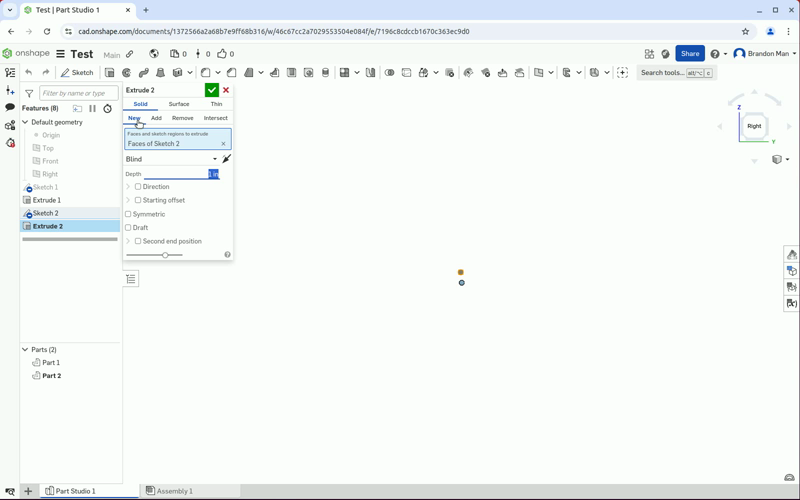
text(23.108)
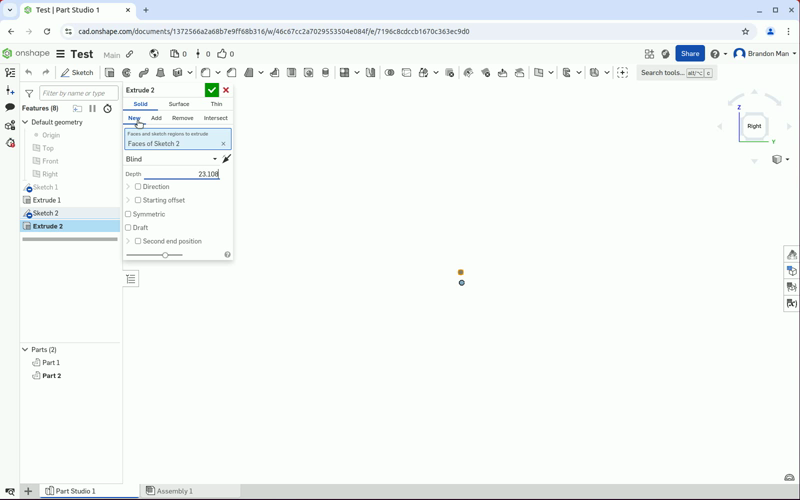
key(enter)
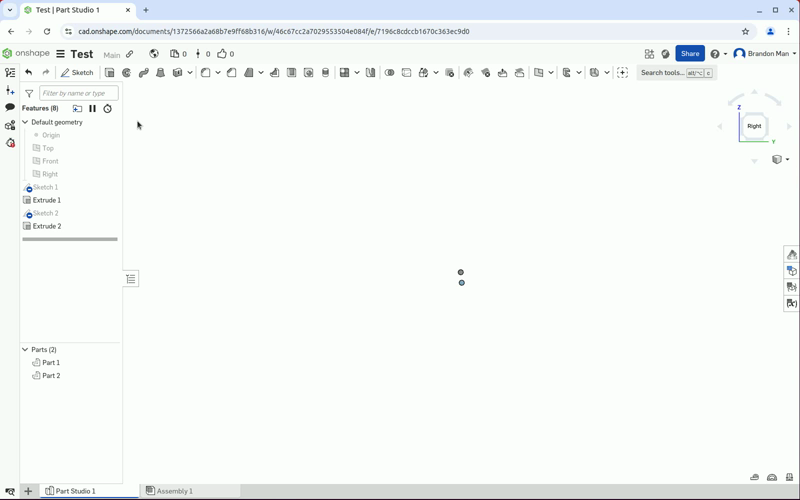
key(shift+h)
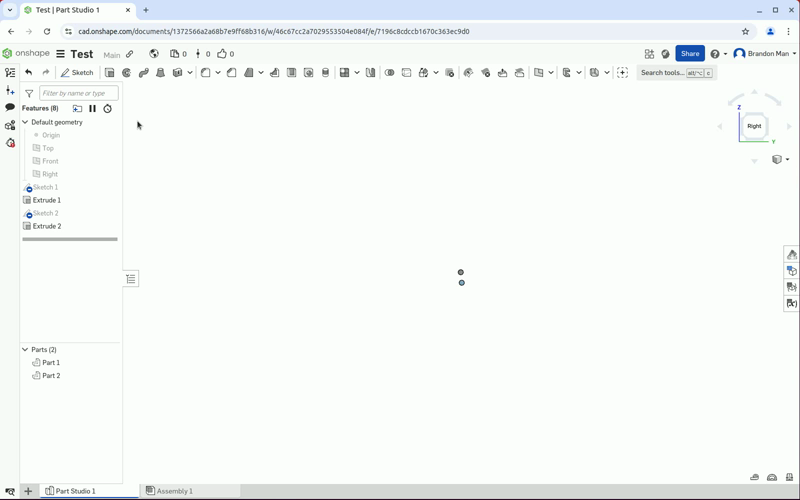
key(shift+h)
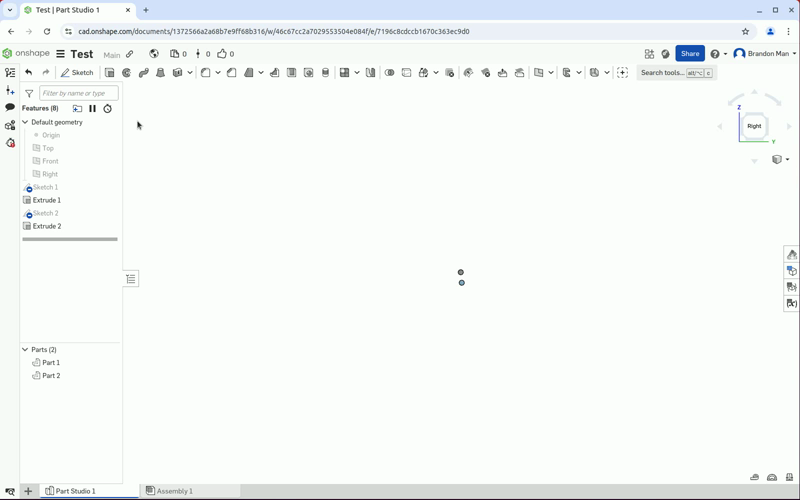
mouse_move(73, 189)
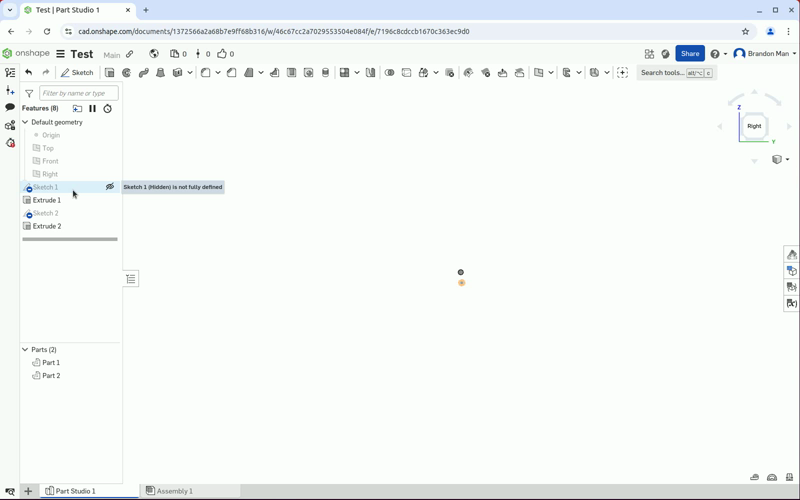
click(73, 189)
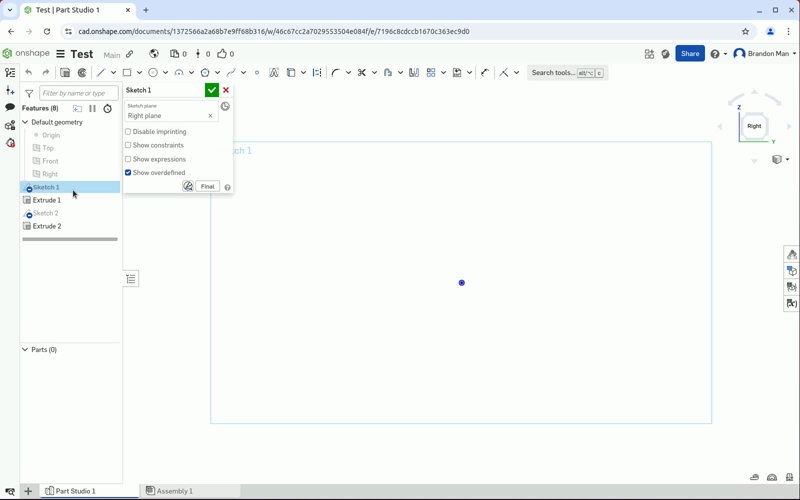
mouse_move(229, 92)
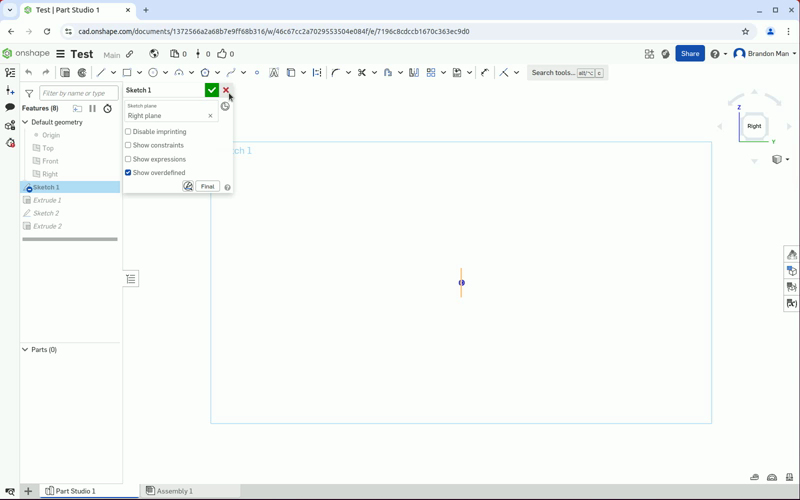
click(229, 92)
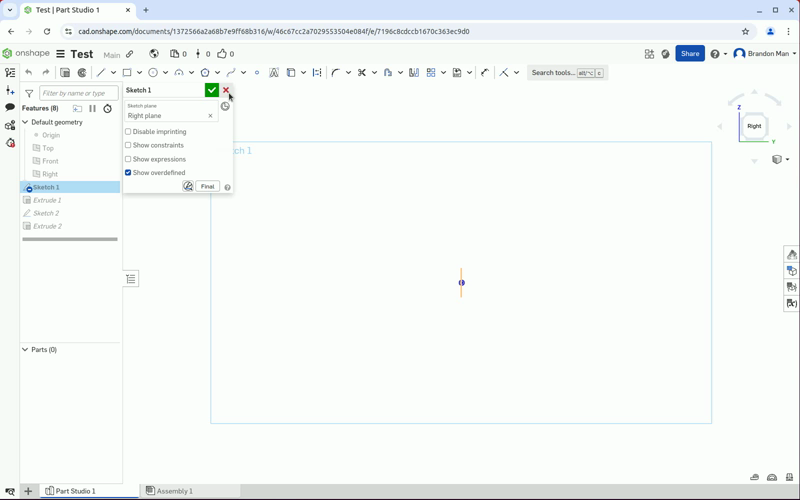
key(shift+s)
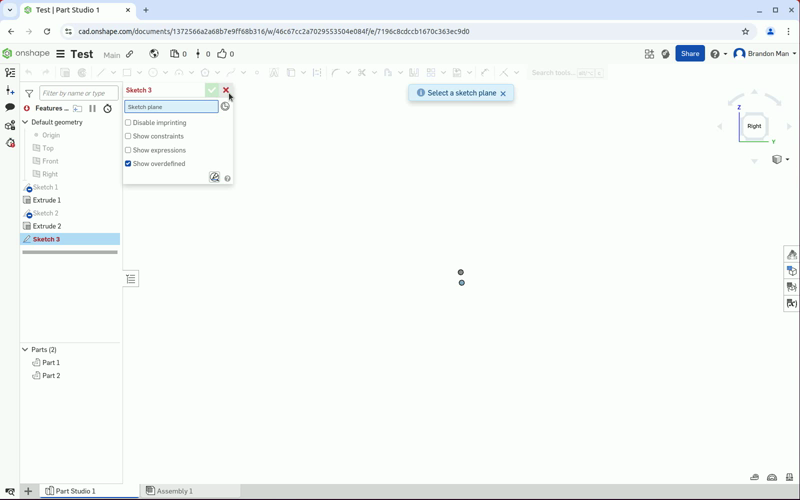
mouse_move(73, 176)
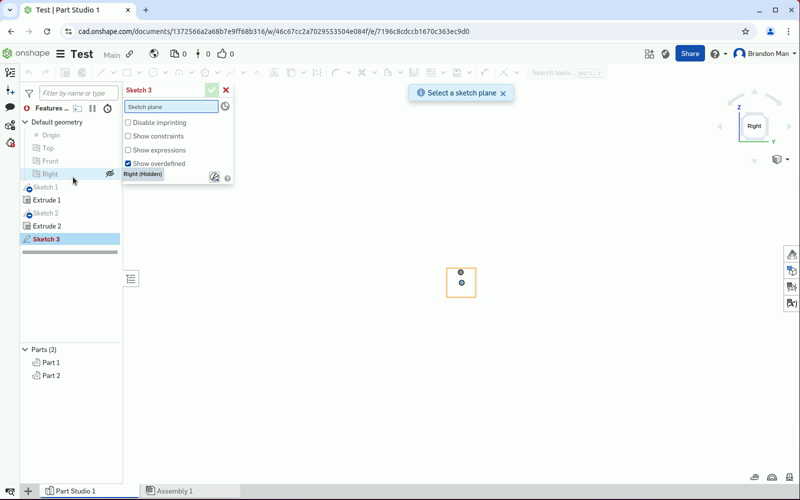
click(73, 176)
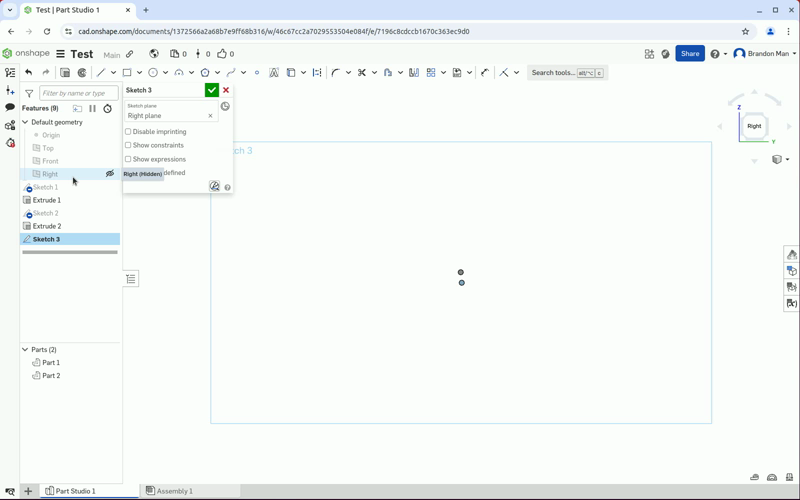
mouse_move(73, 352)
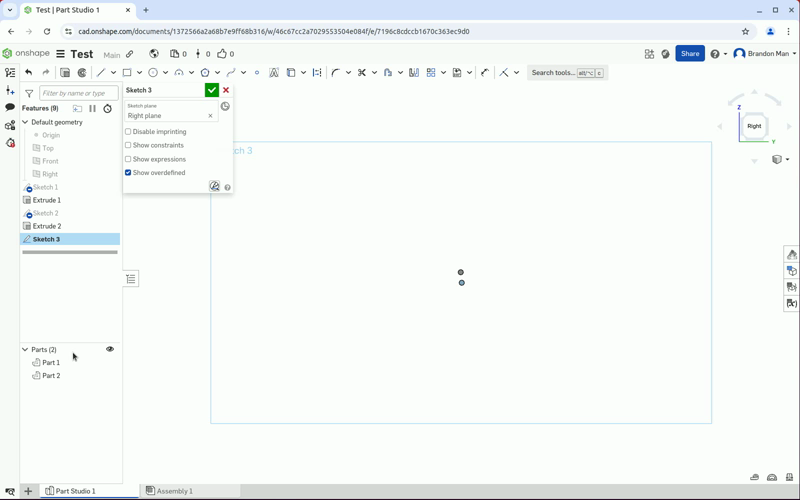
key(y)
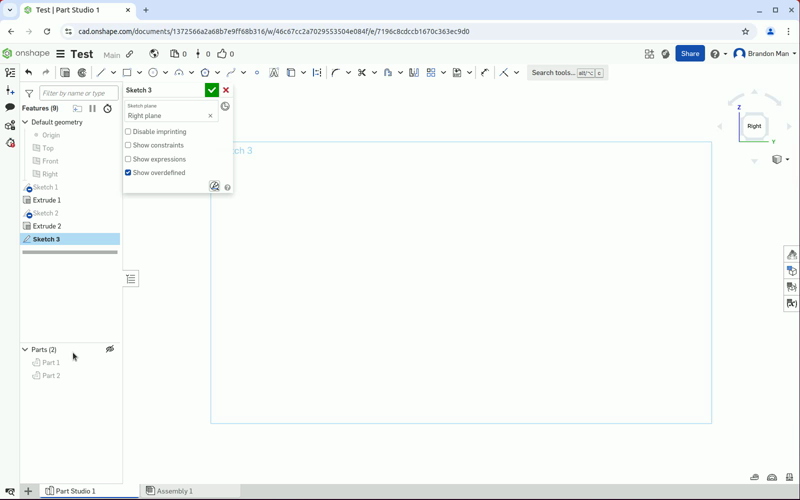
key(c)
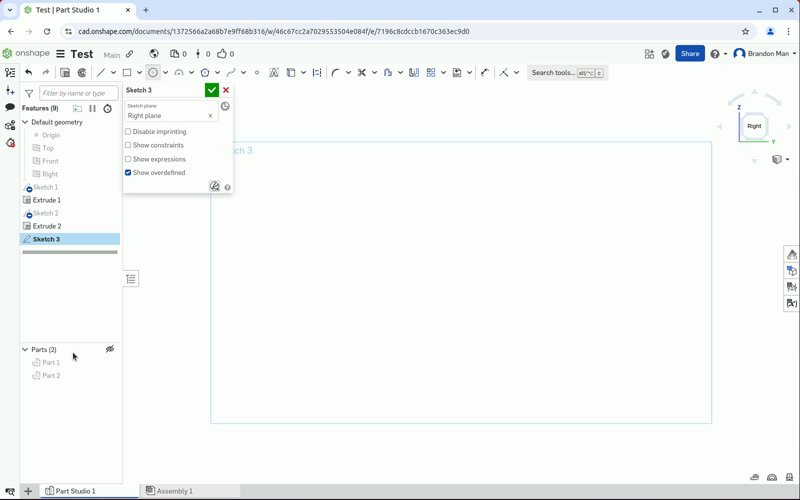
key_down(shift)
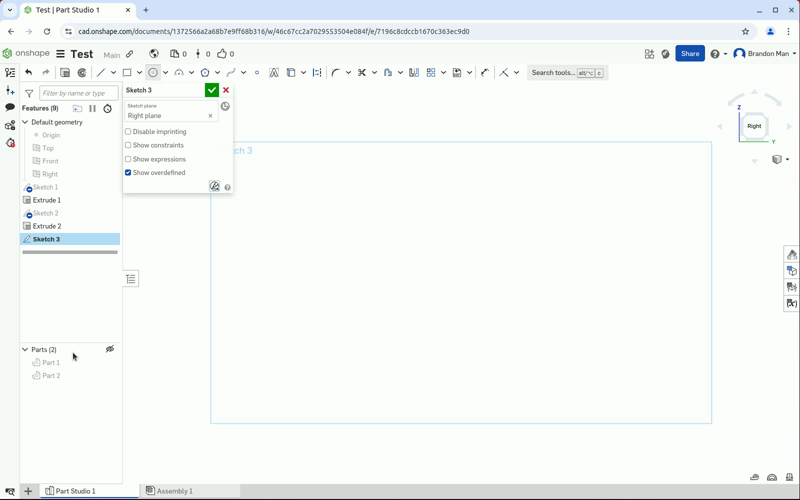
mouse_move(460, 291)
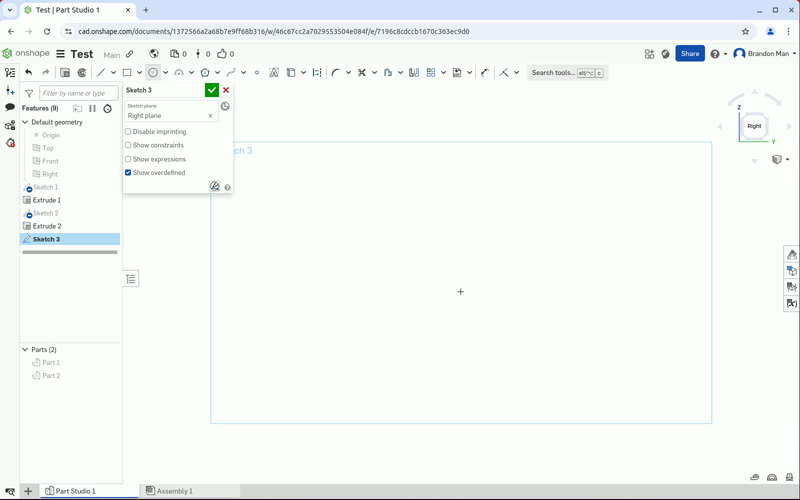
click(460, 291)
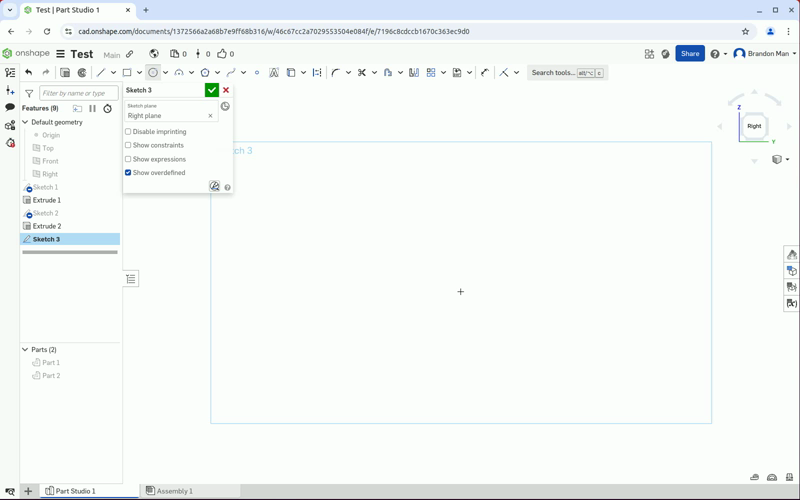
key_up(shift)
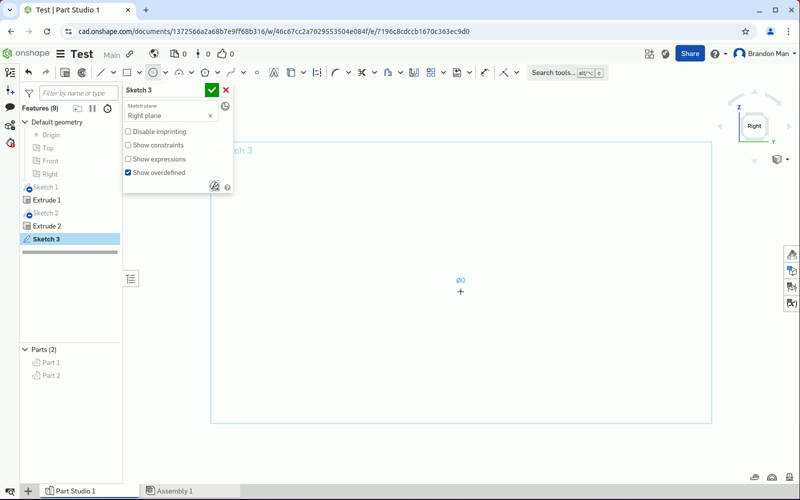
mouse_move(461, 291)
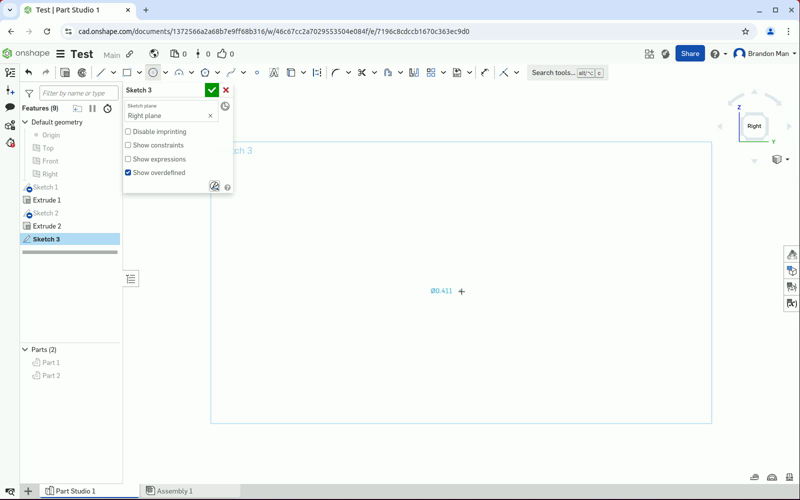
scroll(6)
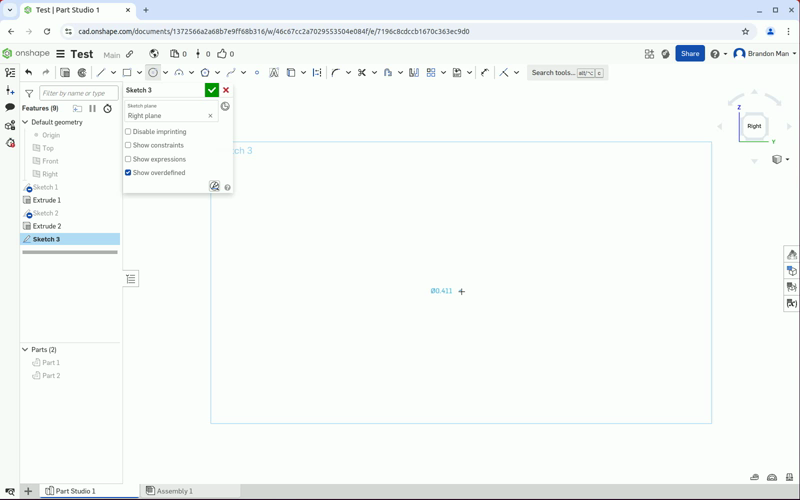
scroll(6)
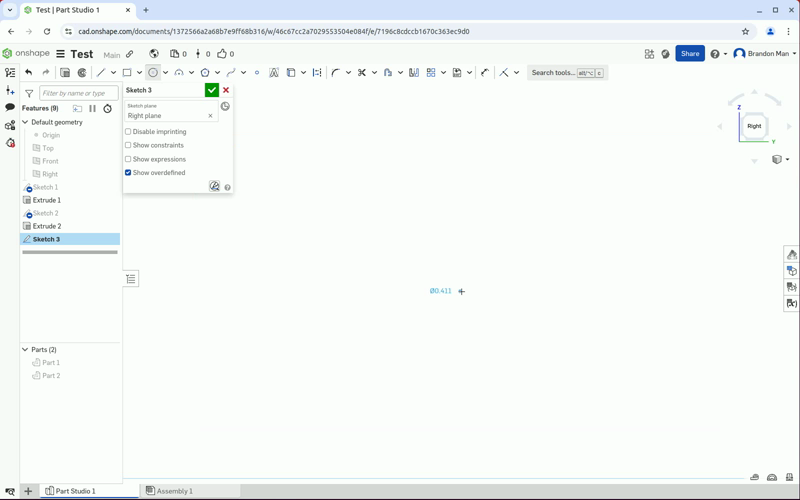
scroll(6)
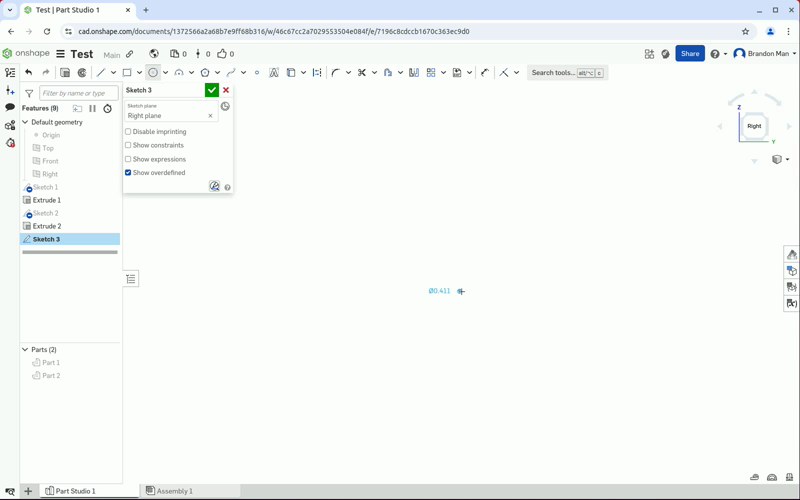
scroll(6)
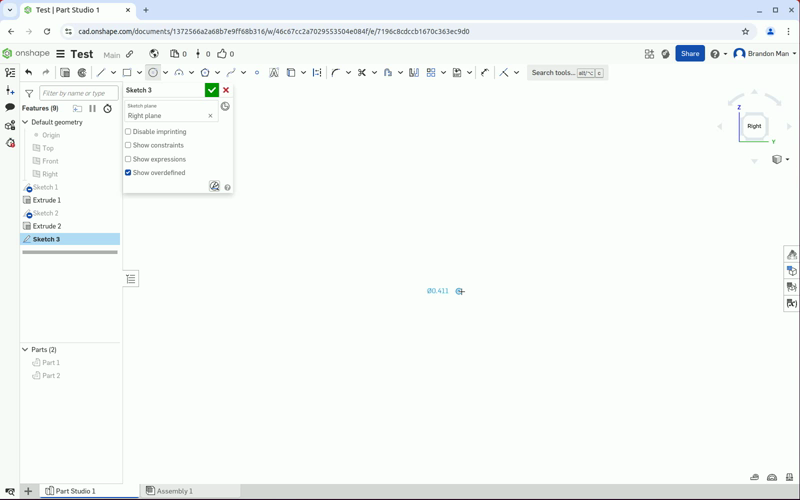
scroll(6)
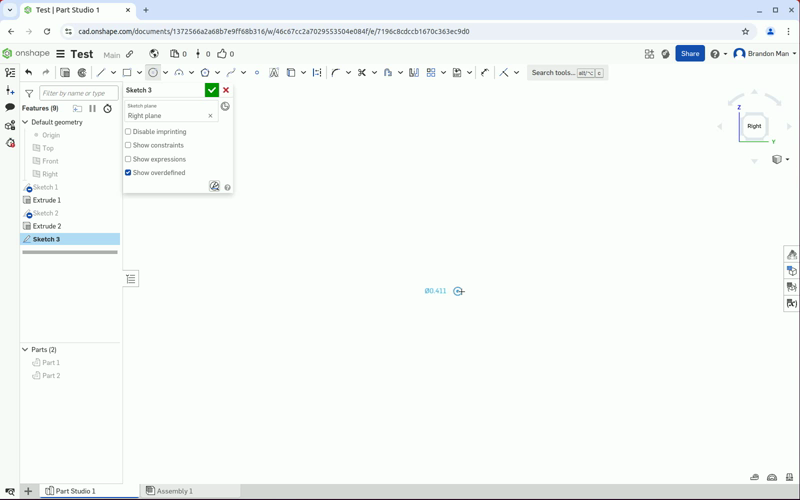
scroll(6)
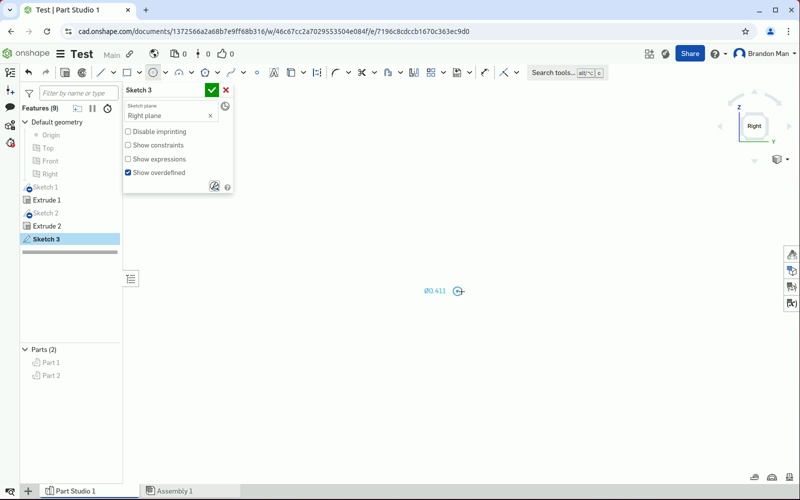
scroll(6)
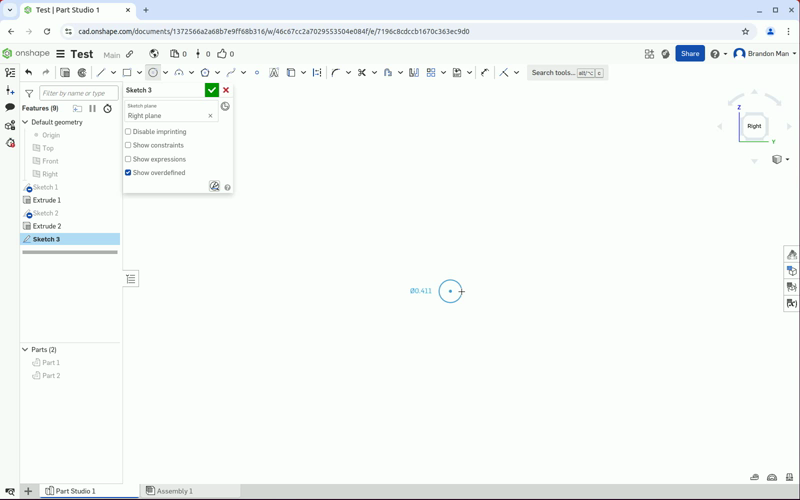
click(461, 291)
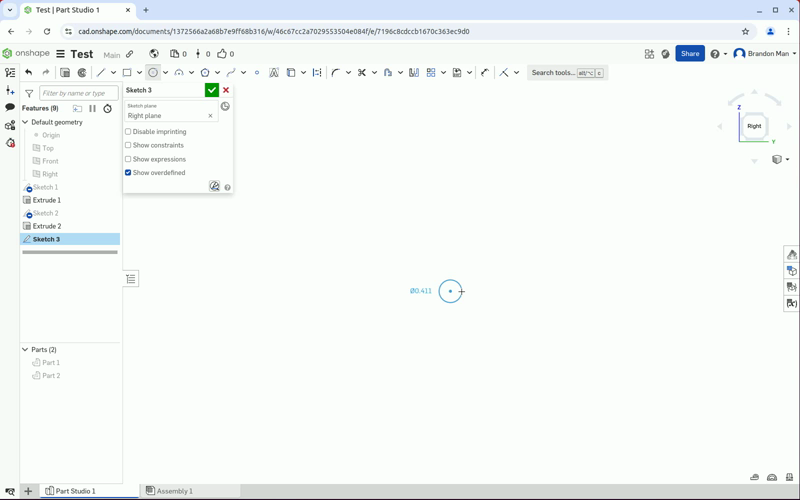
scroll(-6)
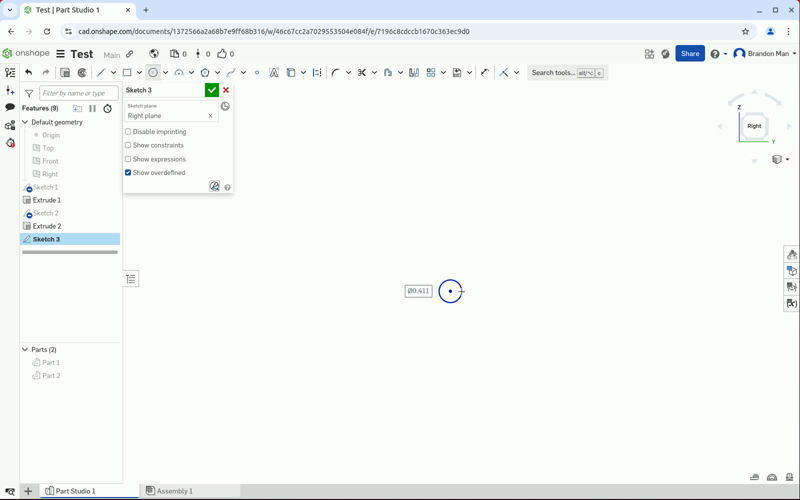
scroll(-6)
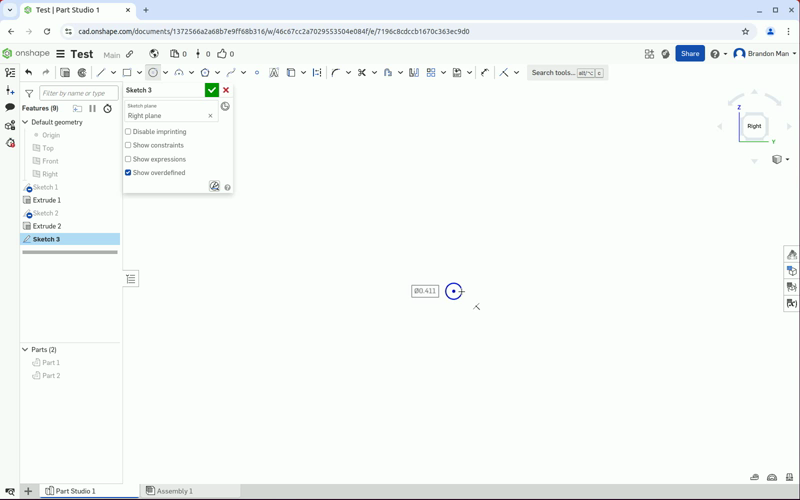
scroll(-6)
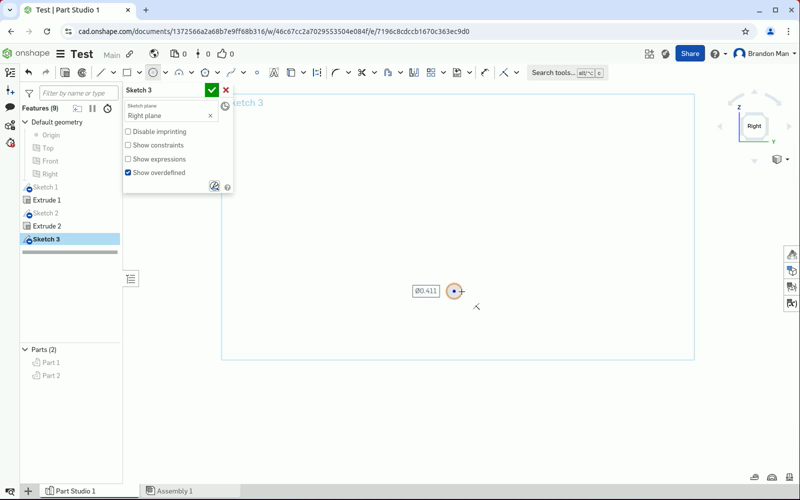
scroll(-6)
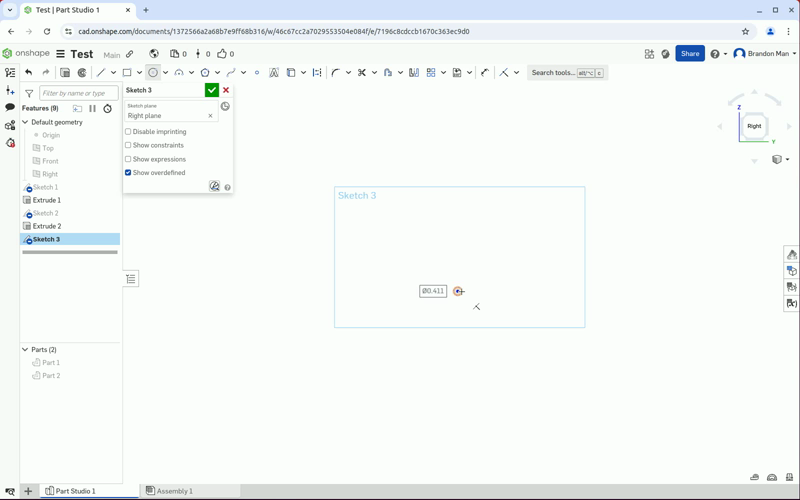
scroll(-6)
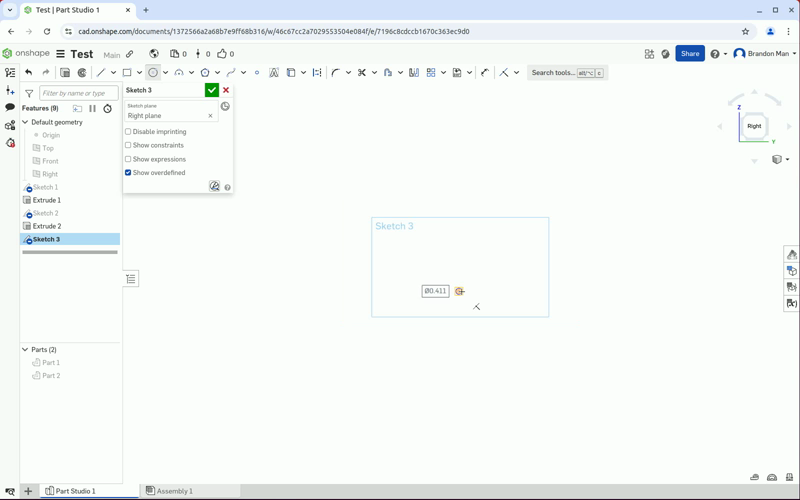
scroll(-6)
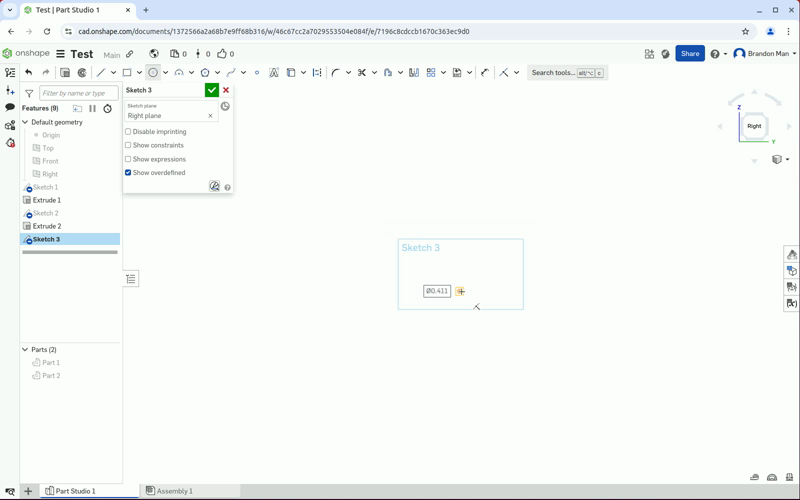
scroll(-6)
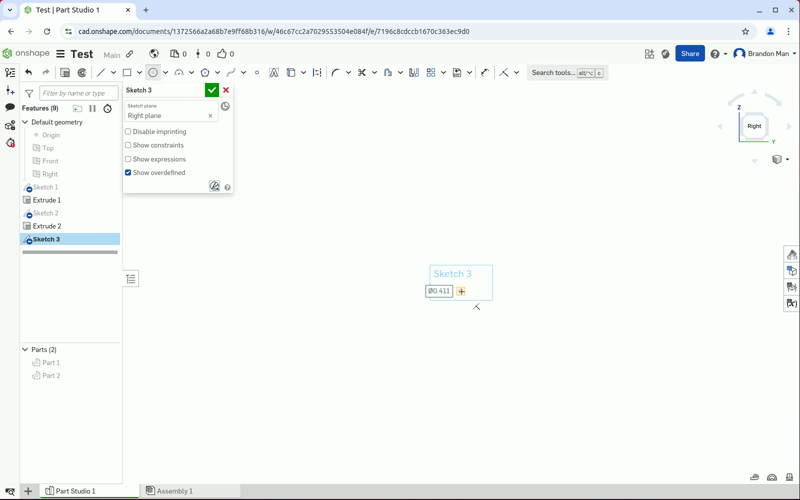
key(esc)
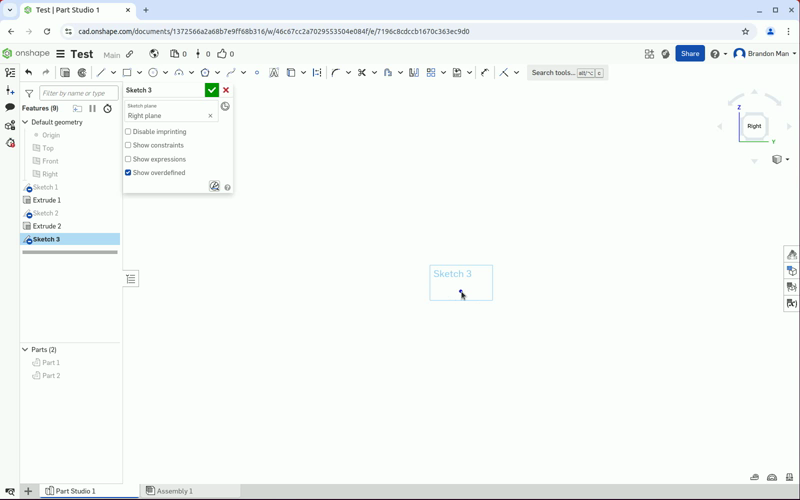
mouse_move(459, 291)
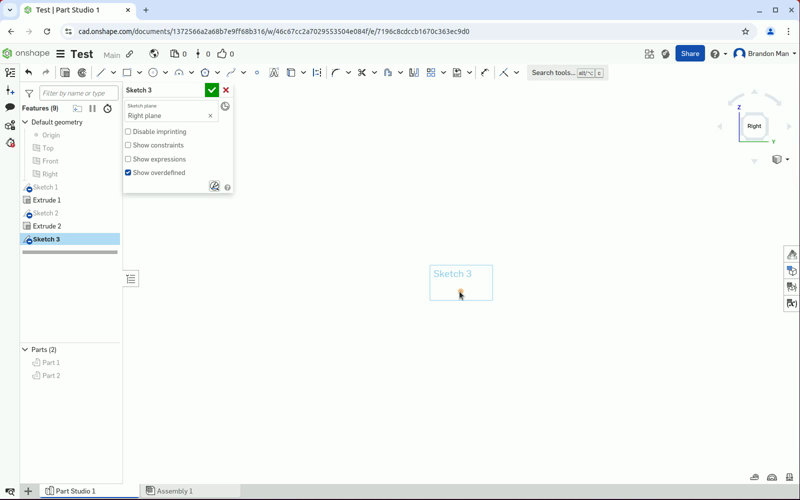
scroll(6)
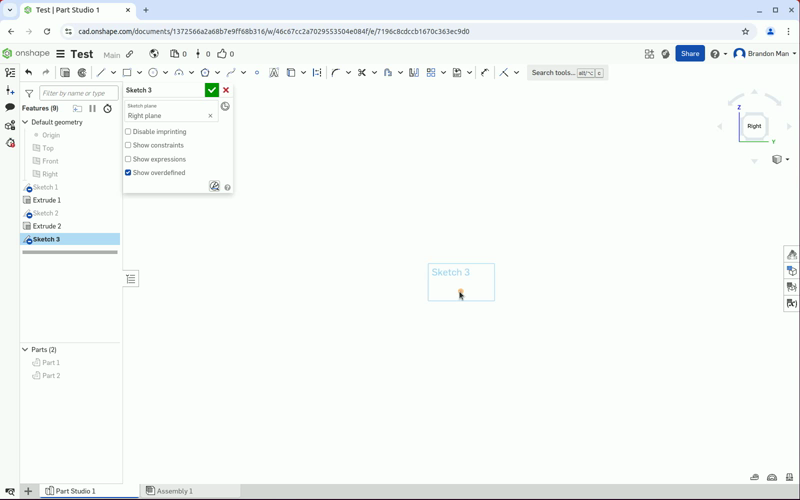
scroll(6)
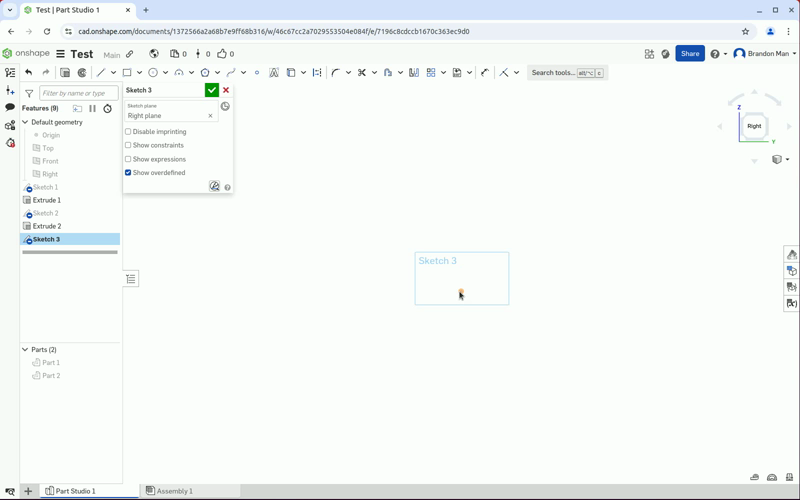
scroll(6)
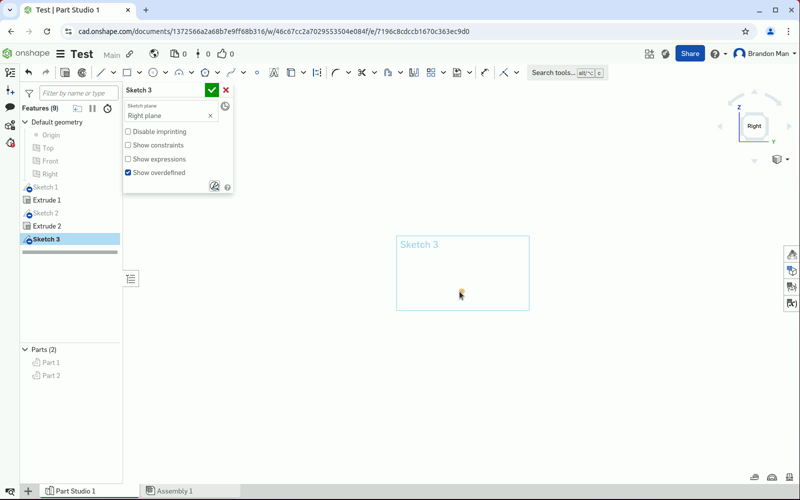
scroll(6)
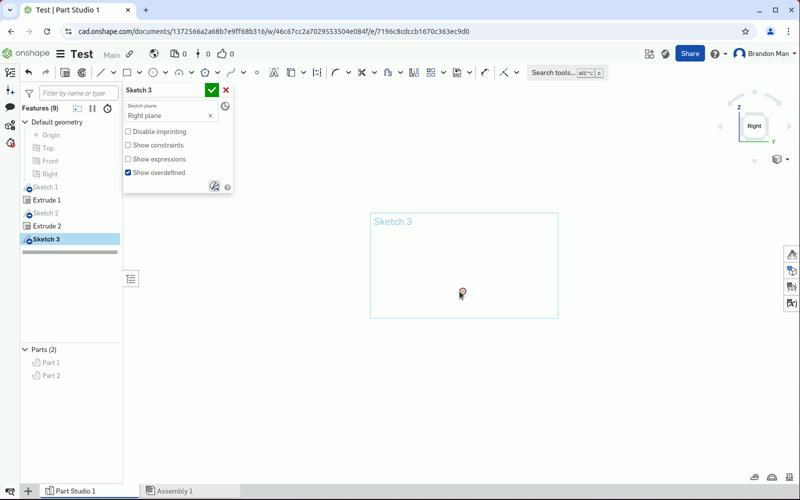
scroll(6)
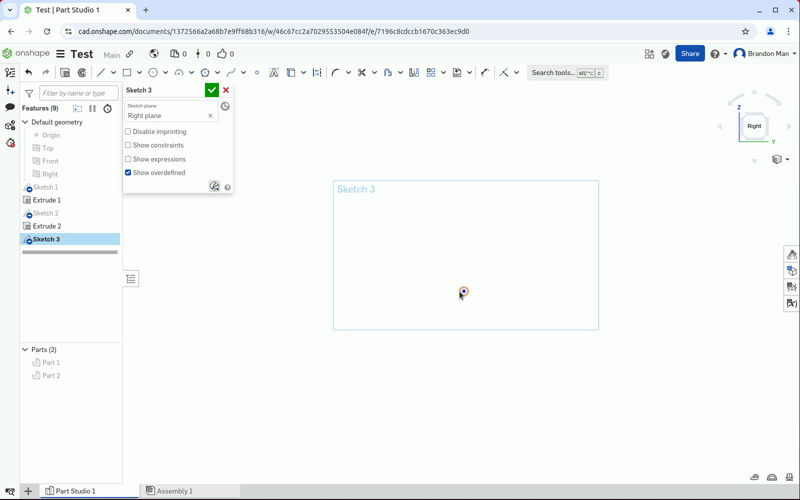
scroll(6)
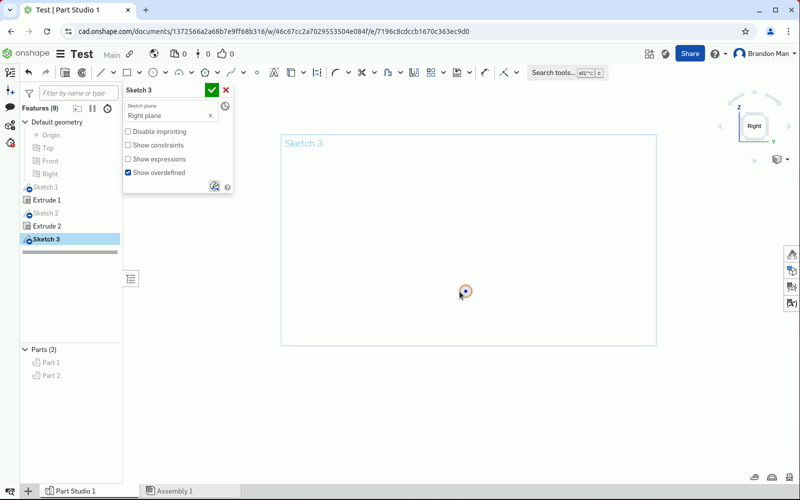
scroll(6)
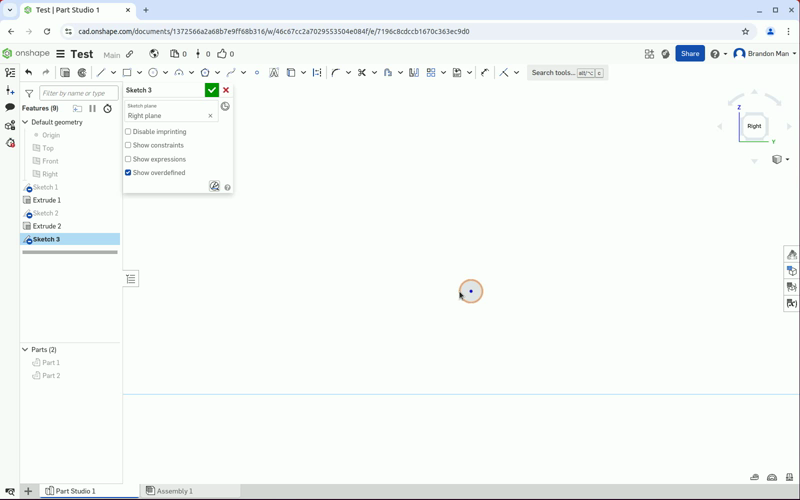
click(459, 291)
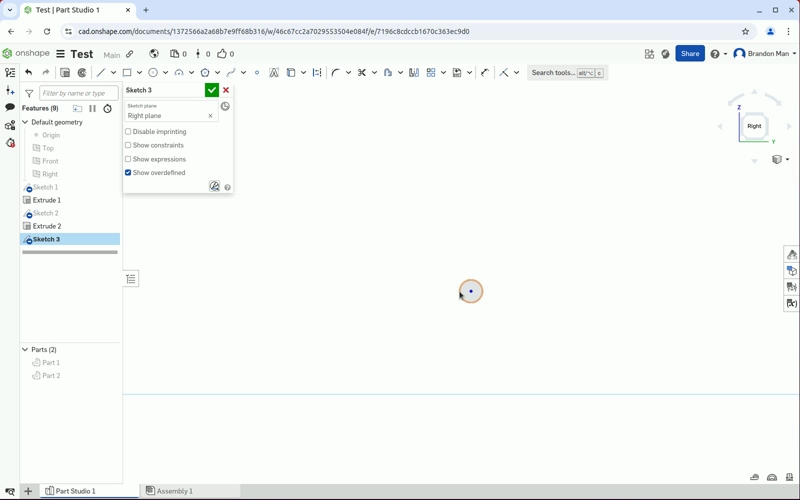
scroll(-6)
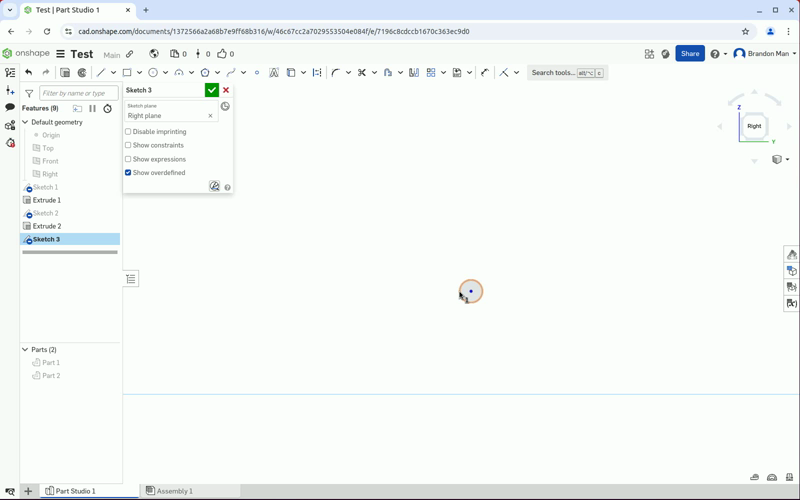
scroll(-6)
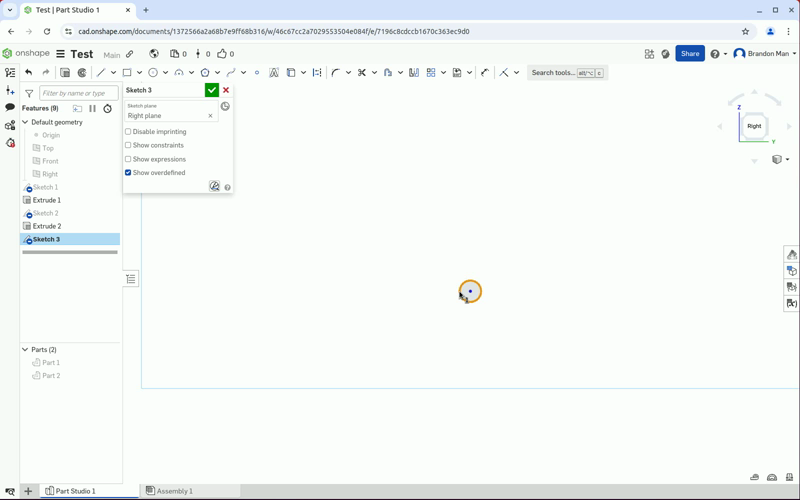
scroll(-6)
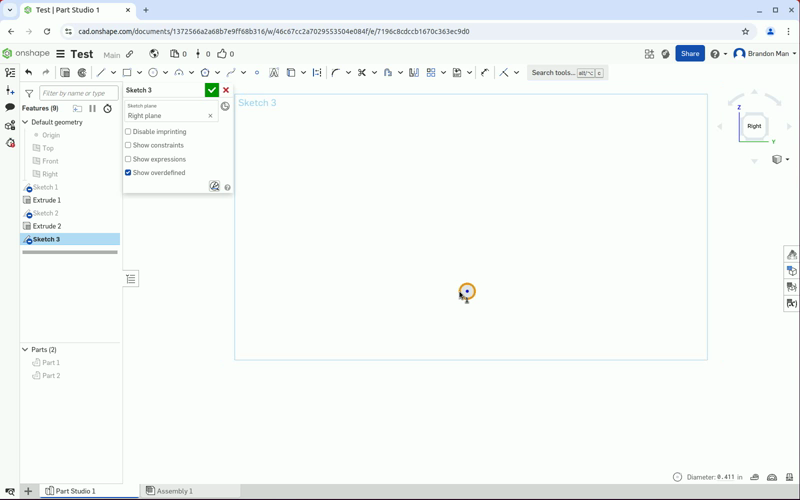
scroll(-6)
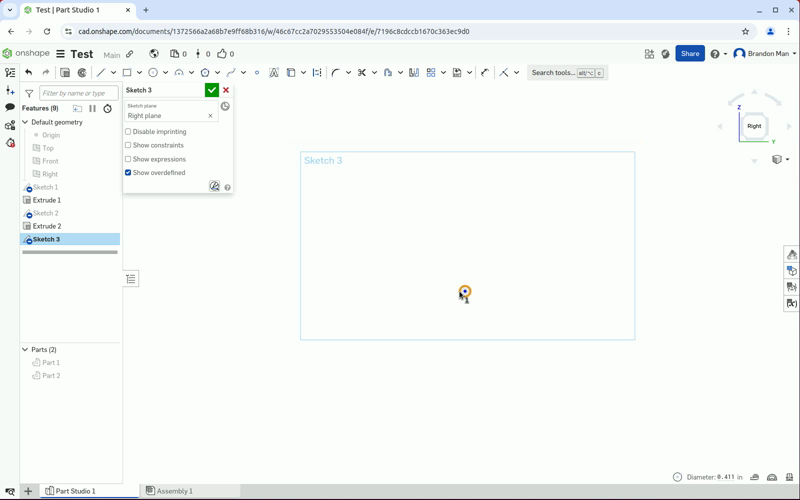
scroll(-6)
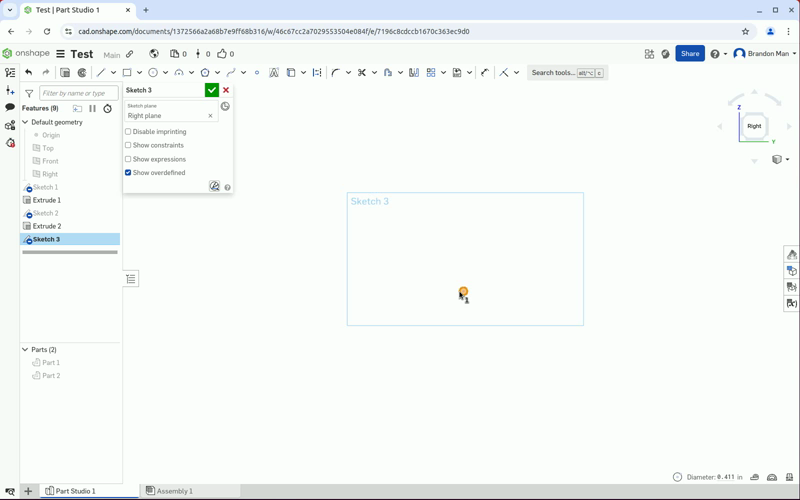
scroll(-6)
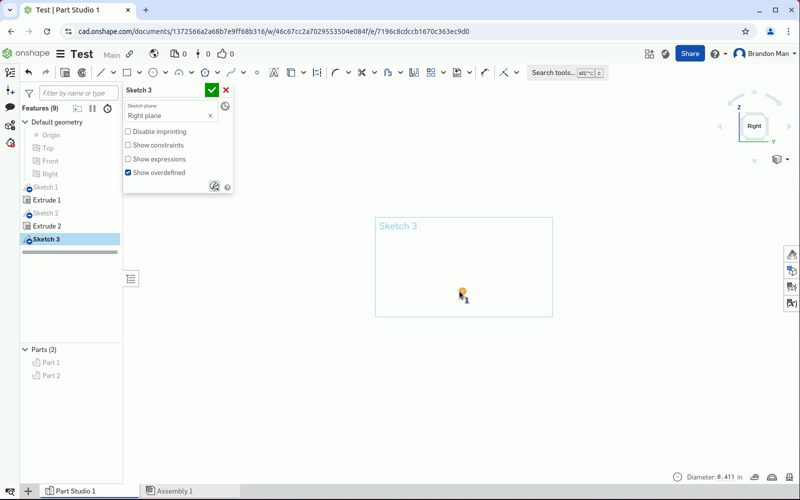
scroll(-6)
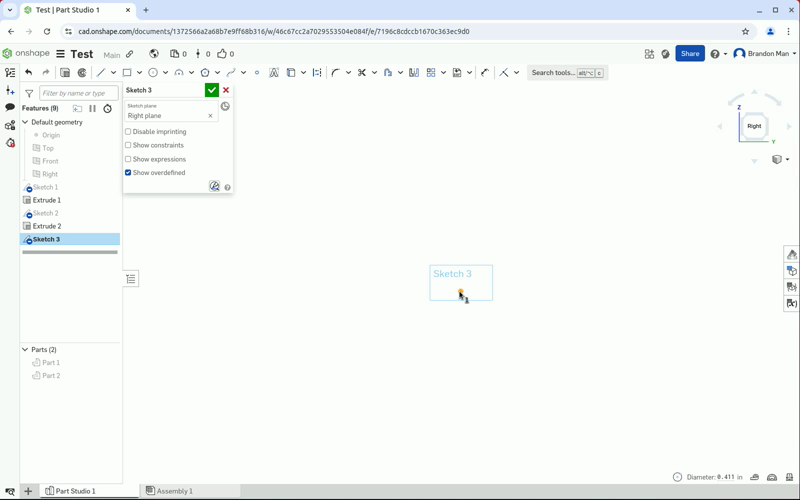
mouse_move(73, 352)
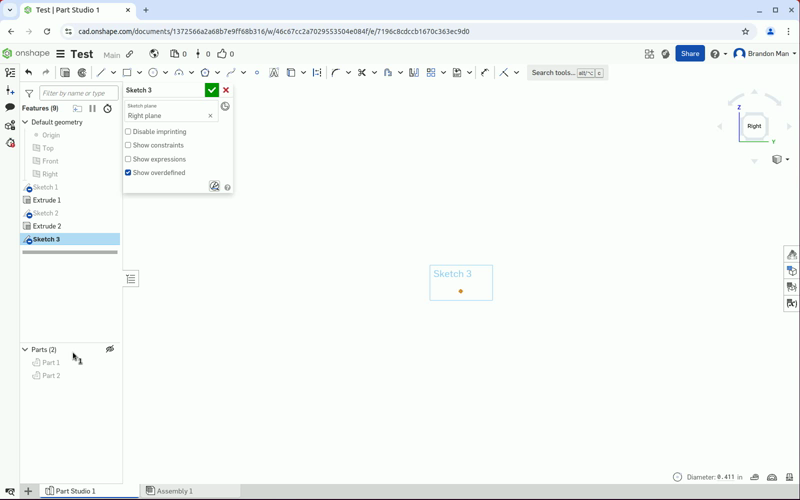
key(shift+y)
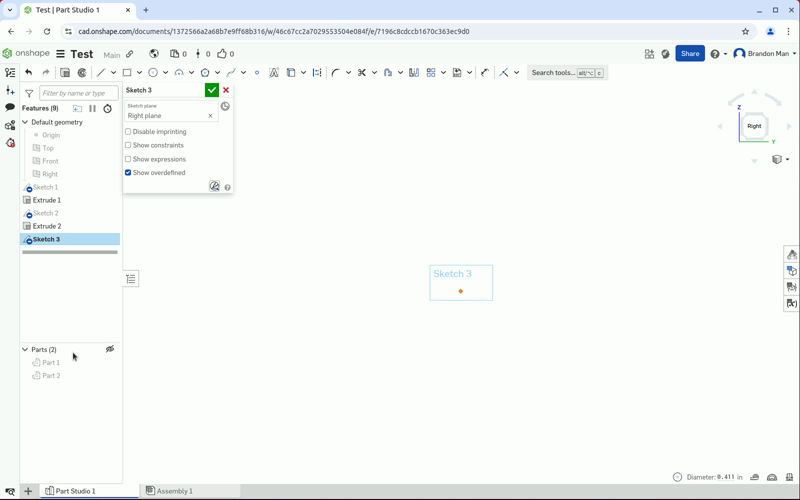
key(shift+e)
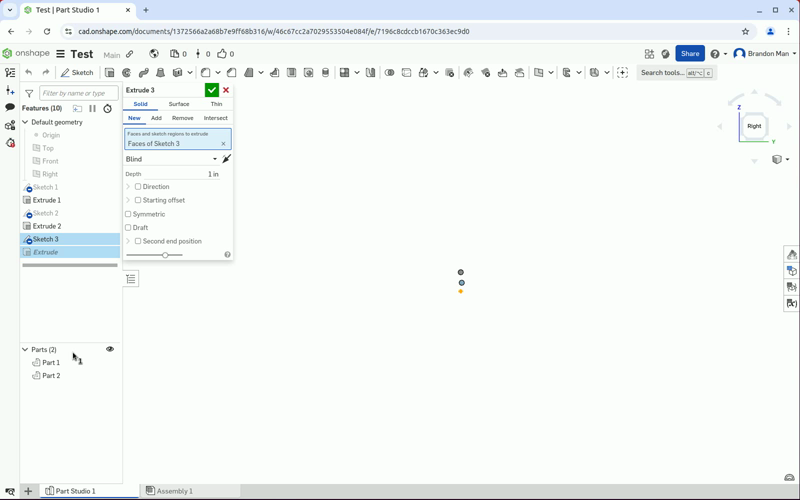
mouse_move(143, 106)
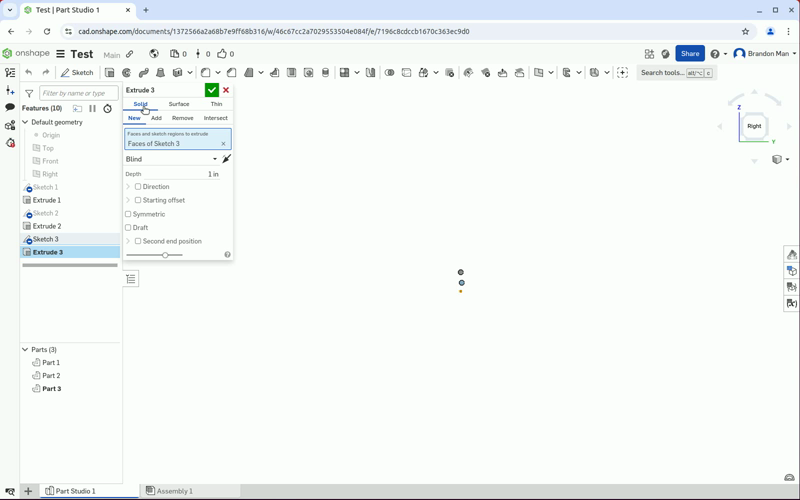
click(143, 106)
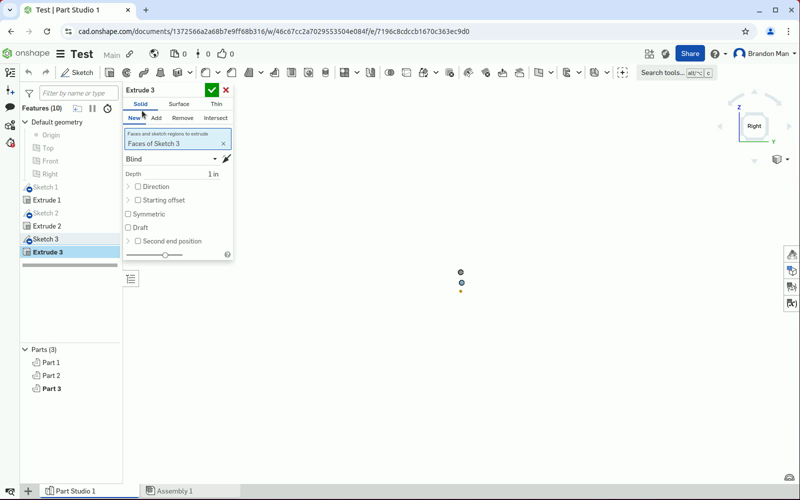
mouse_move(137, 120)
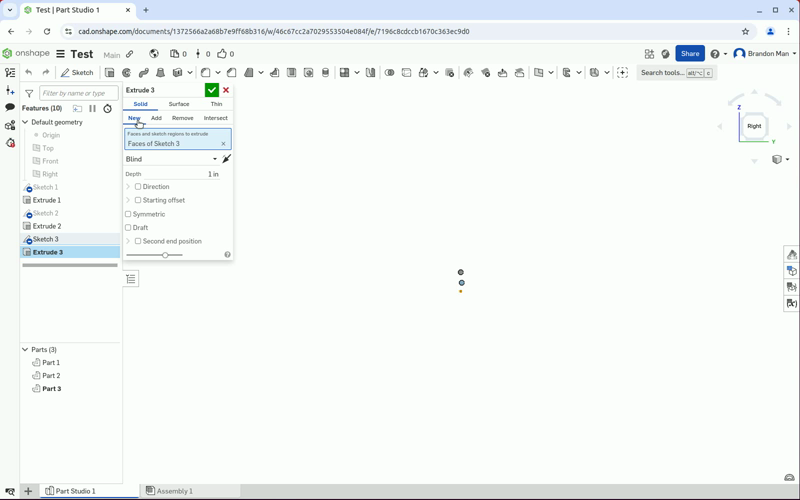
click(137, 120)
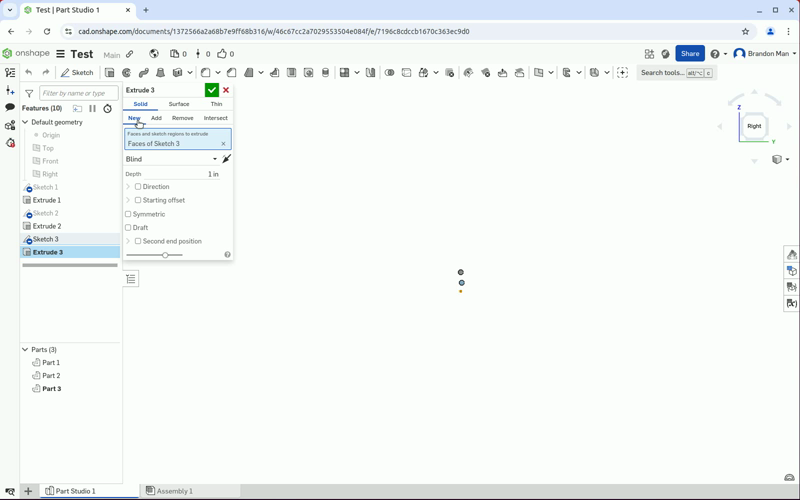
key(tab, 4)
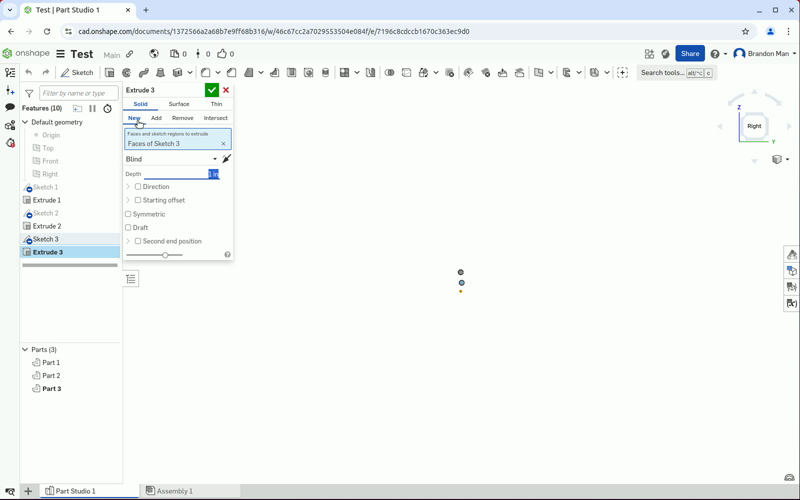
text(7.703)
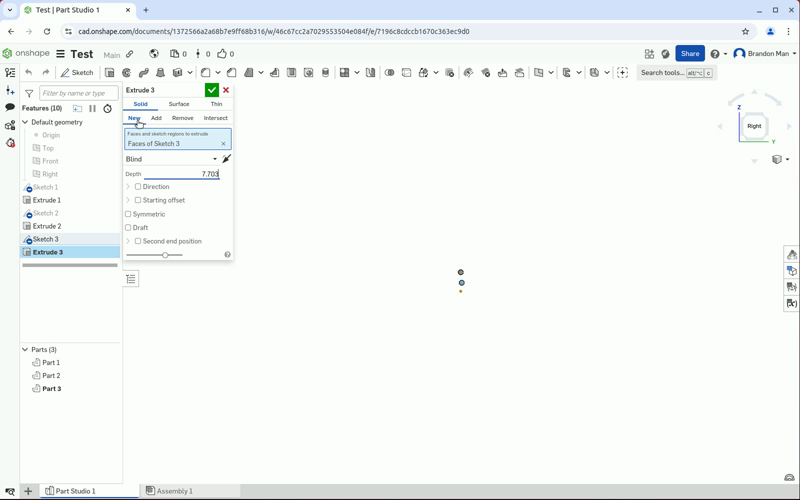
key(enter)
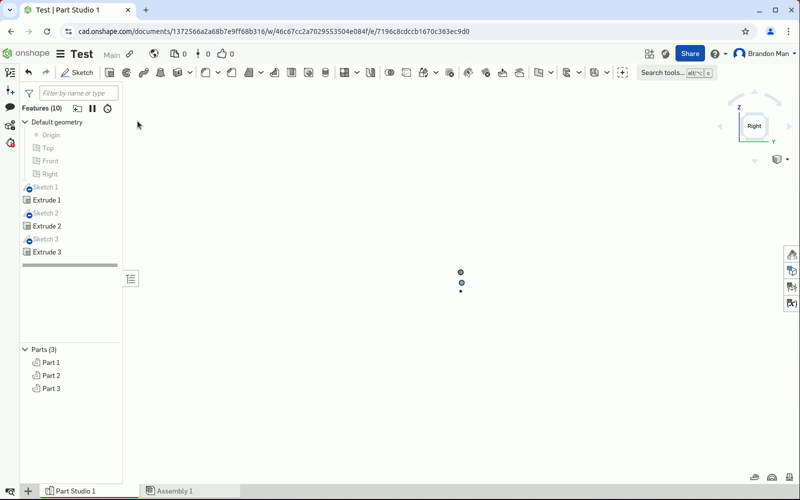
key(shift+h)
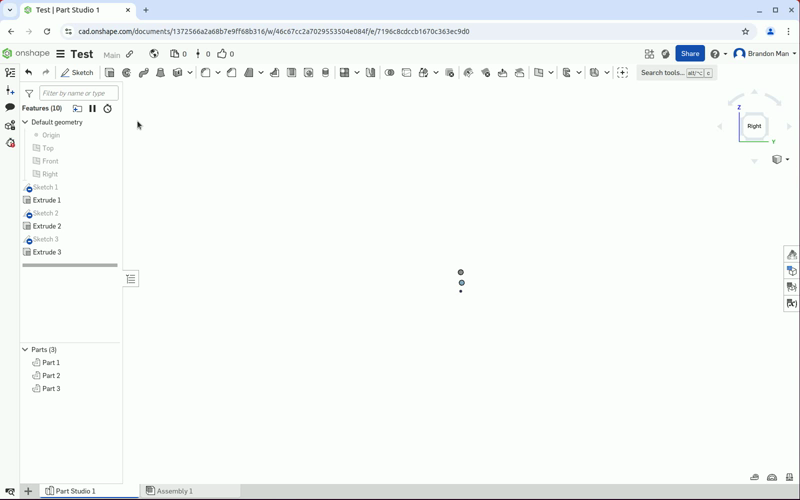
key(shift+h)
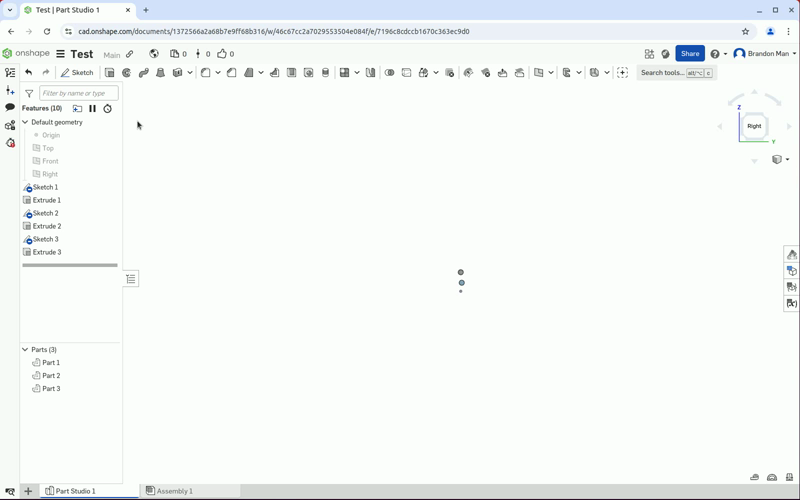
key(shift+7)
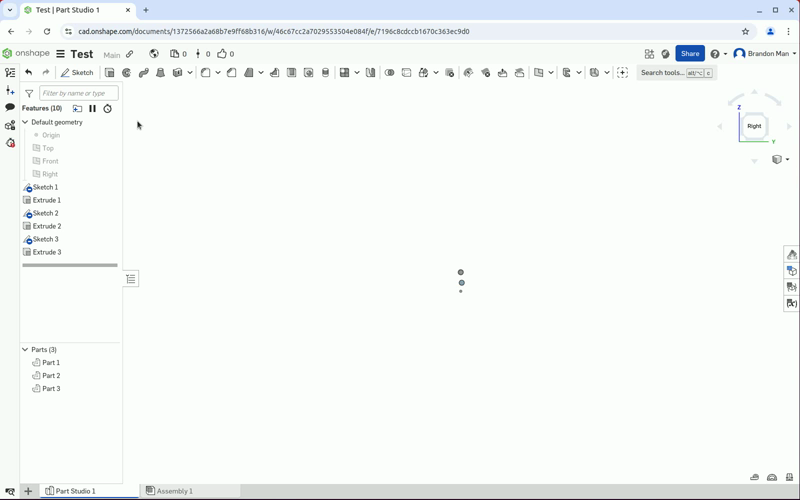
key(right, 2)
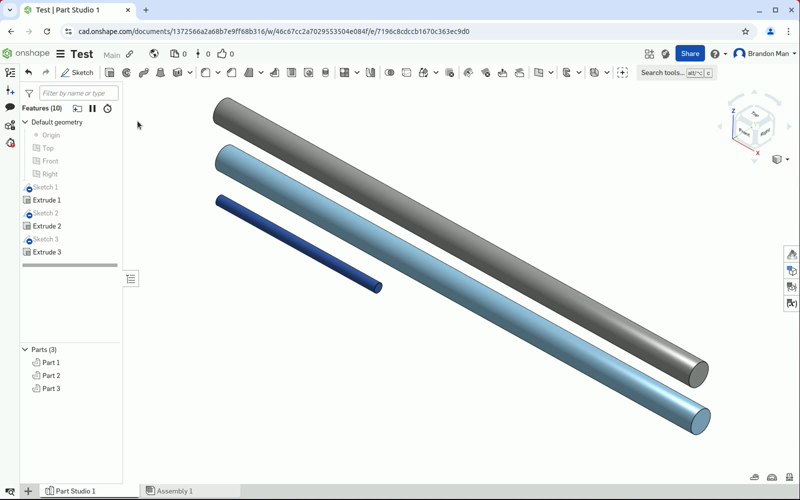
key(down, 2)
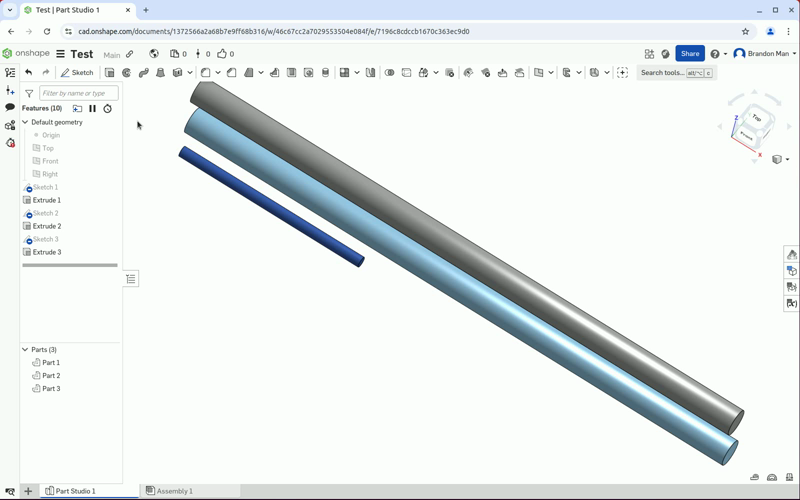
key(up, 2)
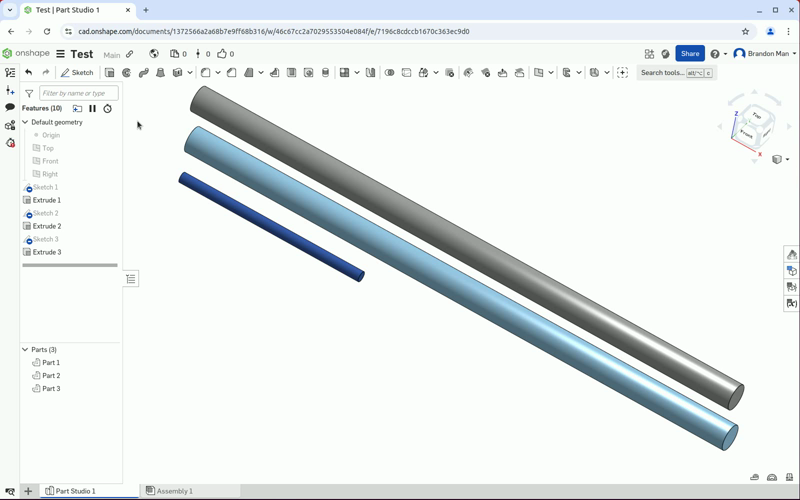
key(left, 2)
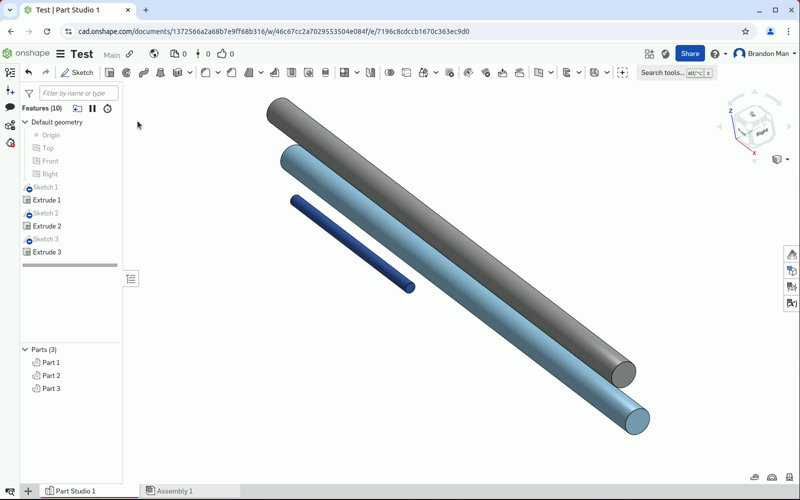
mouse_move(73, 189)
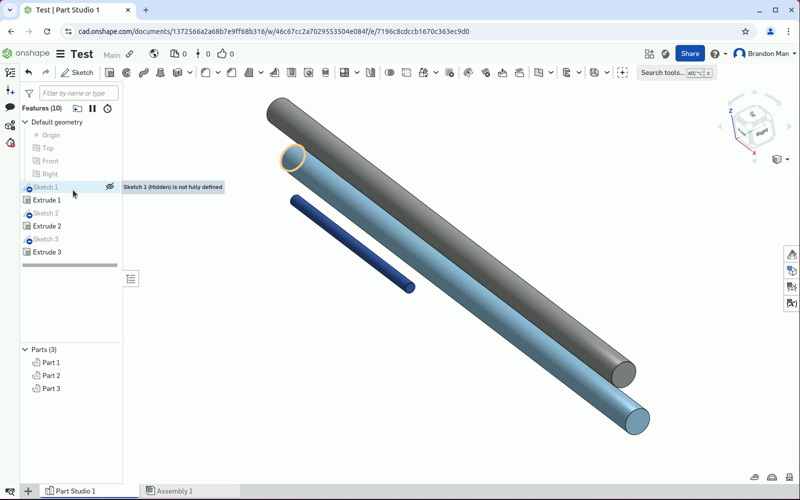
click(73, 189)